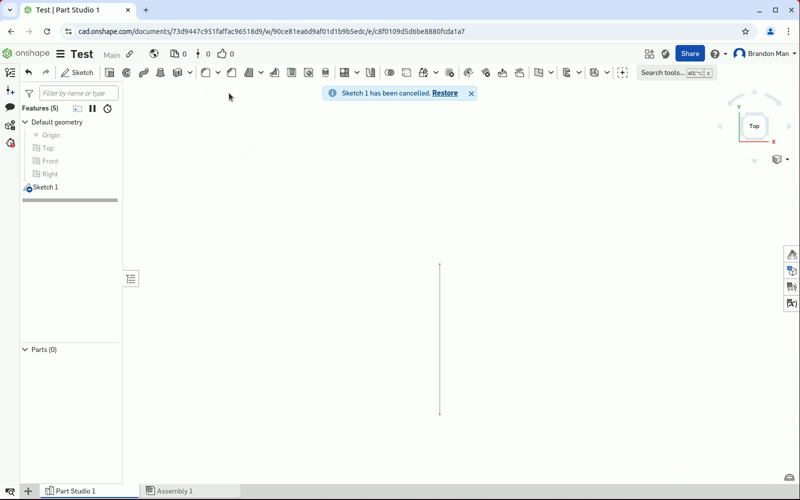
key(shift+h)
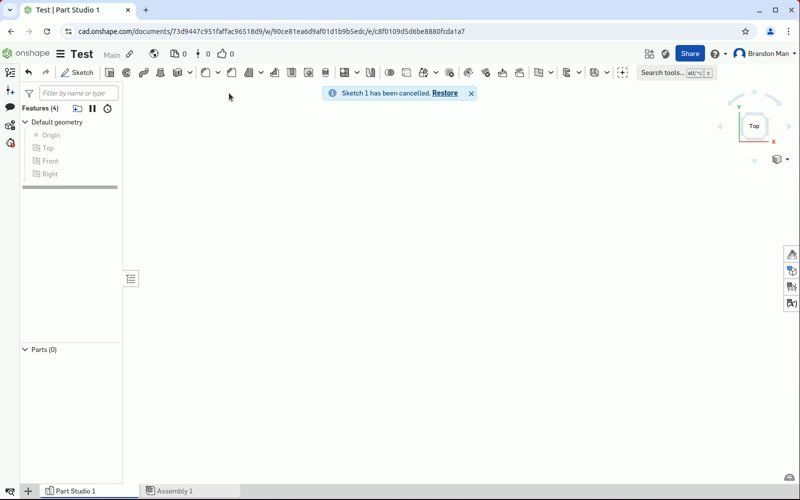
mouse_move(73, 352)
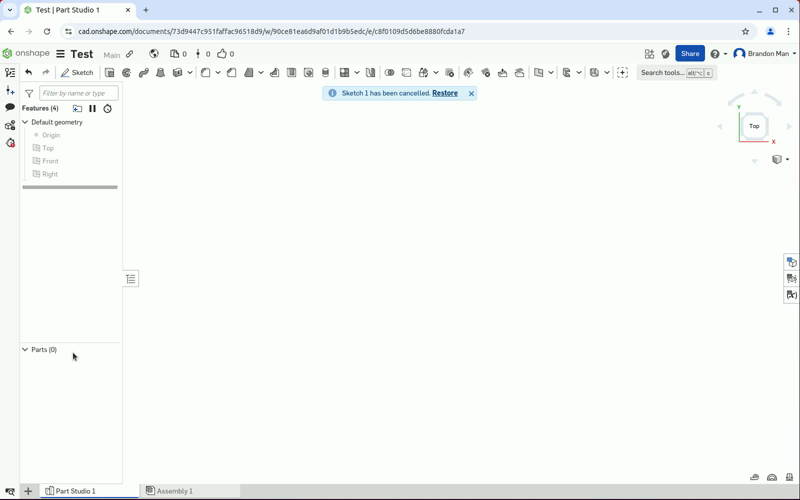
key(y)
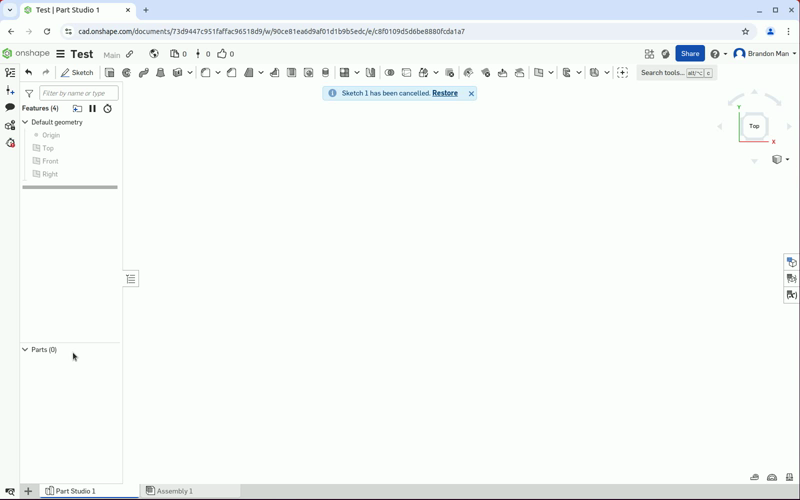
key(shift+p)
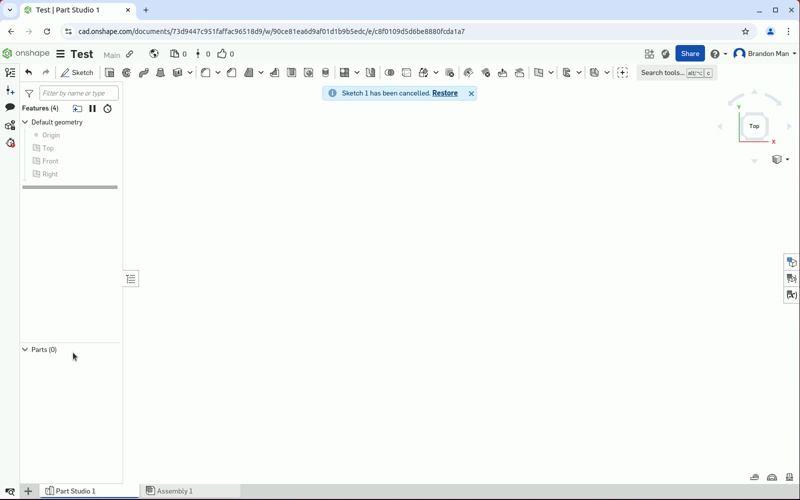
key(space)
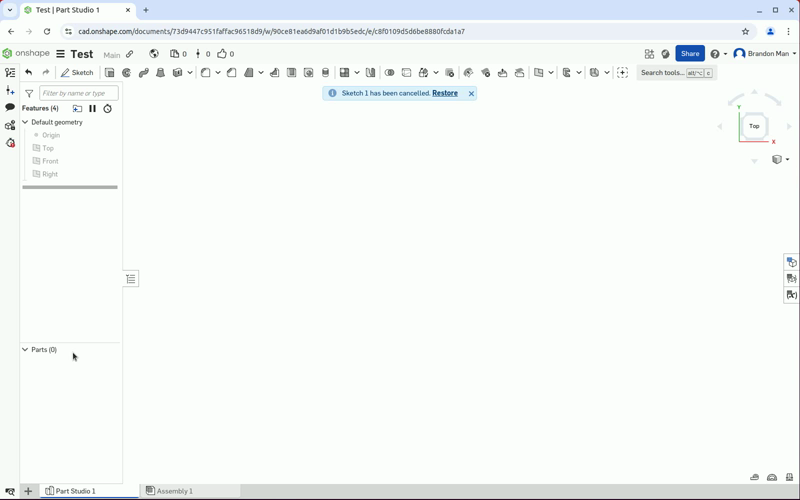
key_down(shift)
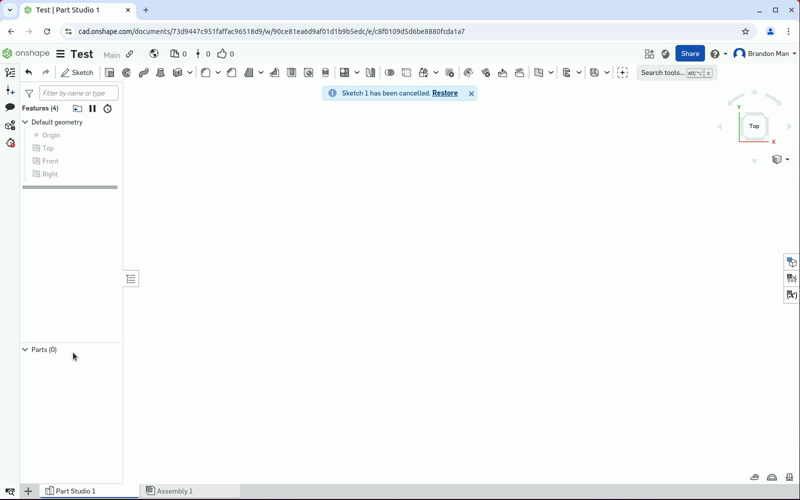
key(up)
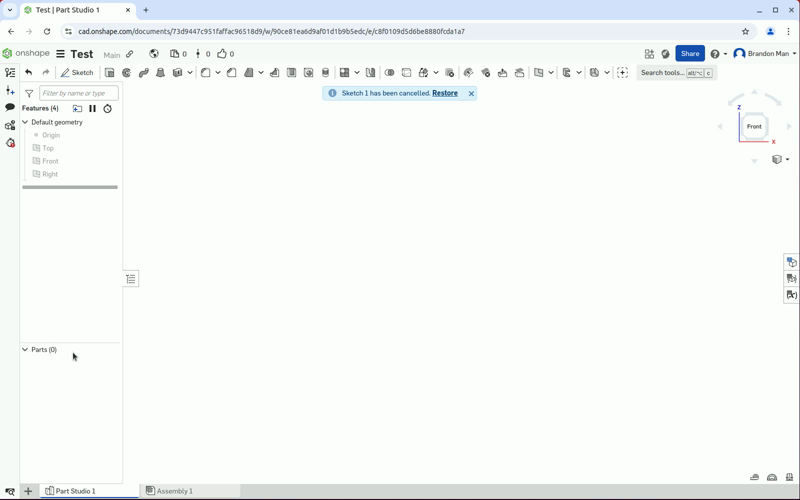
key_up(shift)
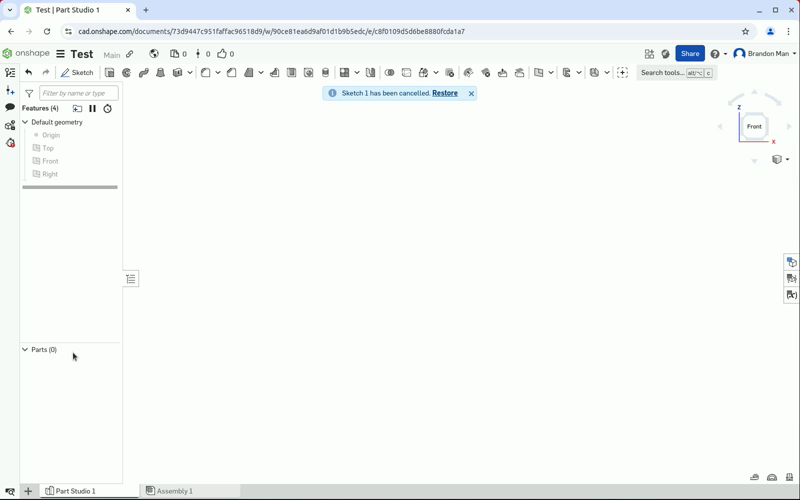
mouse_move(73, 352)
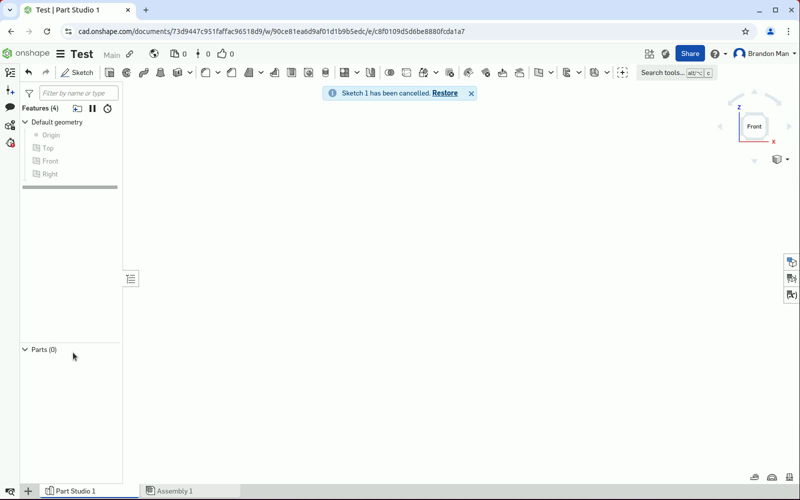
key(shift+y)
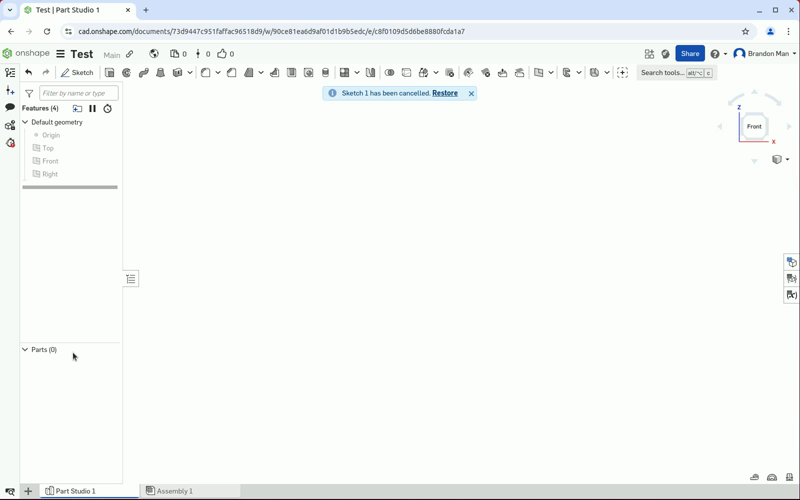
key(shift+s)
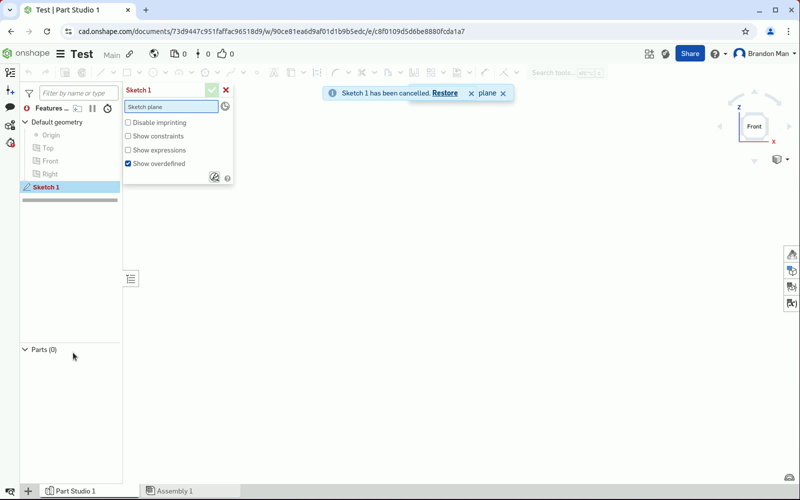
mouse_move(73, 163)
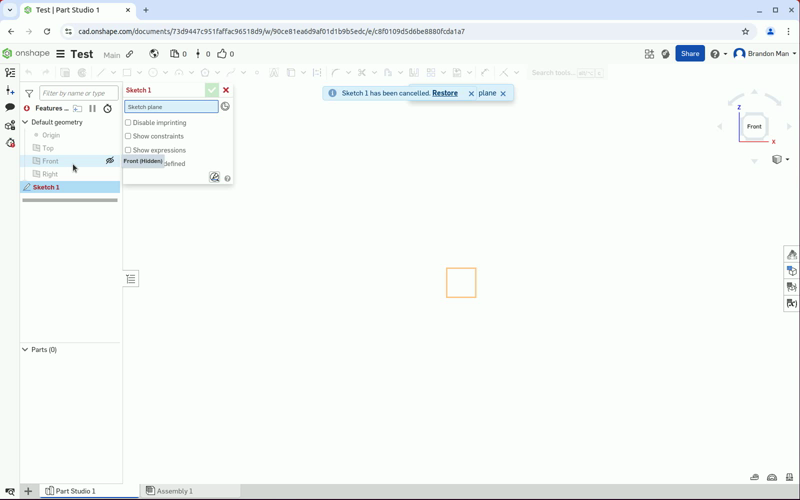
click(73, 163)
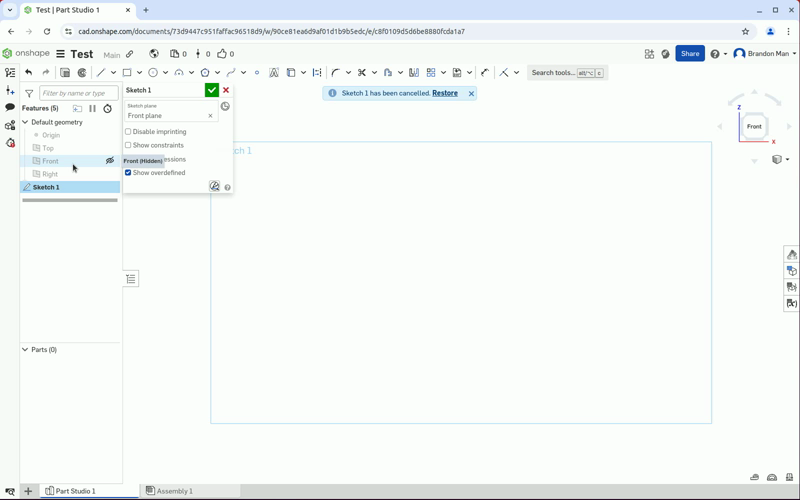
mouse_move(73, 352)
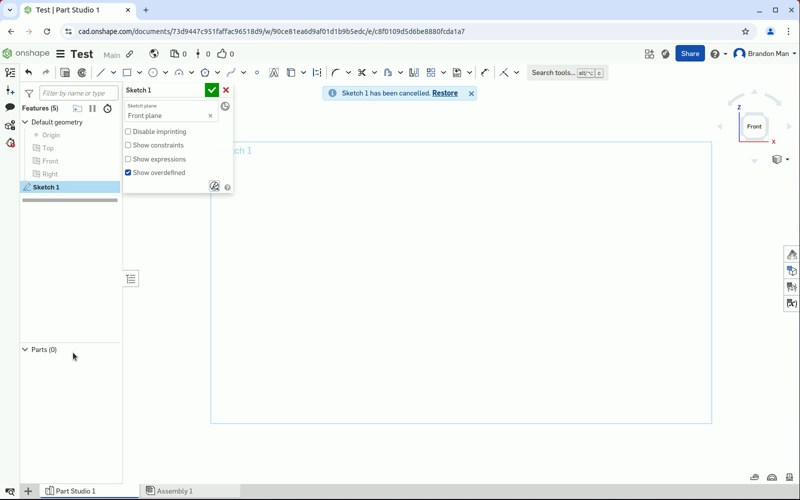
key(y)
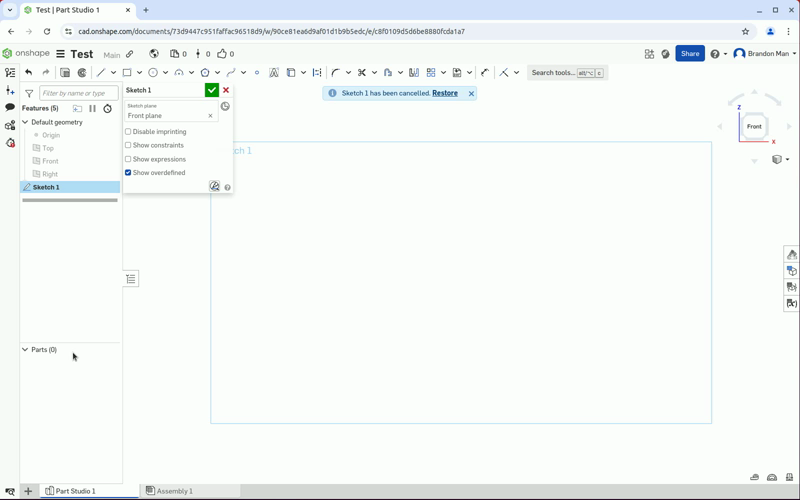
key(c)
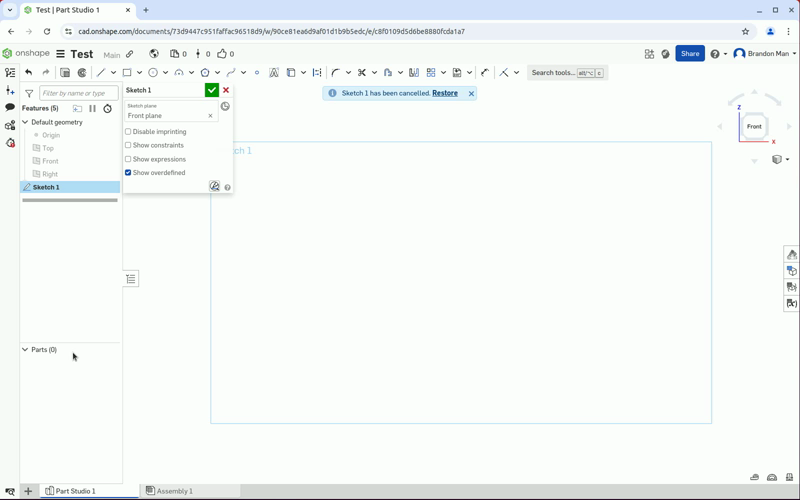
key_down(shift)
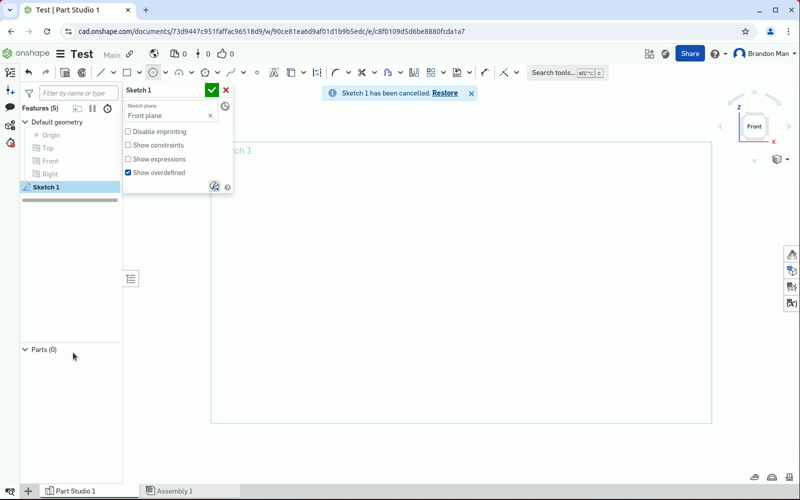
mouse_move(461, 282)
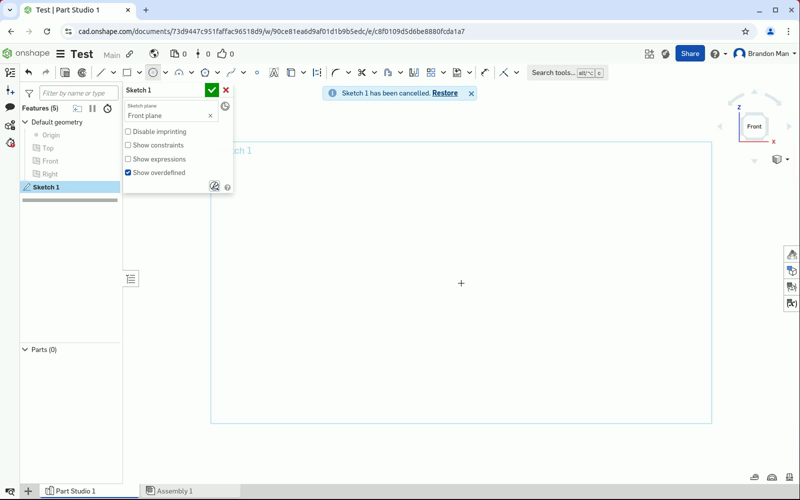
click(461, 282)
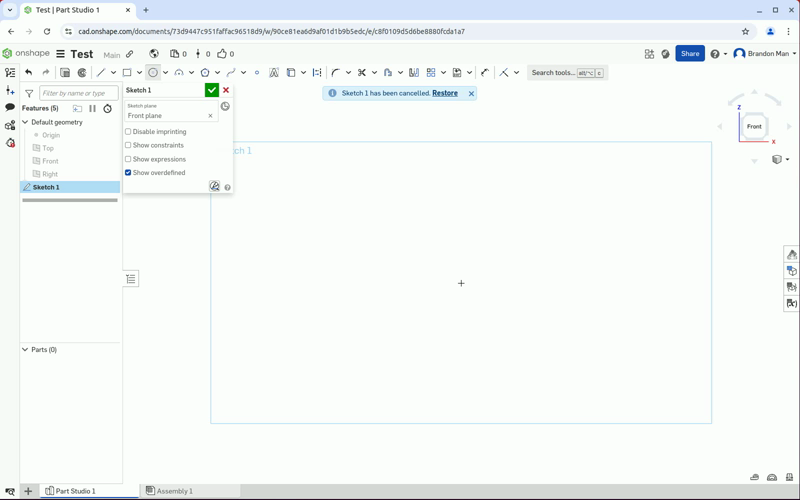
key_up(shift)
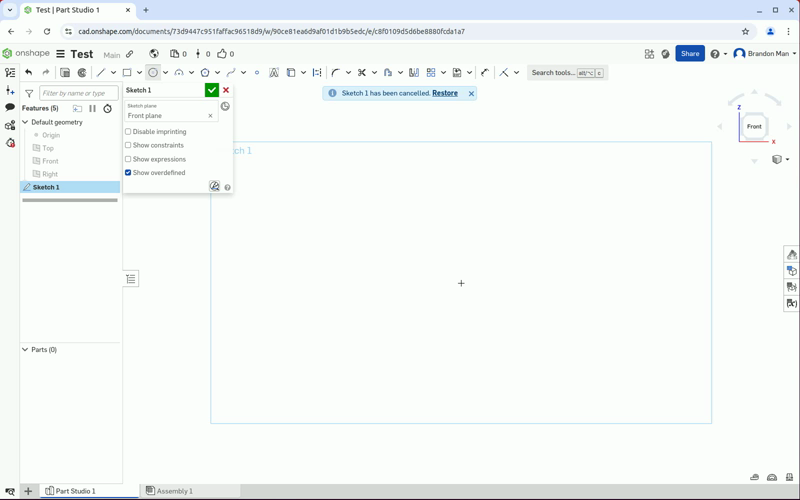
mouse_move(510, 282)
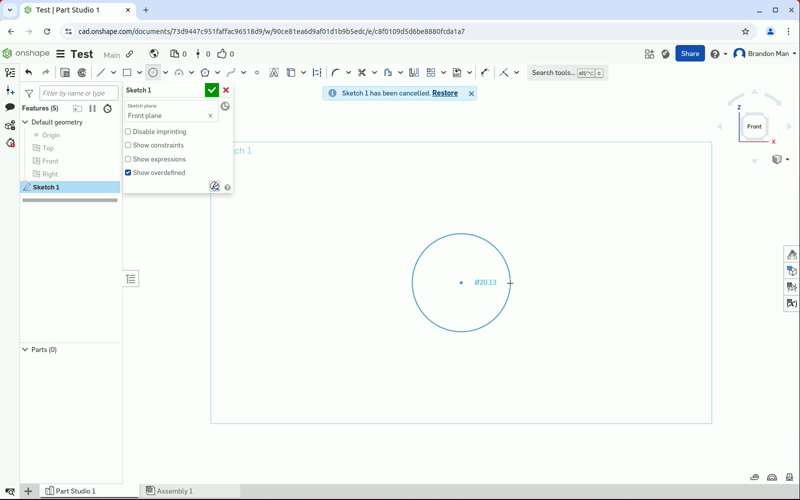
click(510, 282)
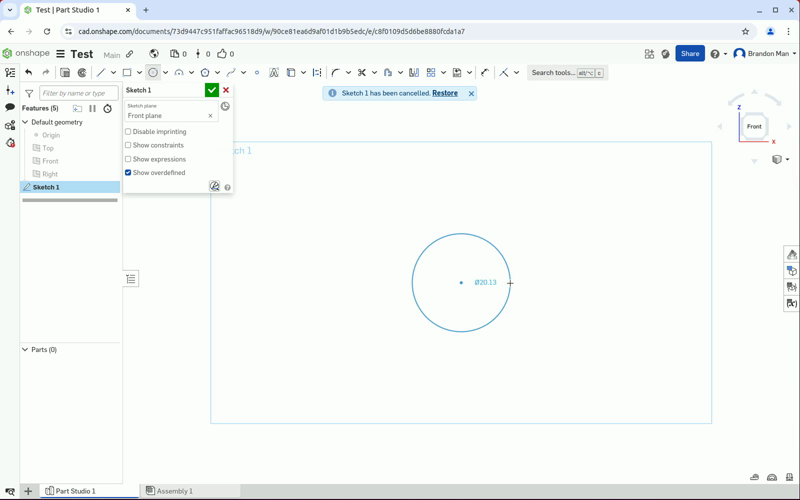
key(esc)
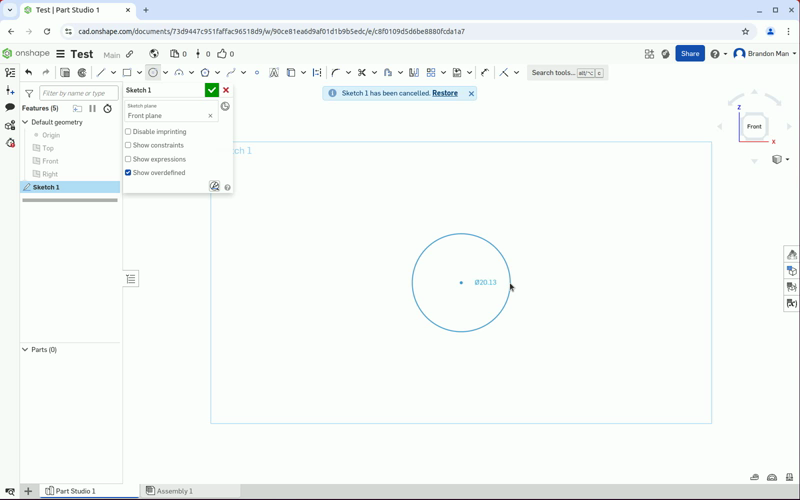
key(c)
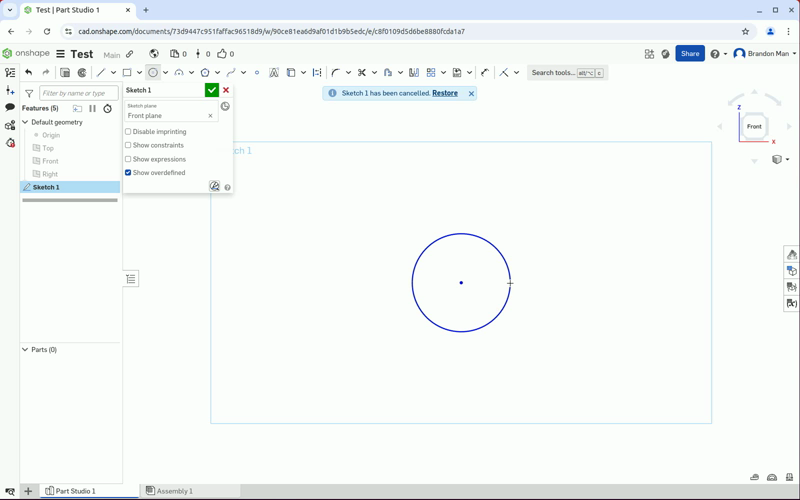
key_down(shift)
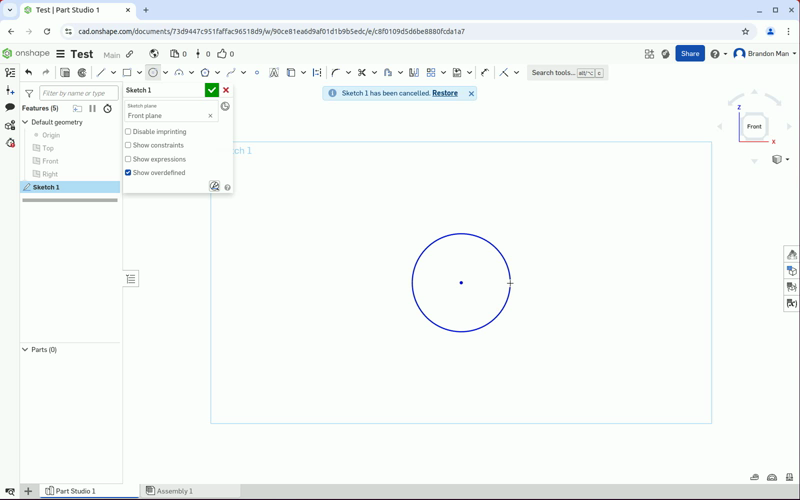
mouse_move(461, 282)
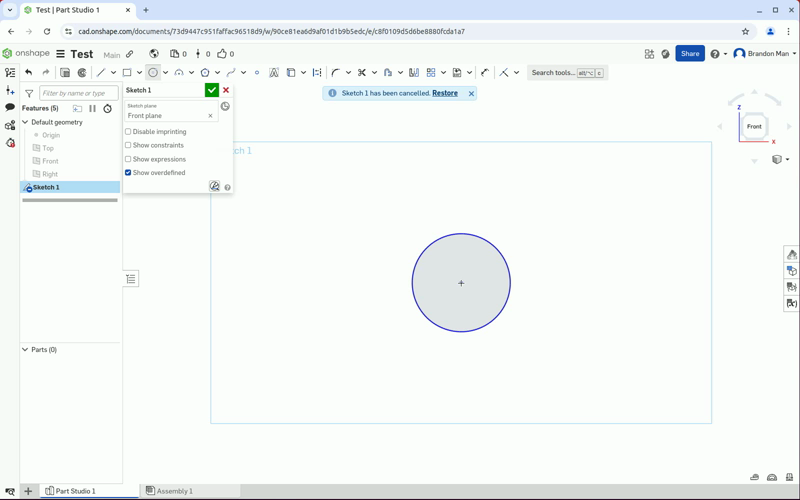
click(461, 282)
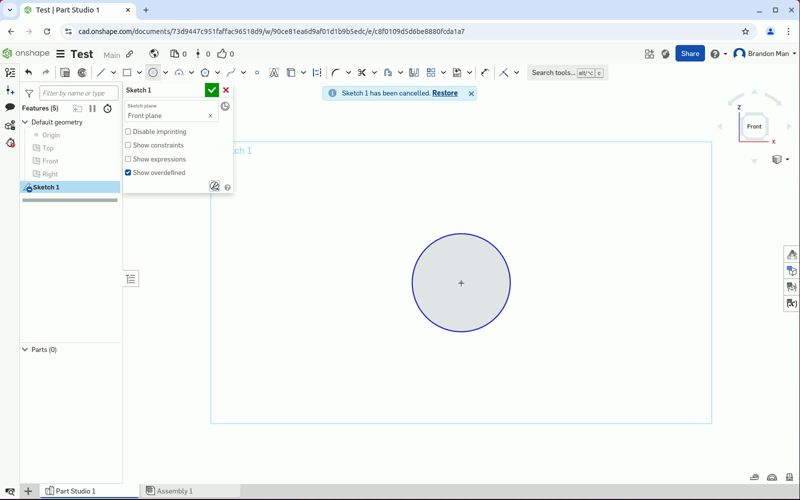
key_up(shift)
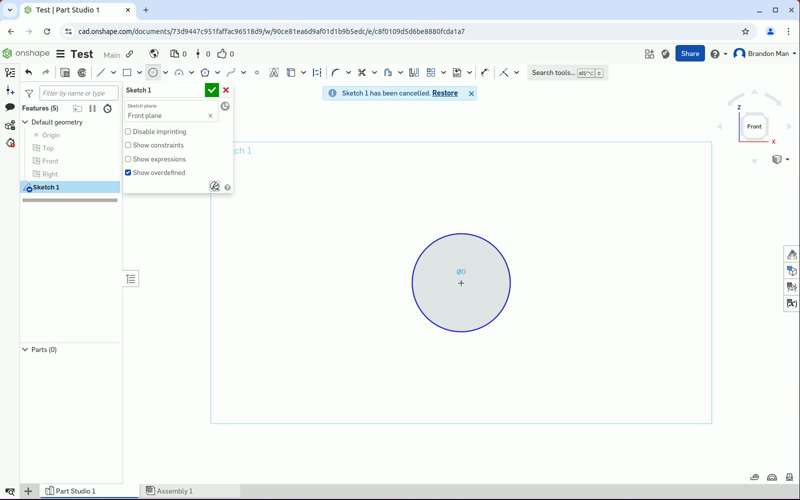
mouse_move(485, 282)
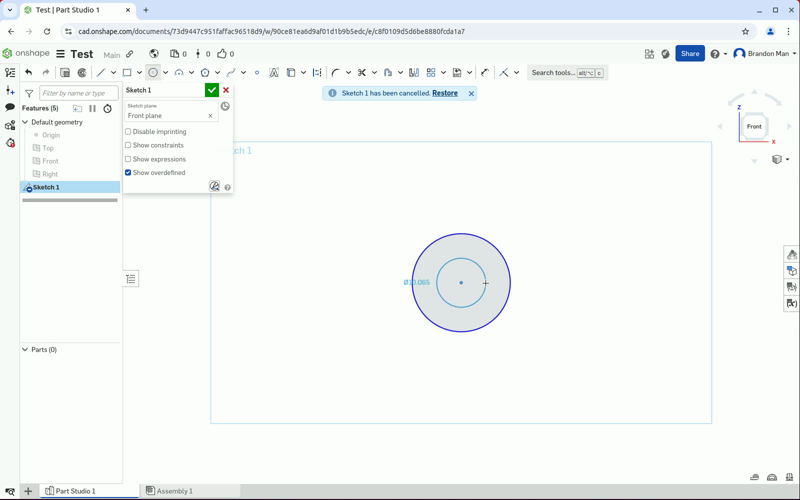
click(485, 282)
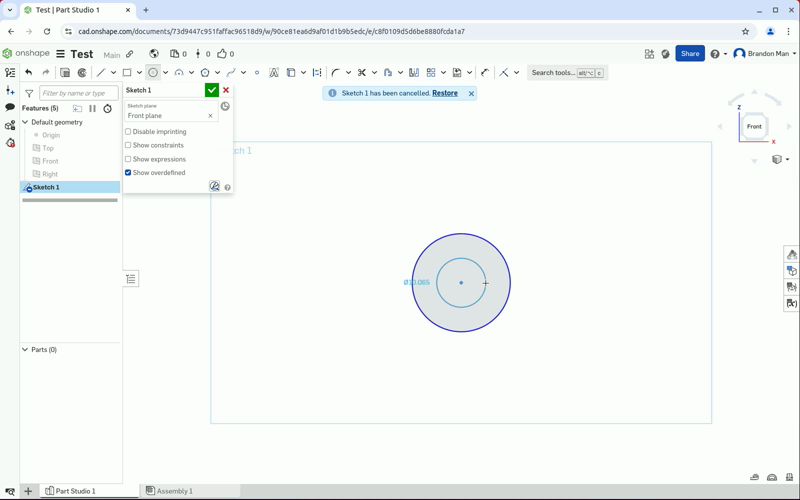
key(esc)
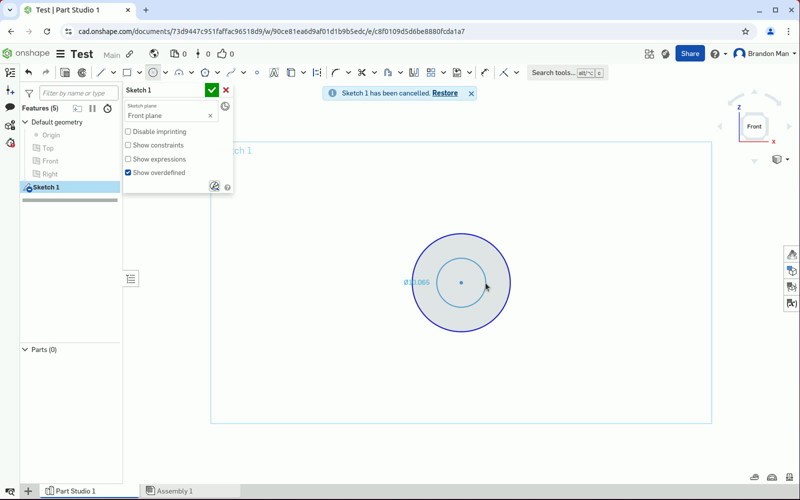
mouse_move(455, 246)
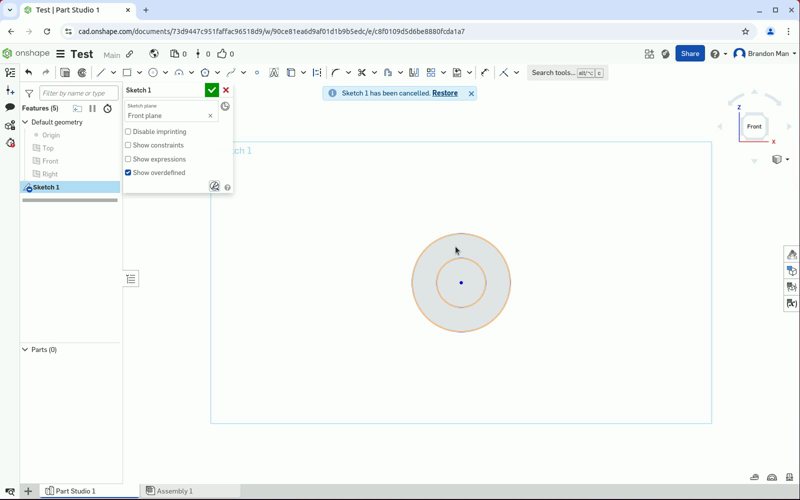
click(455, 246)
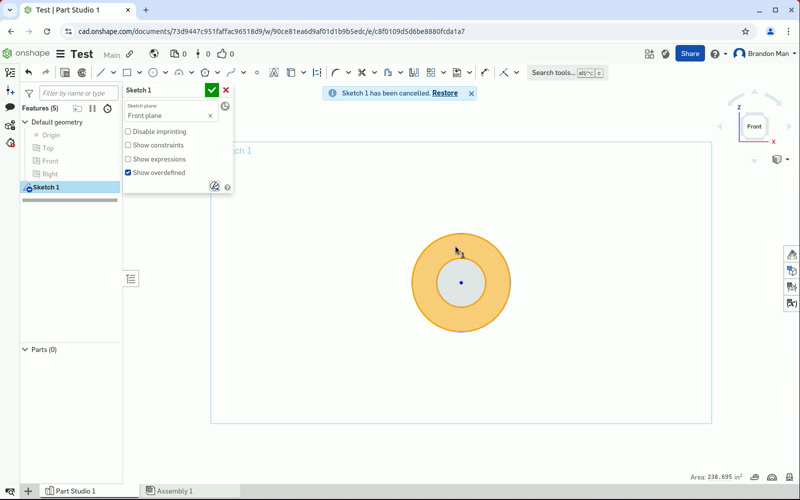
mouse_move(73, 352)
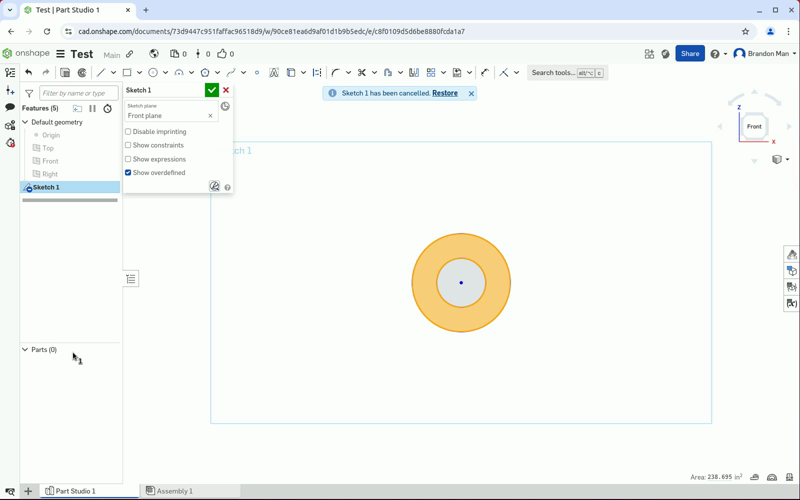
key(shift+y)
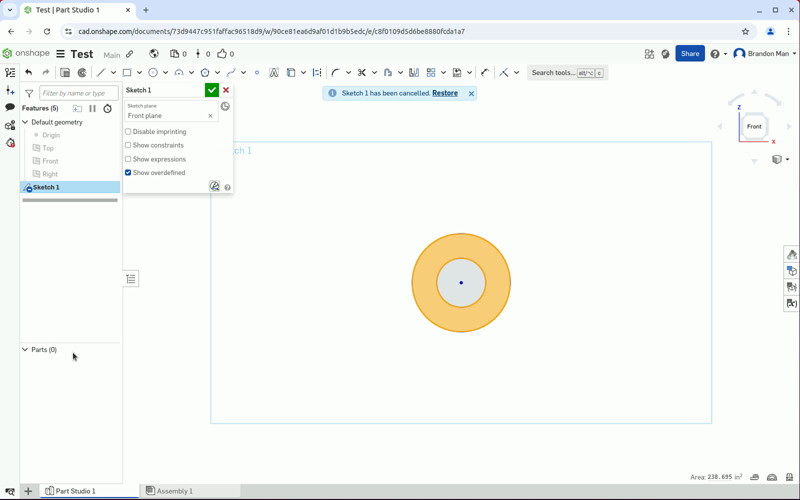
key(shift+e)
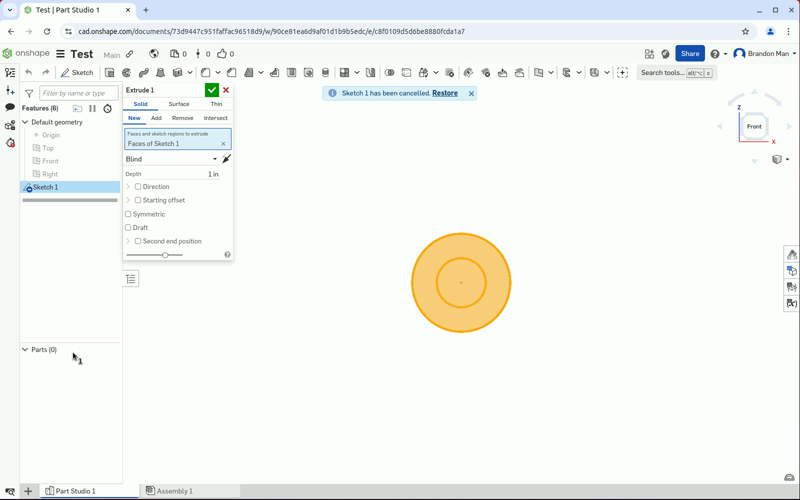
mouse_move(143, 106)
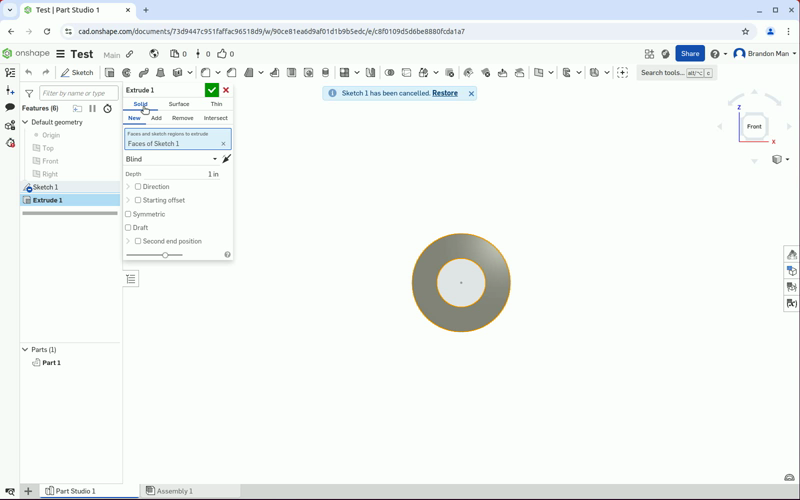
click(143, 106)
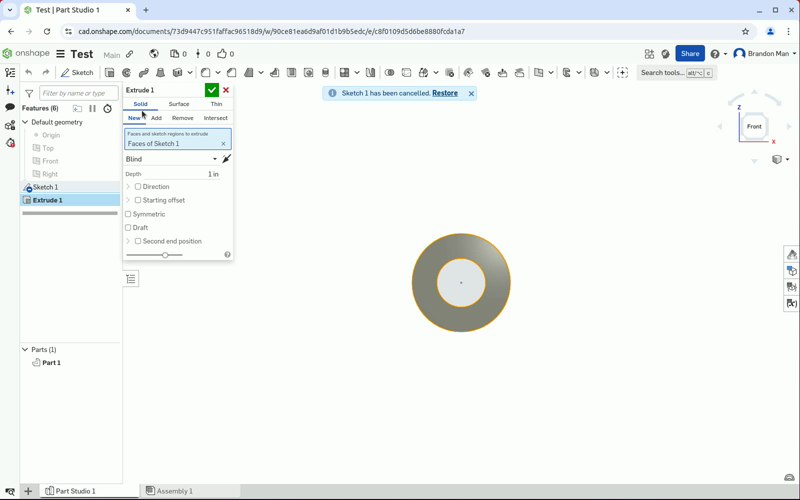
mouse_move(137, 120)
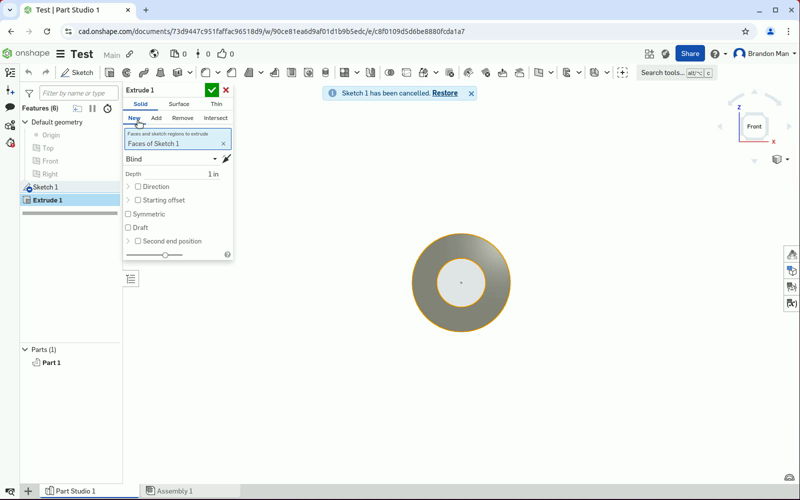
click(137, 120)
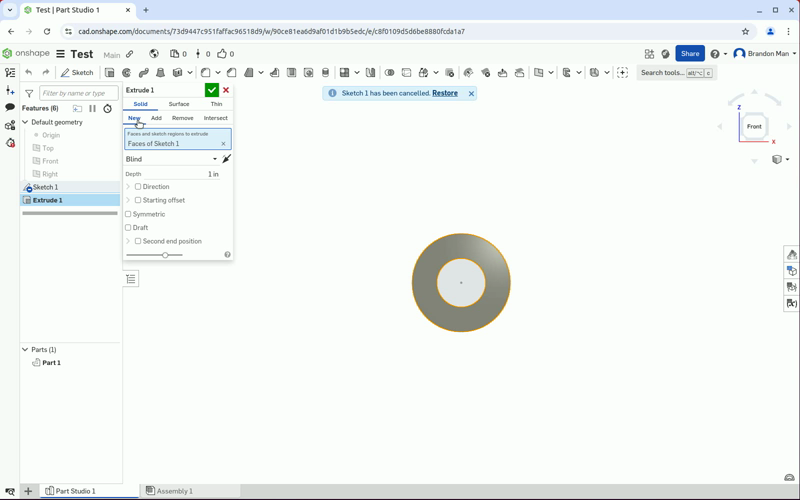
key(tab, 4)
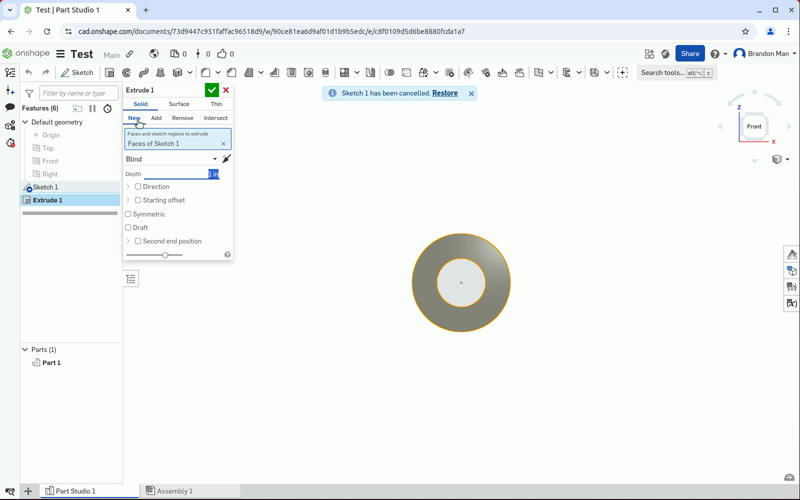
text(4.814)
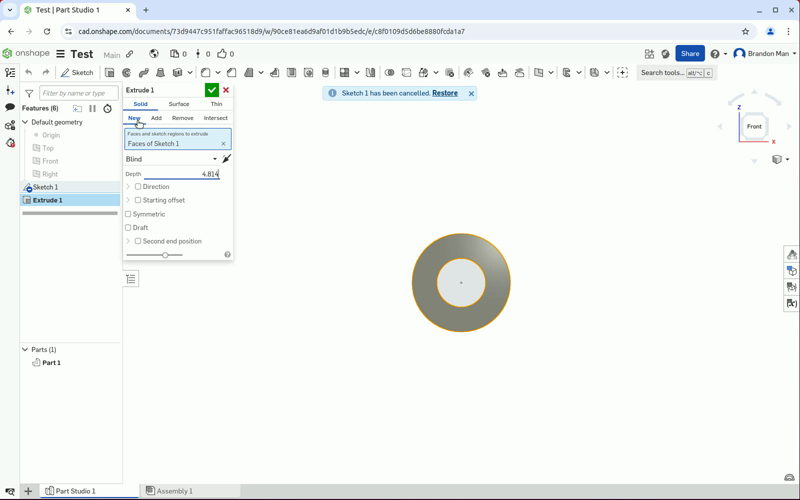
key(enter)
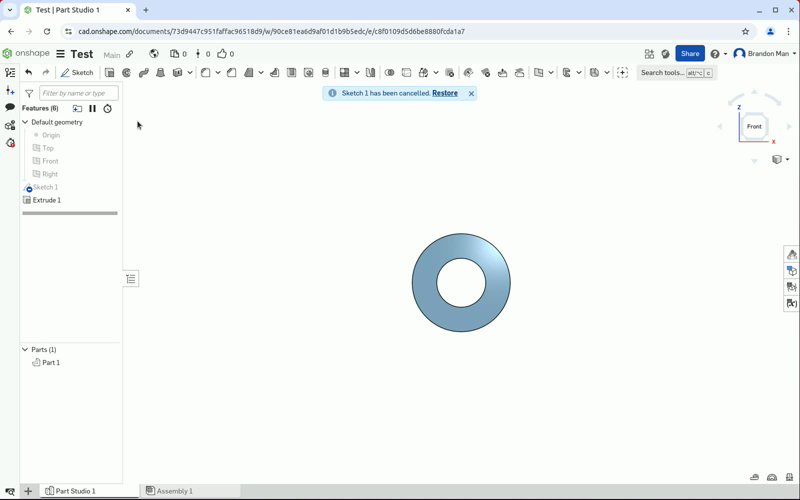
key(shift+h)
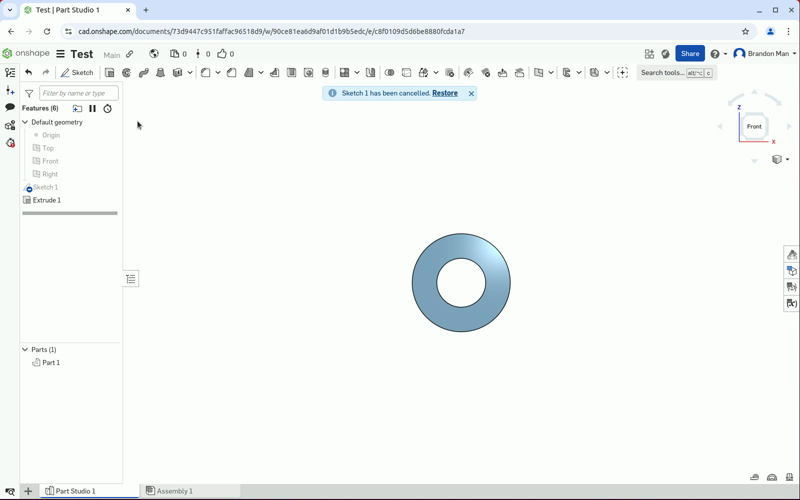
key(shift+h)
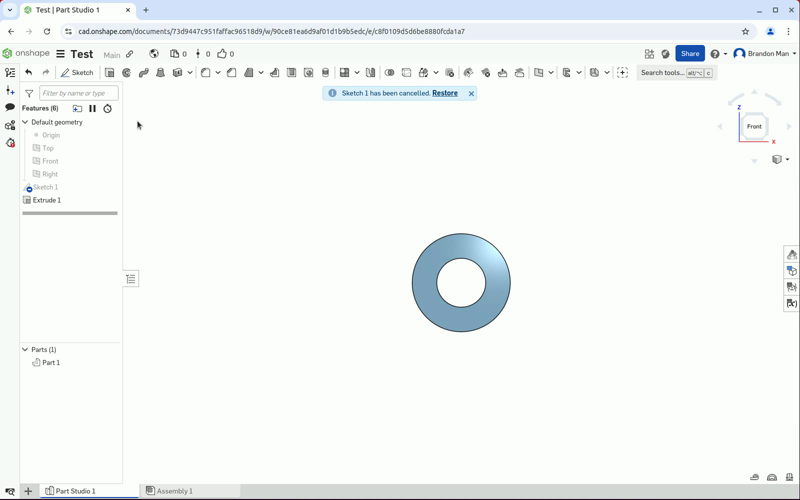
mouse_move(73, 189)
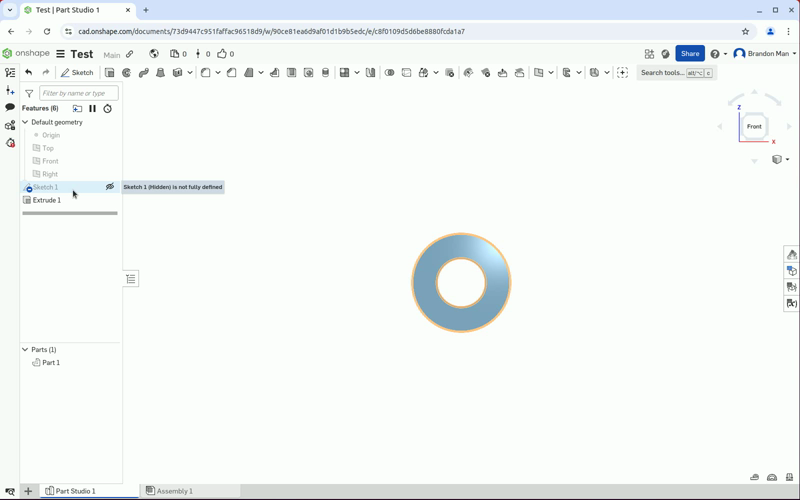
click(73, 189)
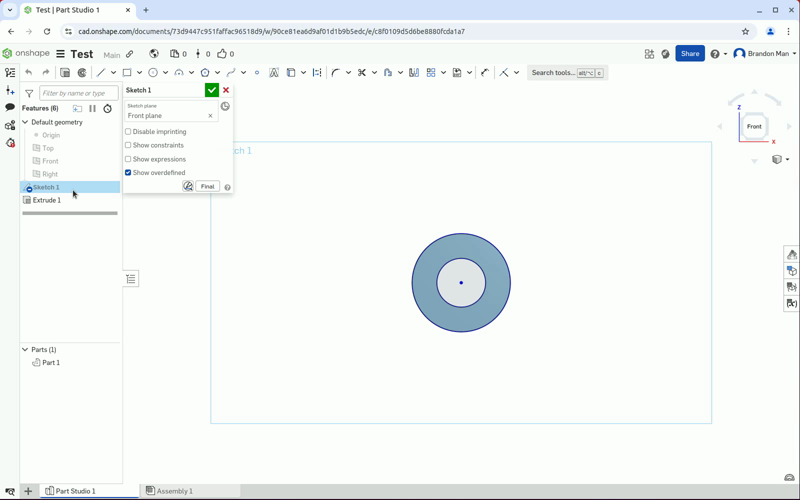
mouse_move(229, 92)
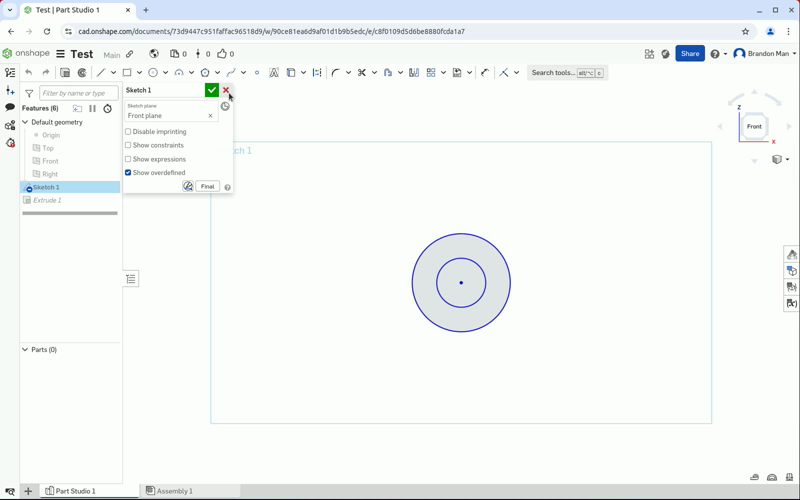
click(229, 92)
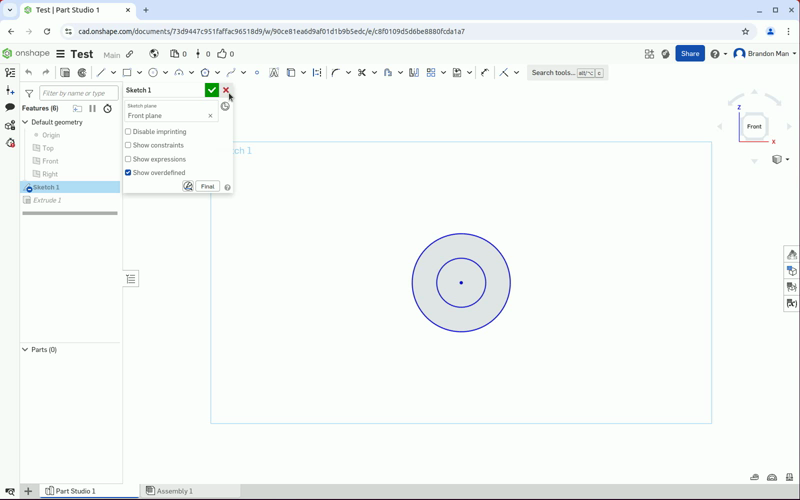
key(shift+s)
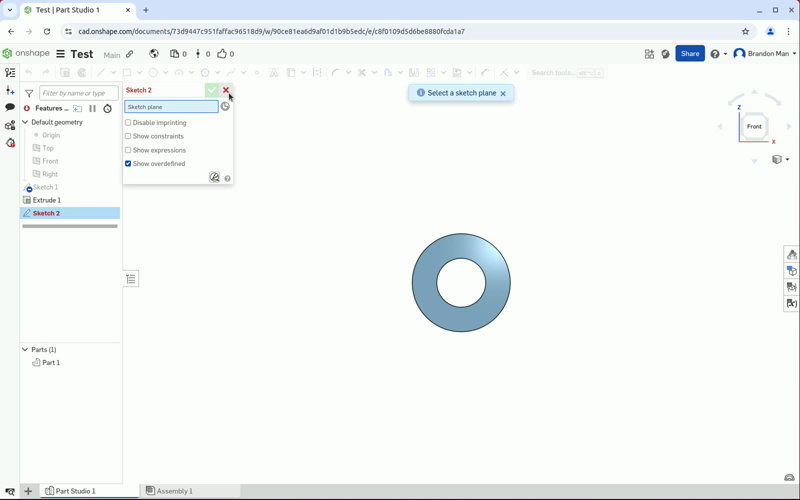
mouse_move(73, 163)
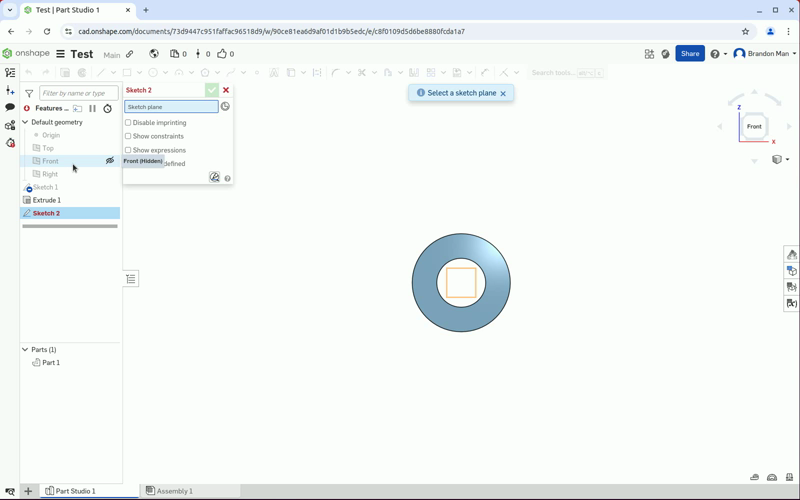
click(73, 163)
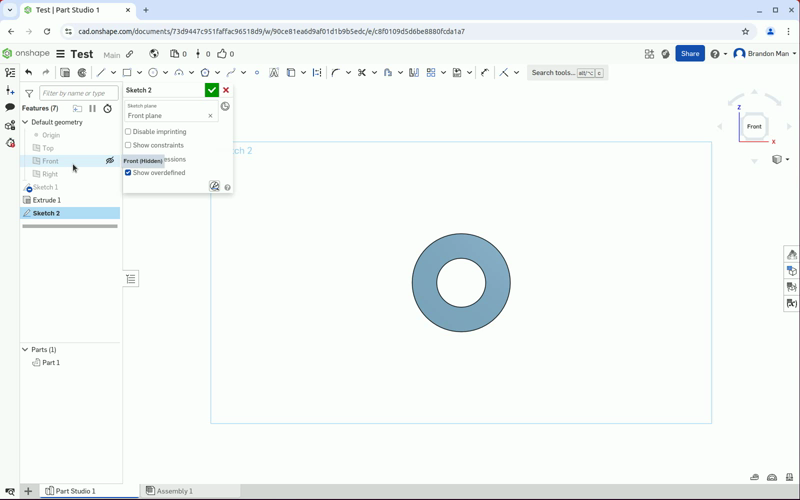
mouse_move(73, 352)
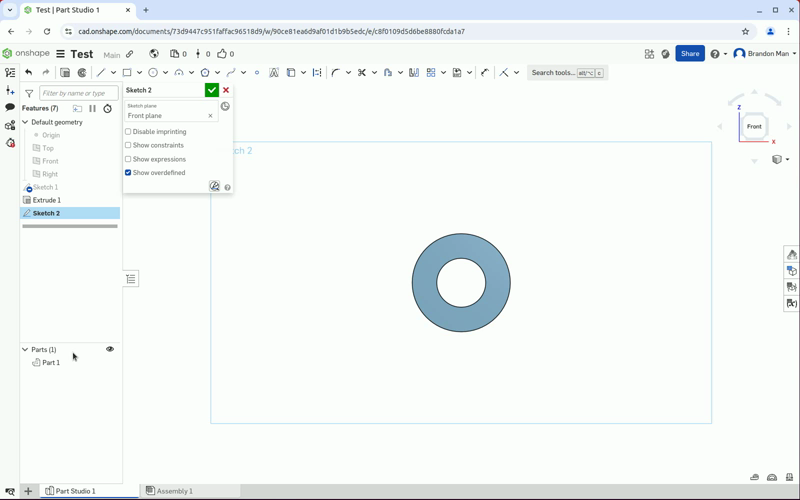
key(y)
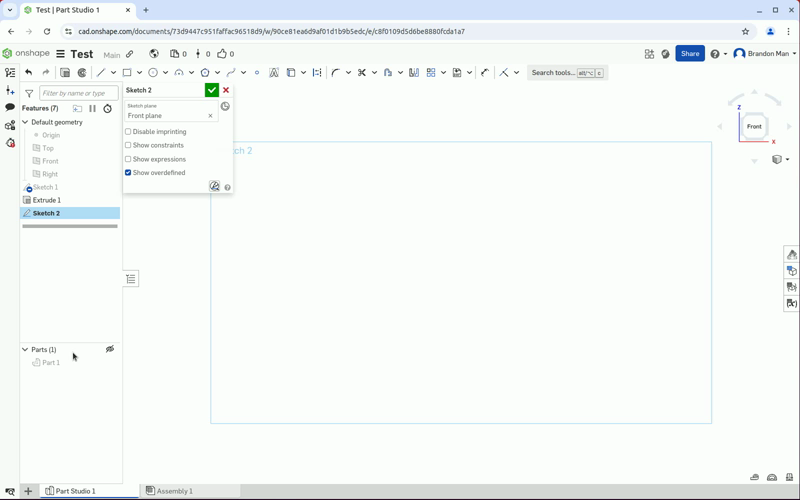
key(c)
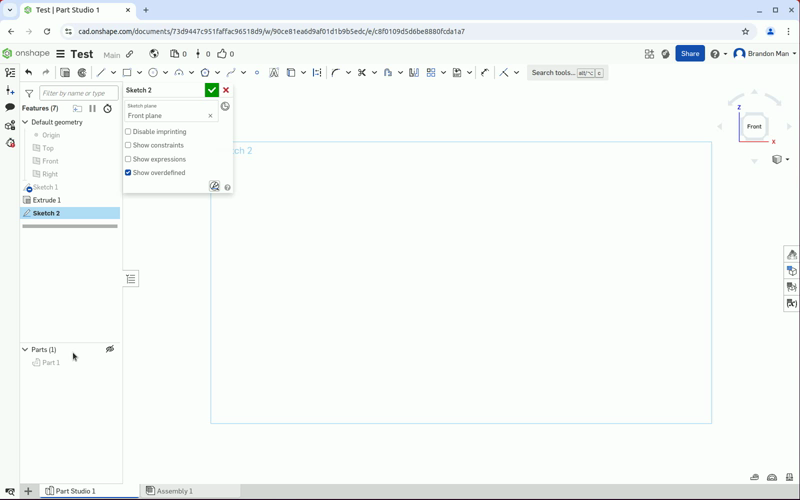
key_down(shift)
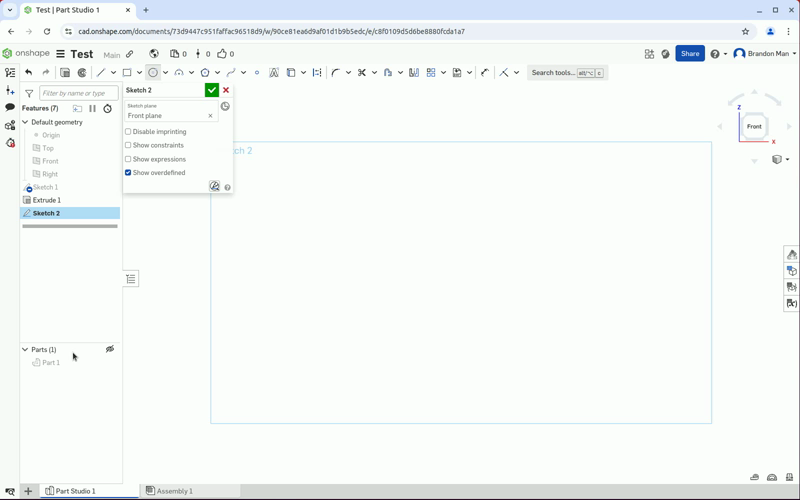
mouse_move(461, 282)
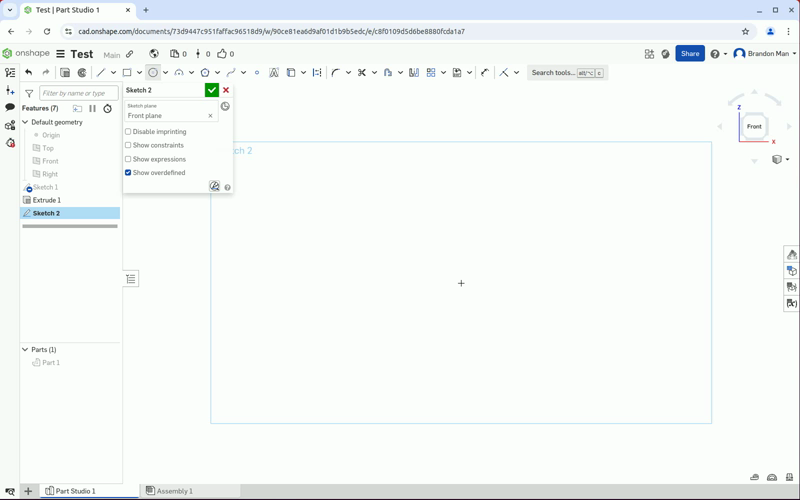
click(461, 282)
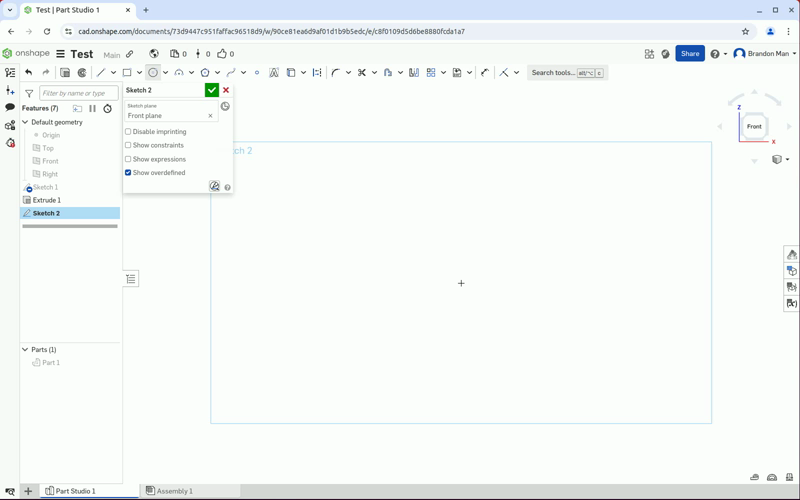
key_up(shift)
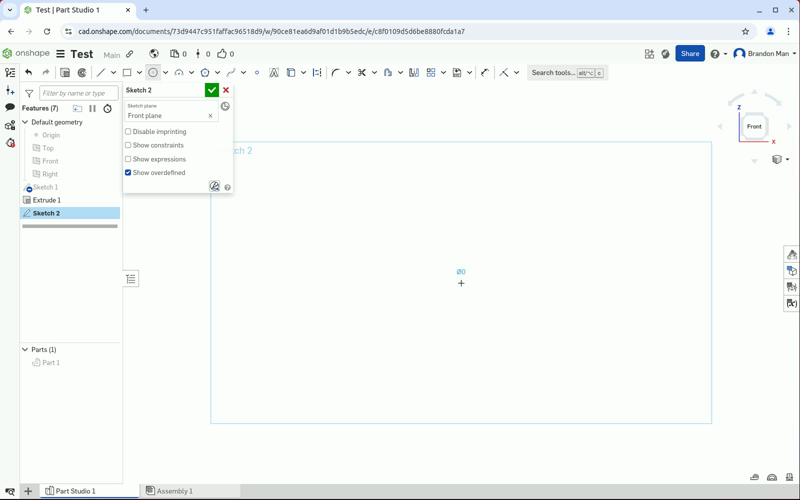
mouse_move(510, 282)
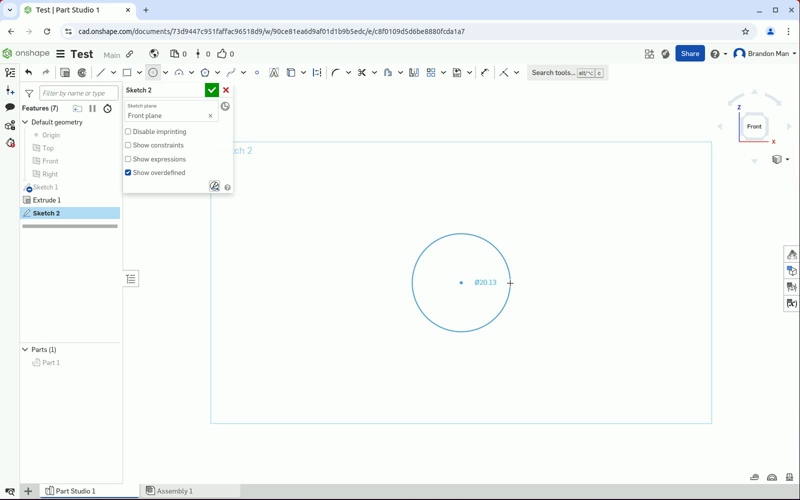
click(510, 282)
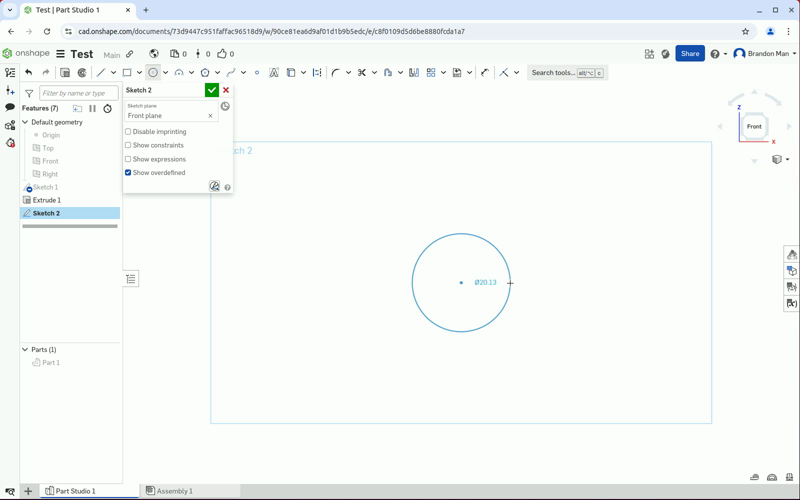
key(esc)
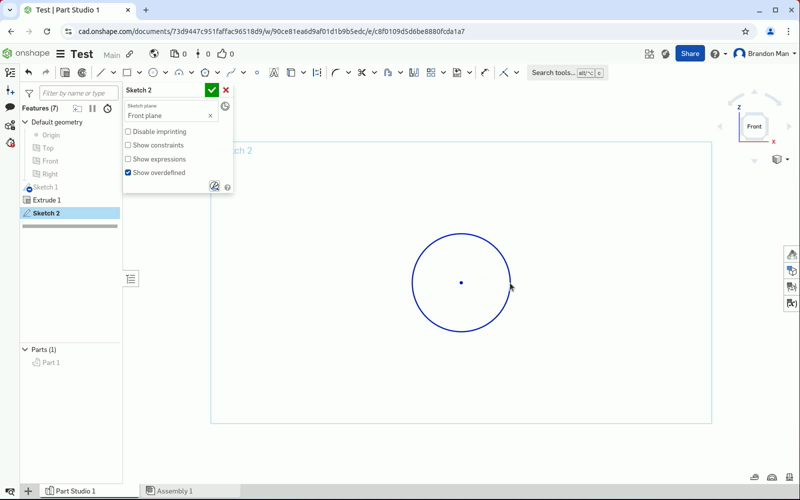
mouse_move(492, 266)
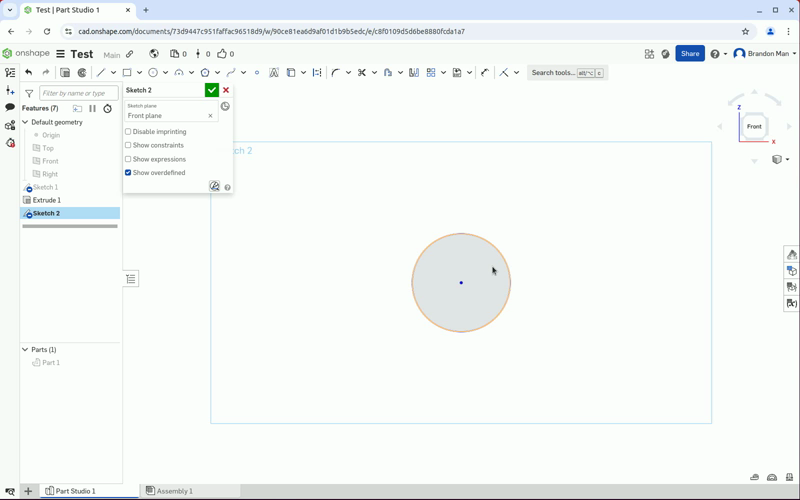
click(492, 266)
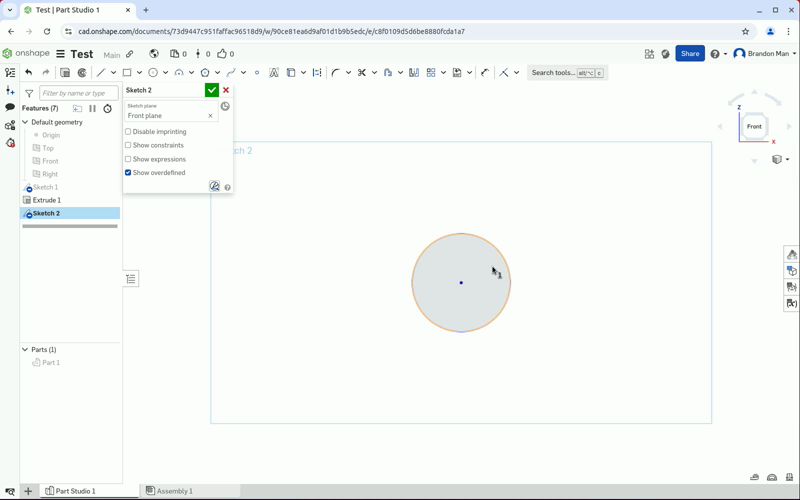
mouse_move(73, 352)
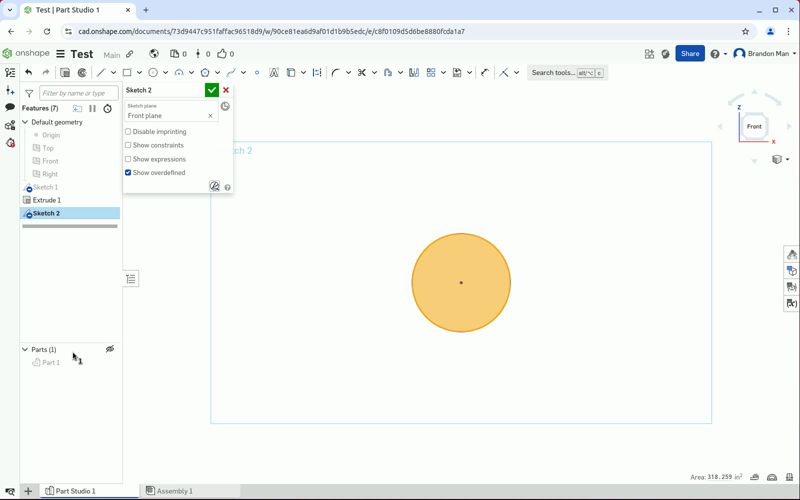
key(shift+y)
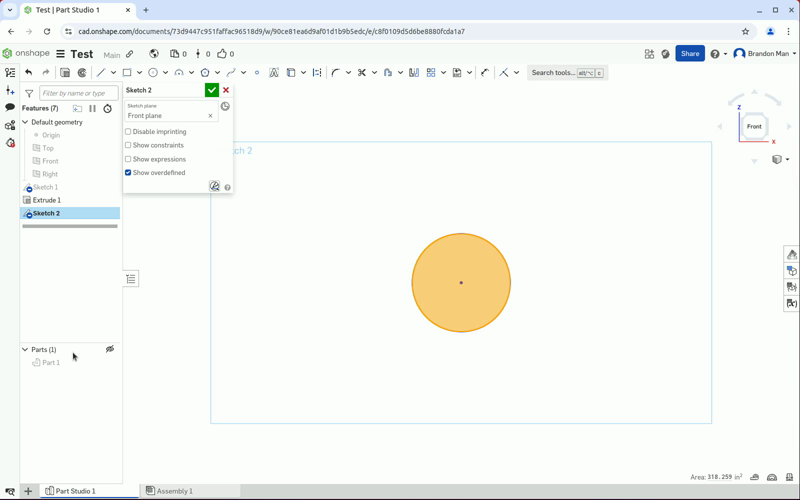
key(shift+e)
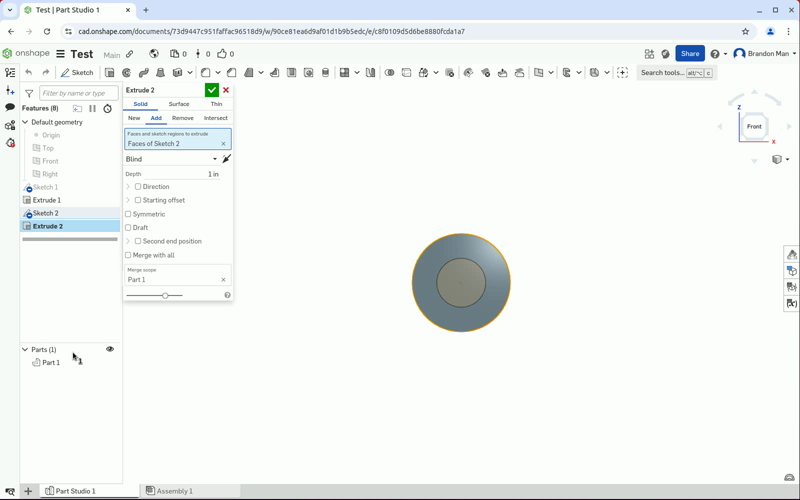
mouse_move(143, 106)
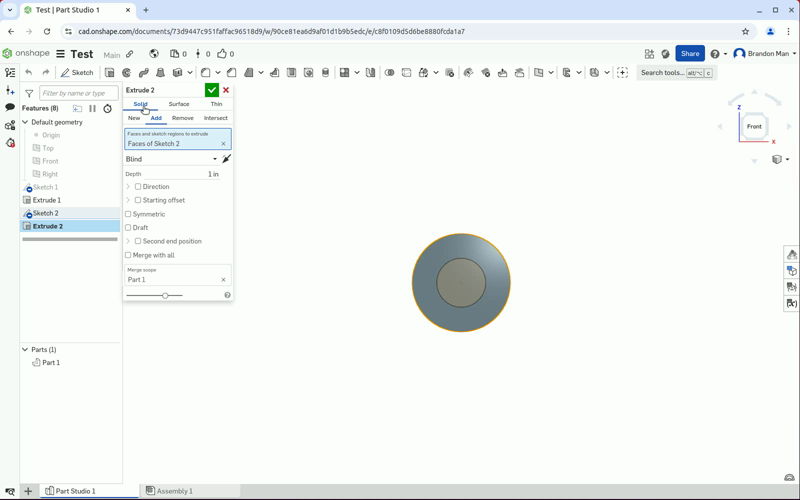
click(143, 106)
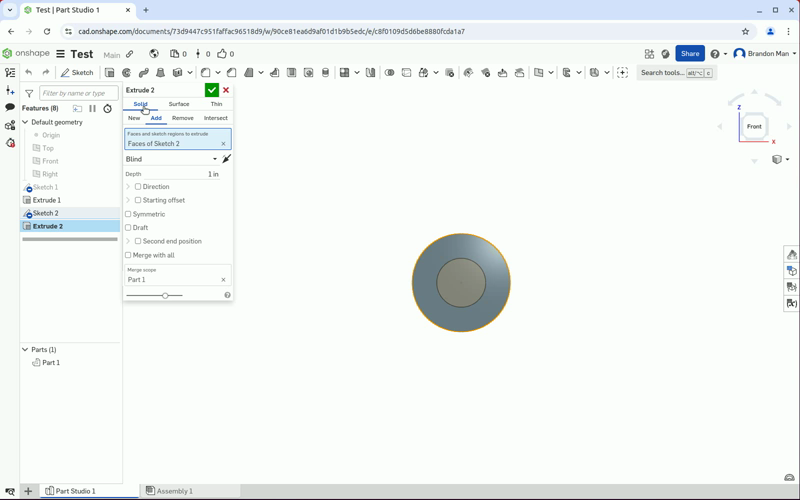
mouse_move(137, 120)
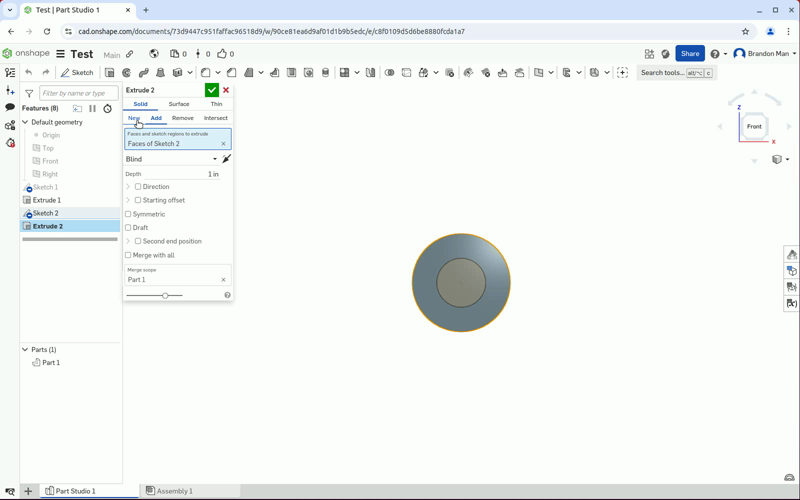
click(137, 120)
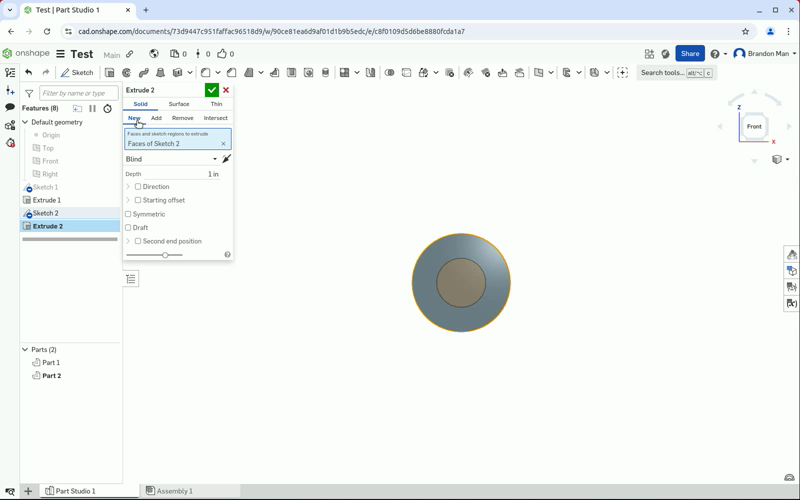
key(tab, 4)
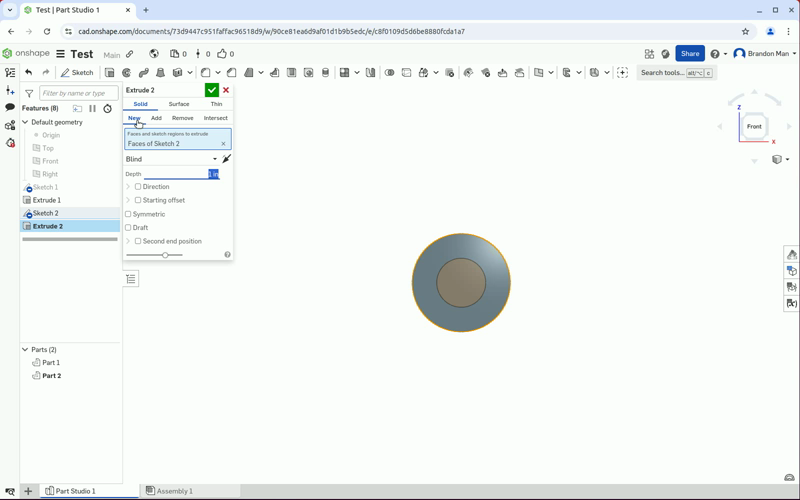
text(-14.683)
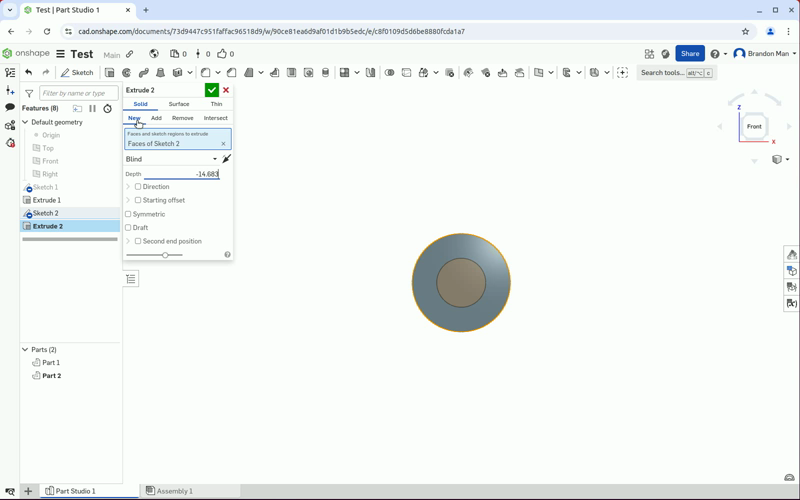
key(enter)
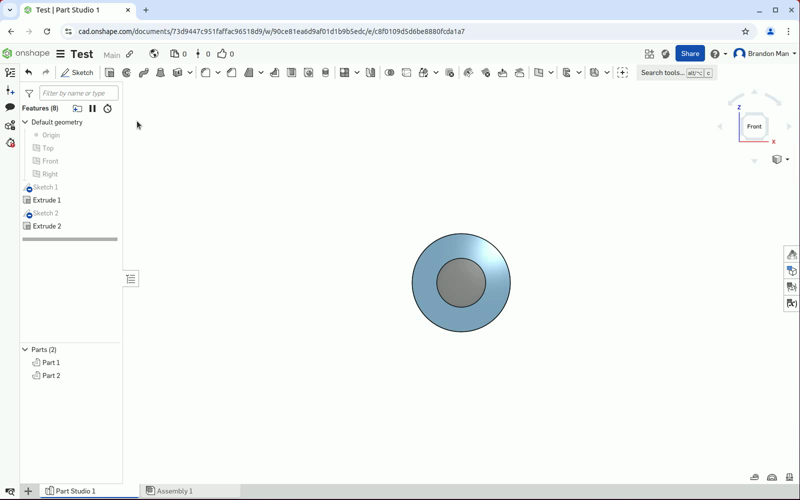
key(shift+h)
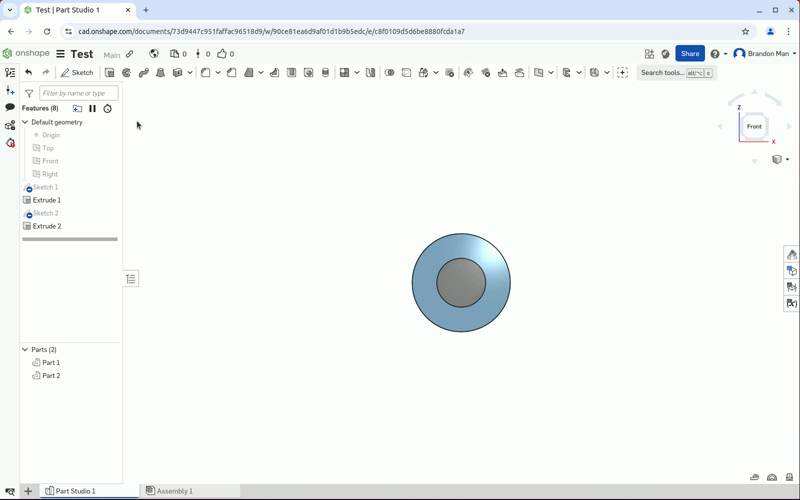
key(shift+h)
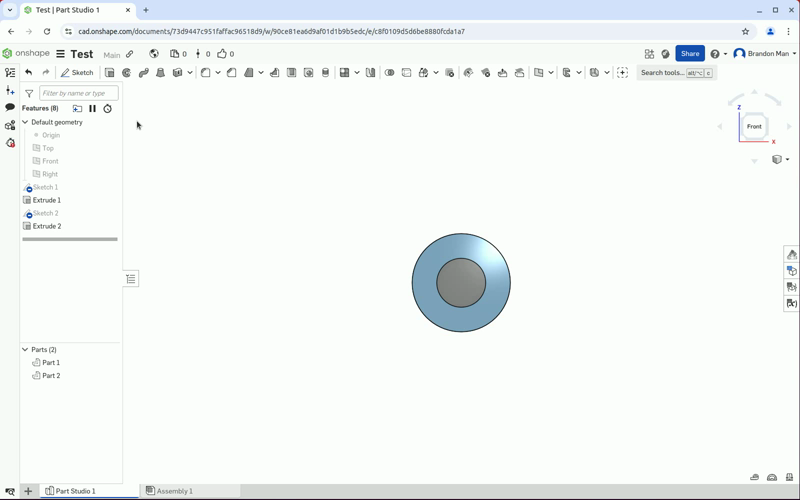
mouse_move(73, 189)
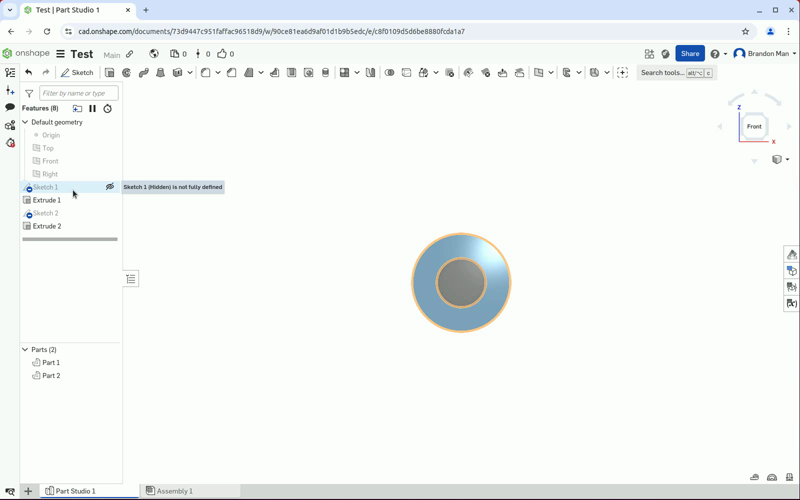
click(73, 189)
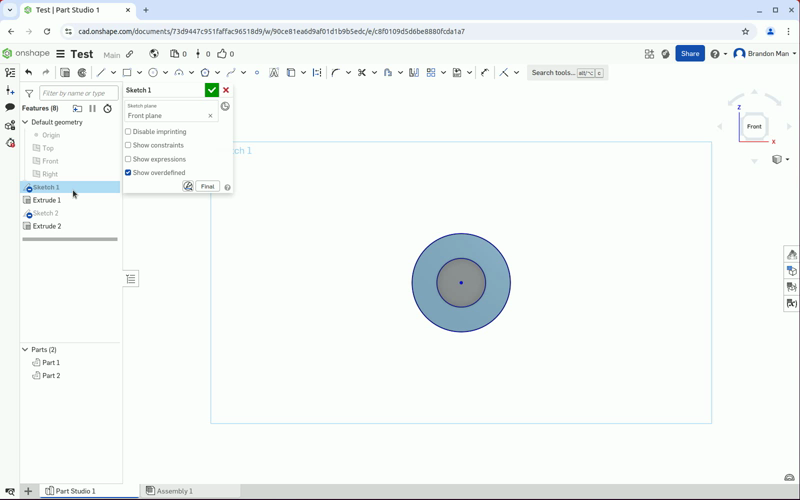
mouse_move(229, 92)
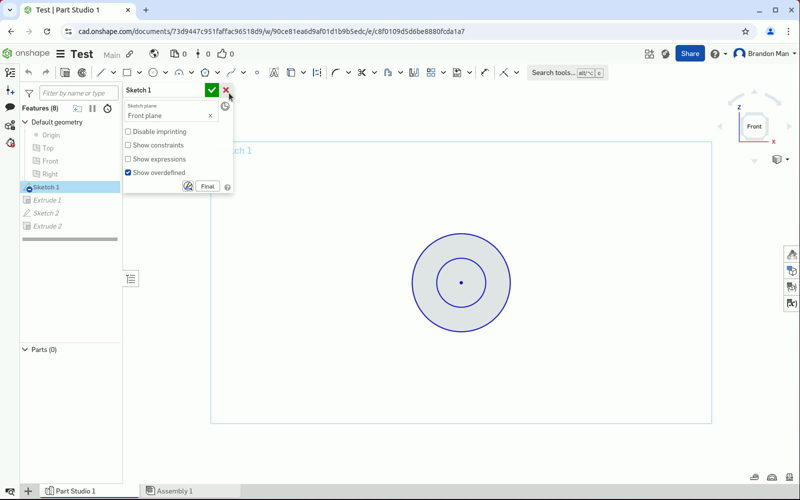
click(229, 92)
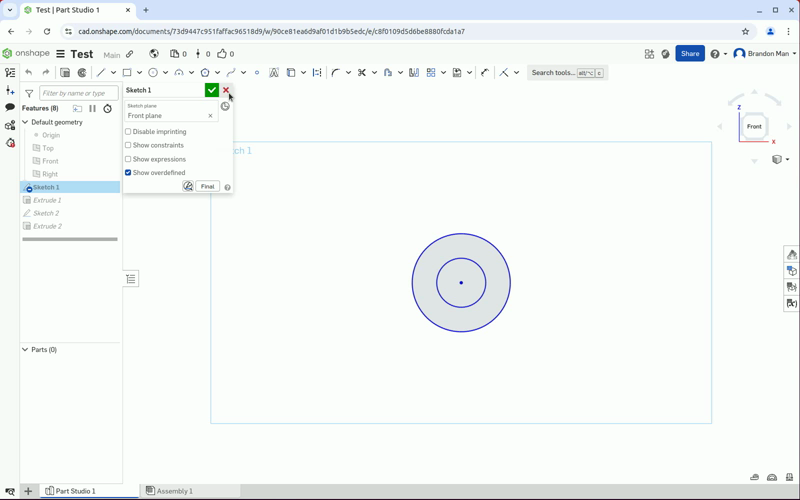
key(shift+s)
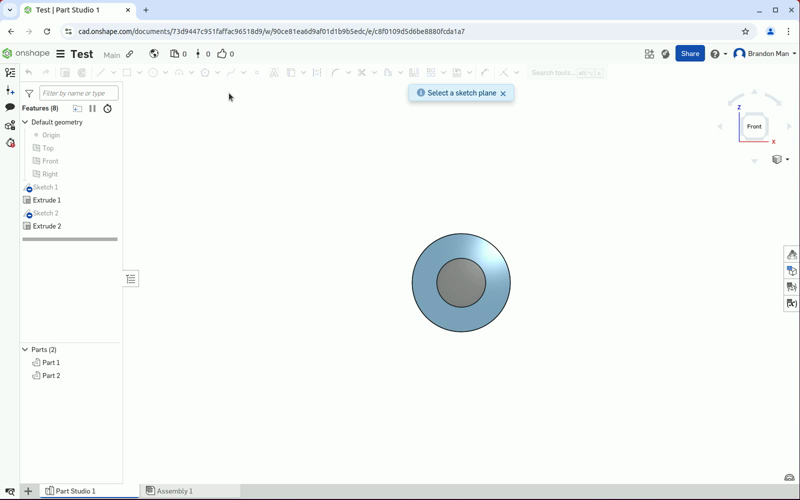
mouse_move(73, 163)
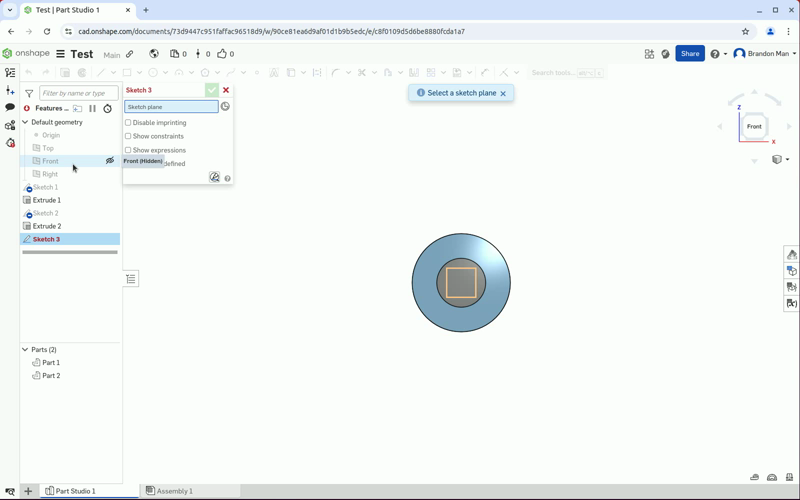
click(73, 163)
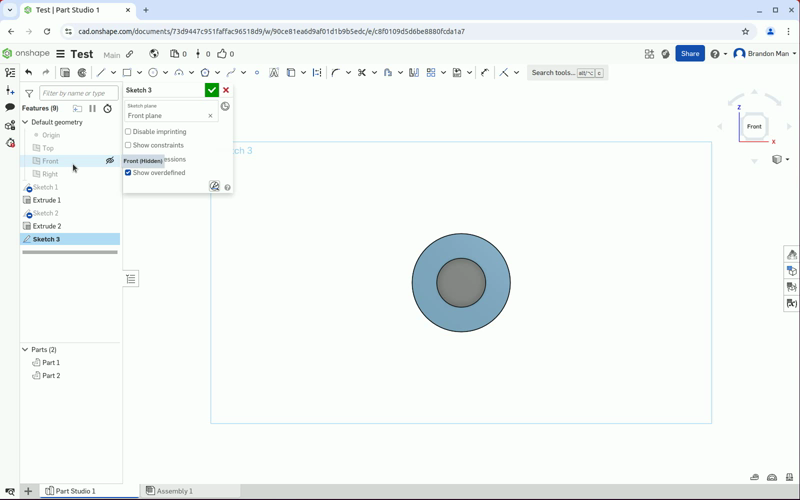
mouse_move(73, 352)
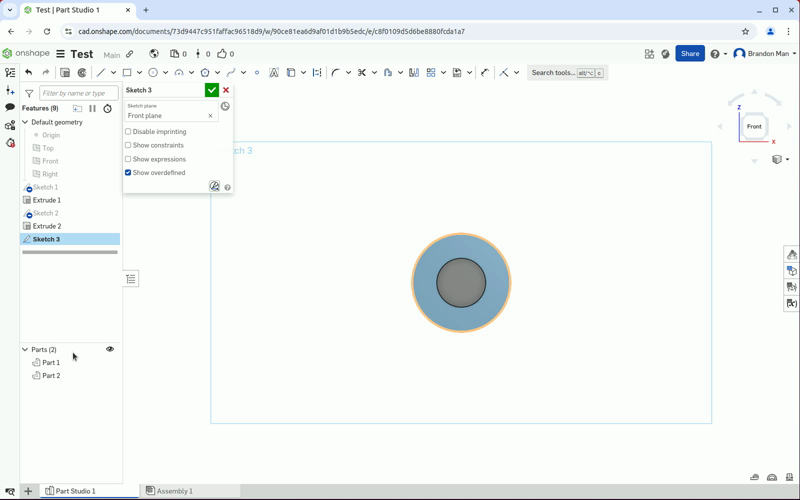
key(y)
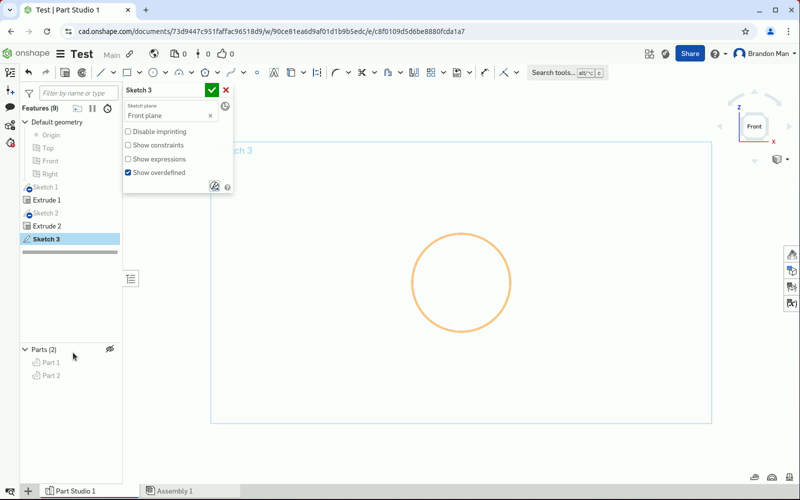
key(l)
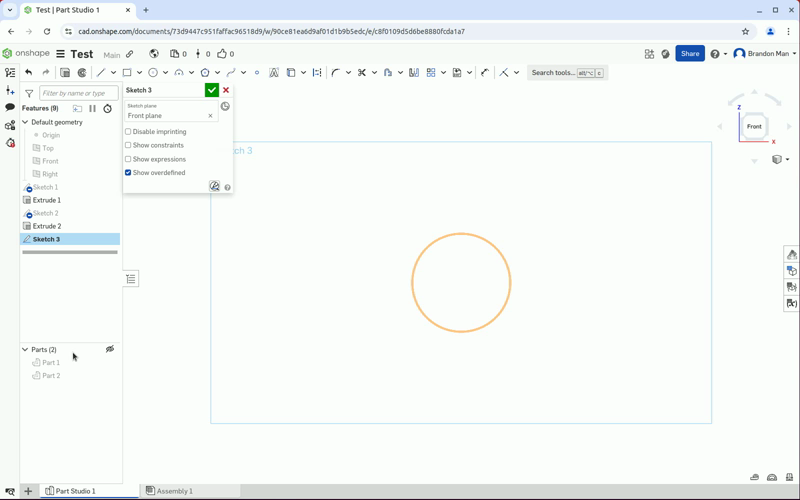
key_down(shift)
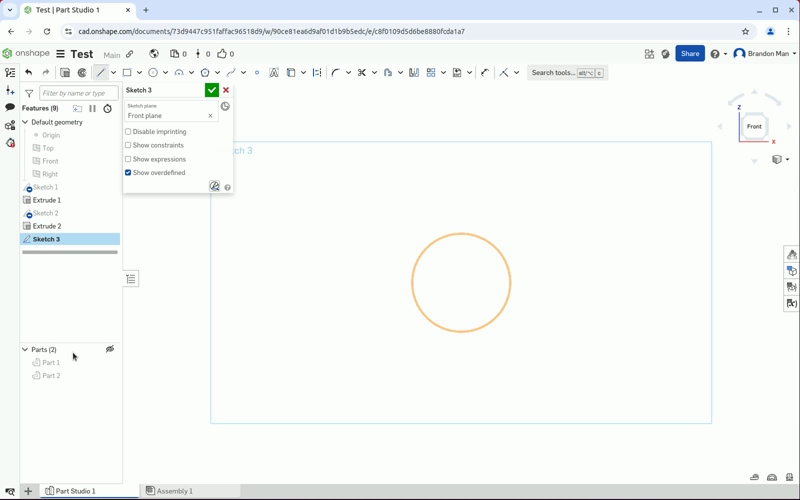
mouse_move(460, 330)
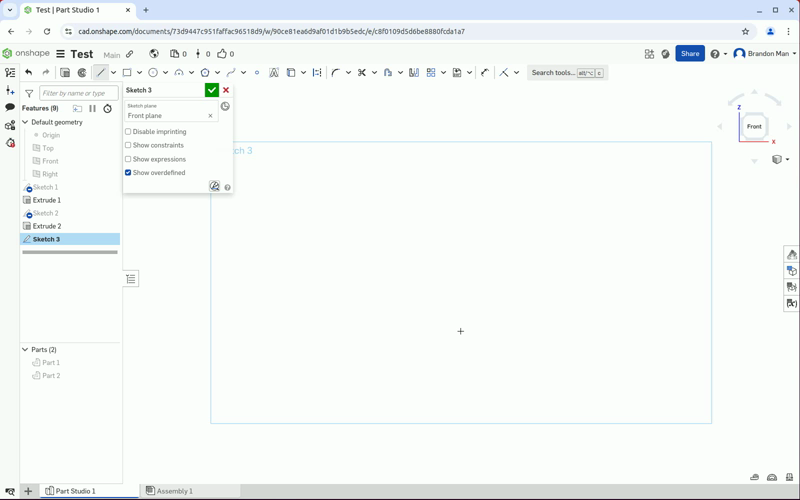
click(460, 330)
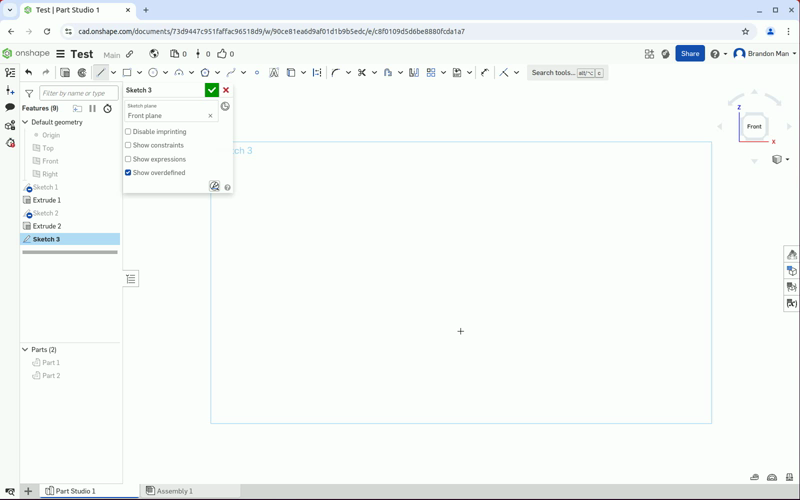
key_up(shift)
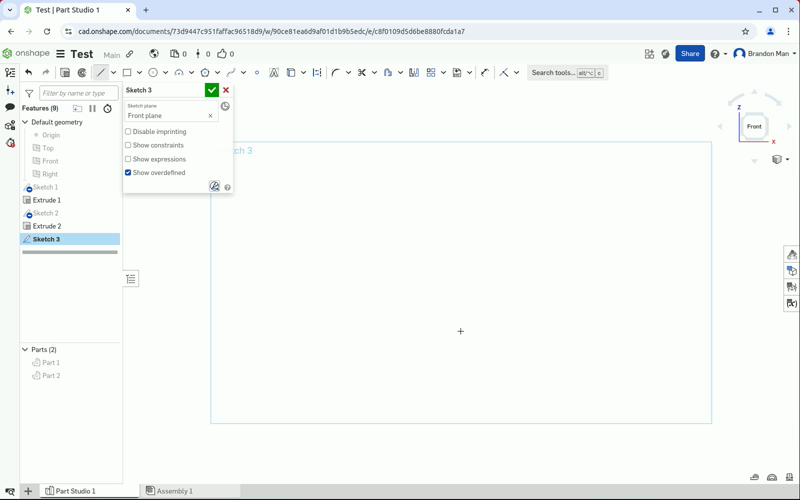
key_down(shift)
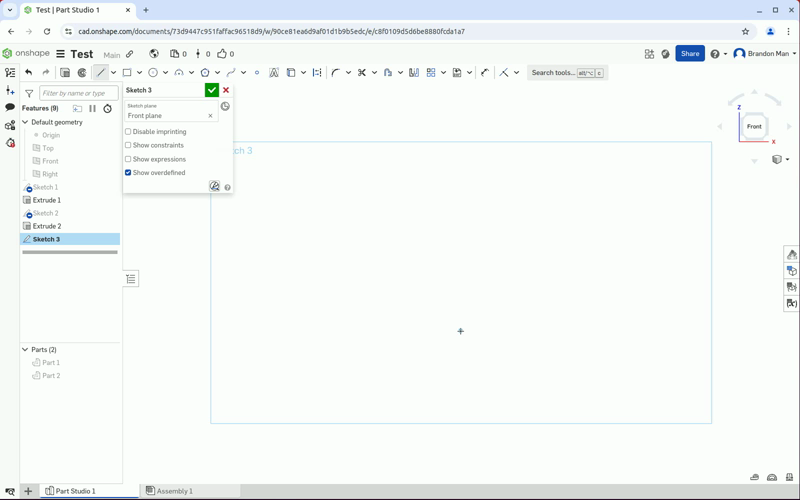
mouse_move(533, 330)
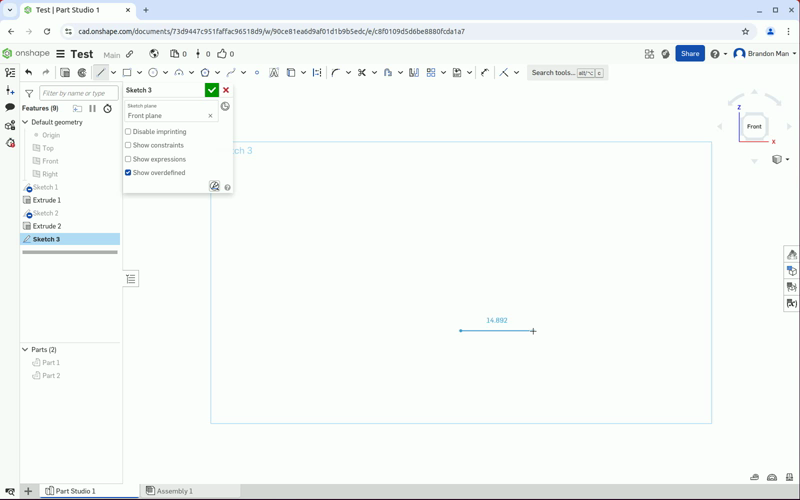
click(533, 330)
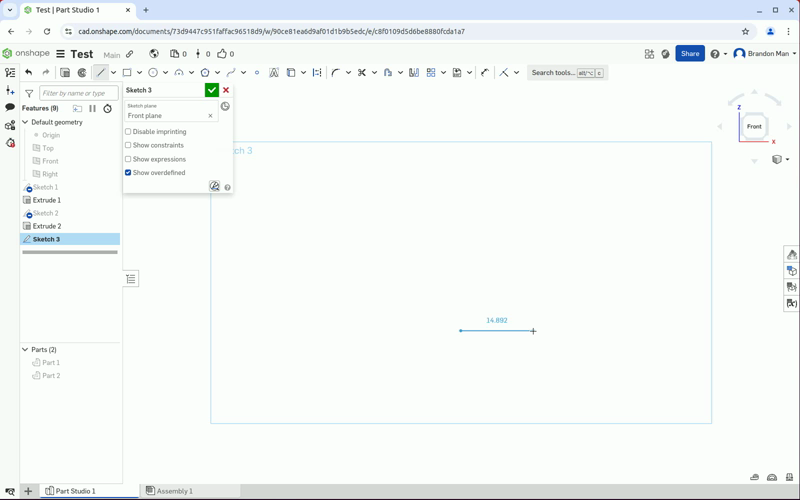
key_up(shift)
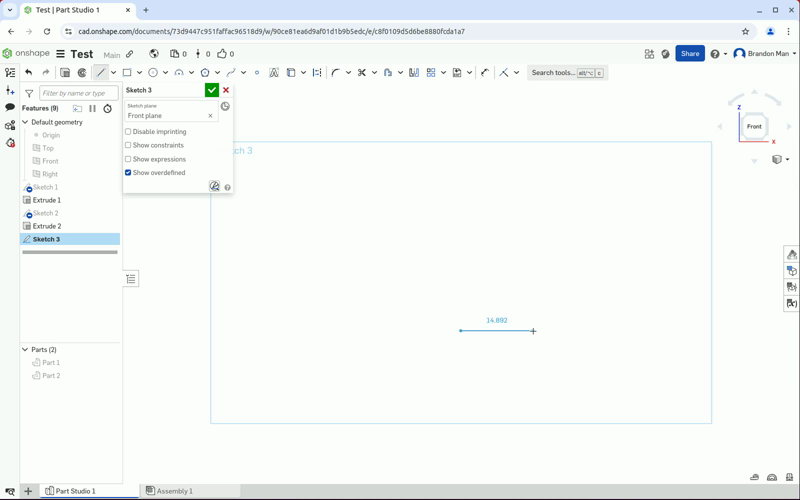
key_down(shift)
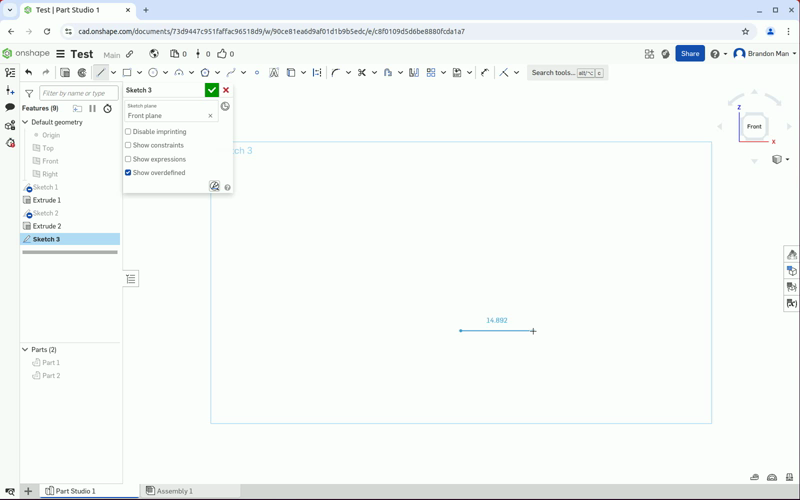
mouse_move(563, 330)
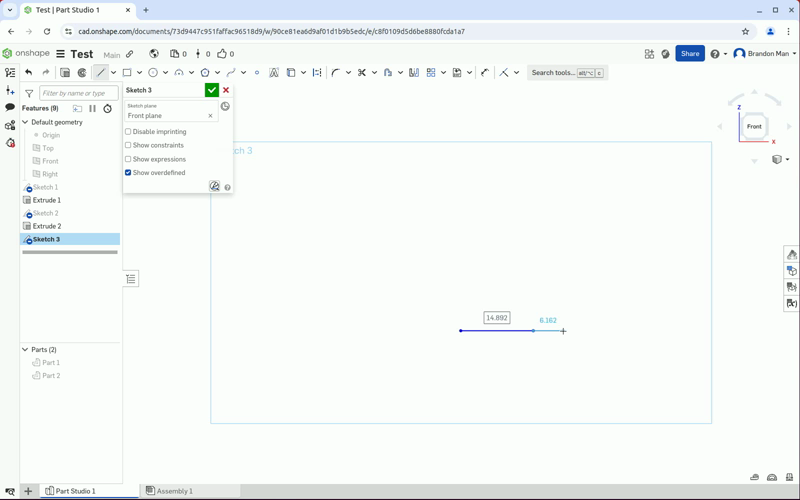
mouse_move(573, 307)
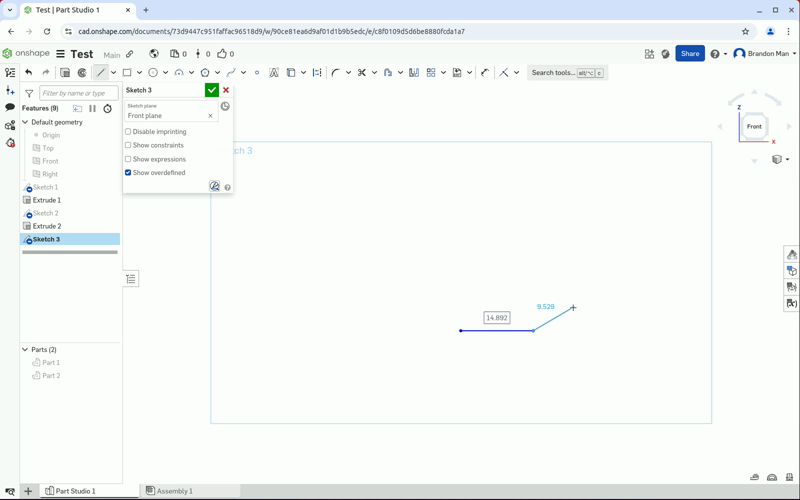
click(573, 307)
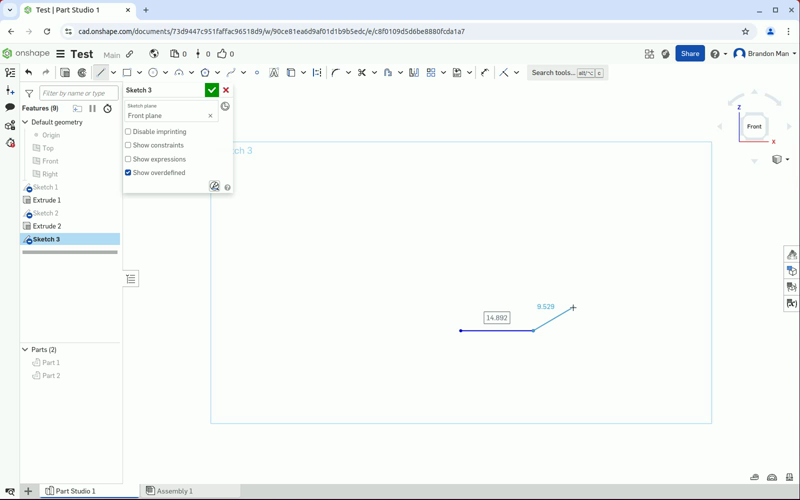
key_up(shift)
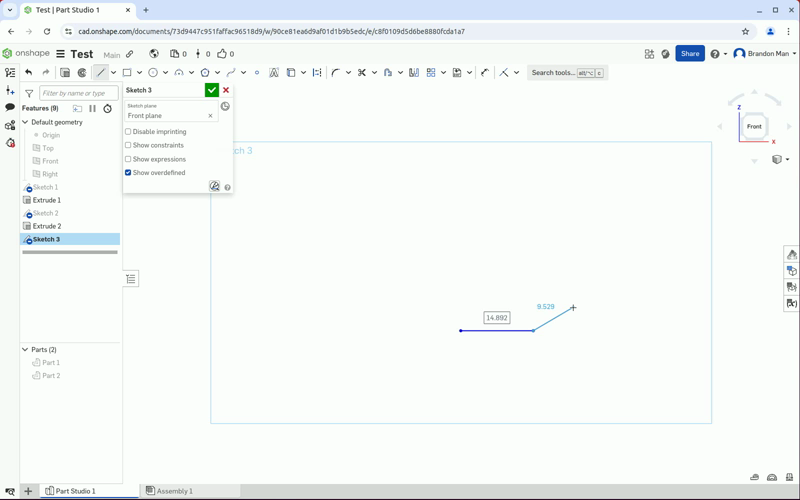
key_down(shift)
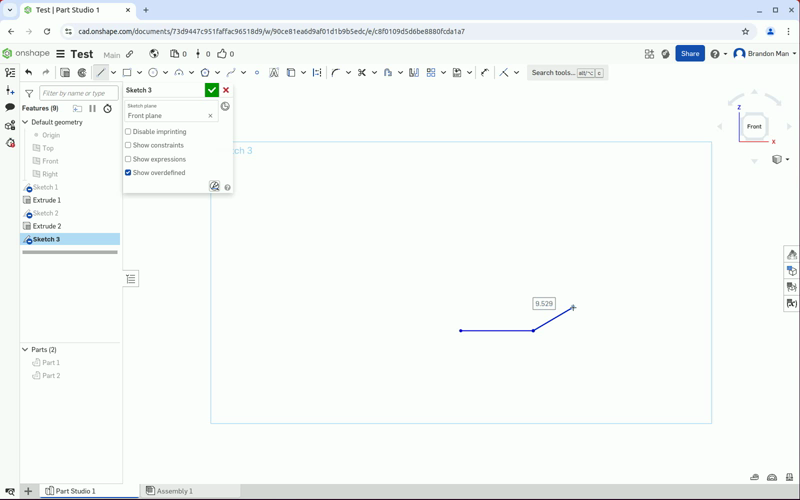
mouse_move(589, 307)
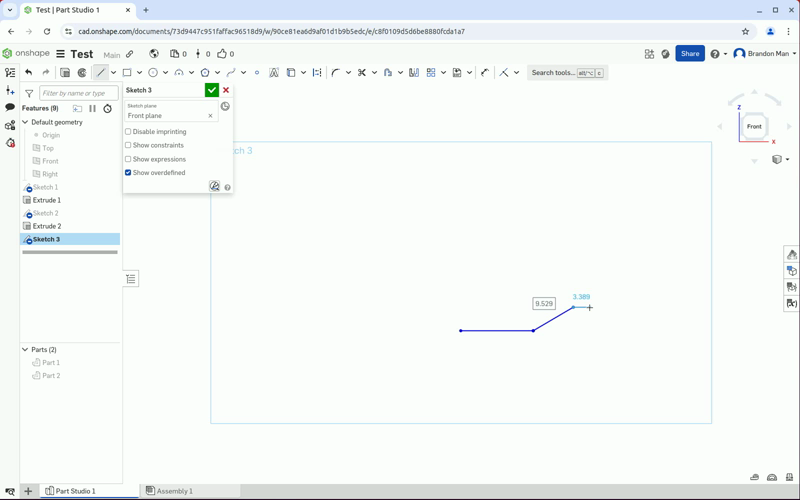
mouse_move(573, 258)
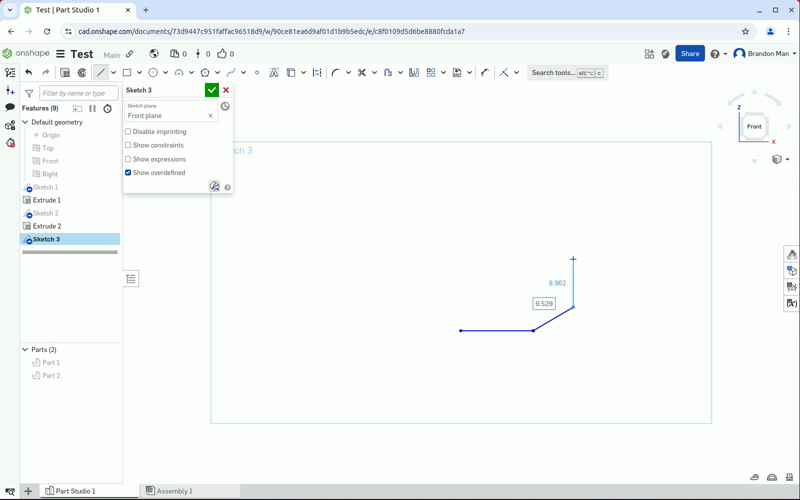
click(573, 258)
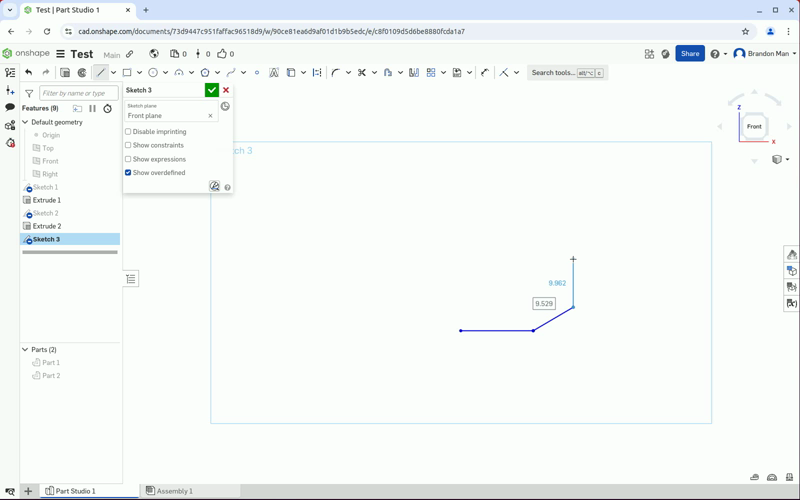
key_up(shift)
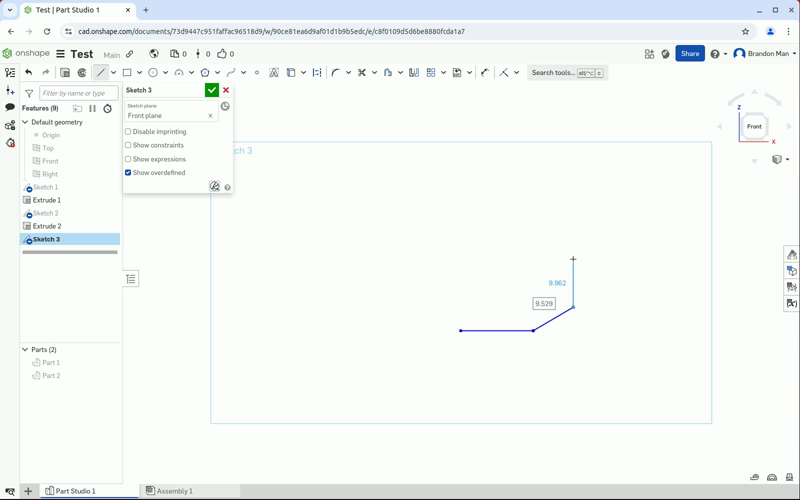
key_down(shift)
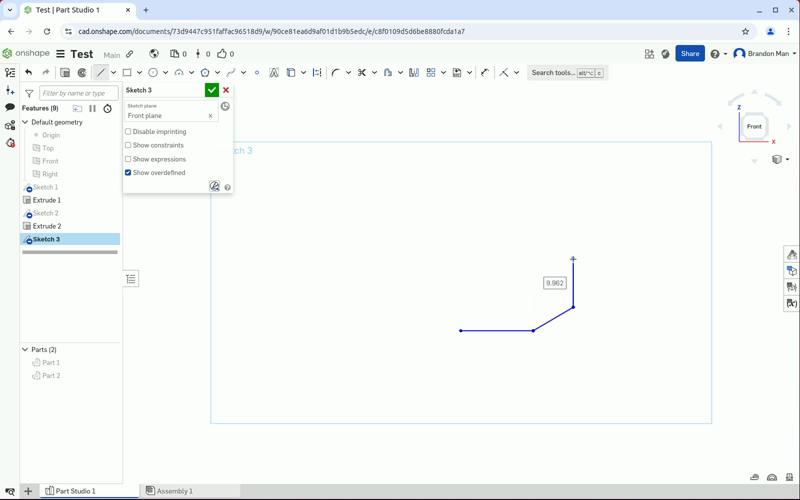
mouse_move(589, 258)
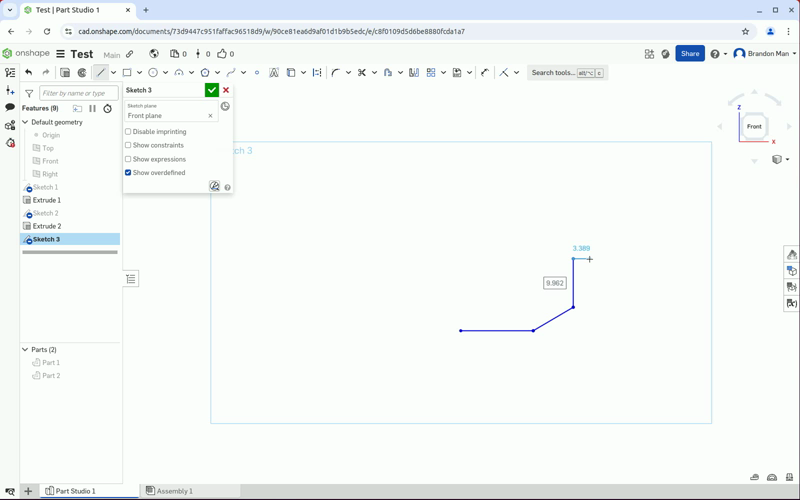
mouse_move(533, 234)
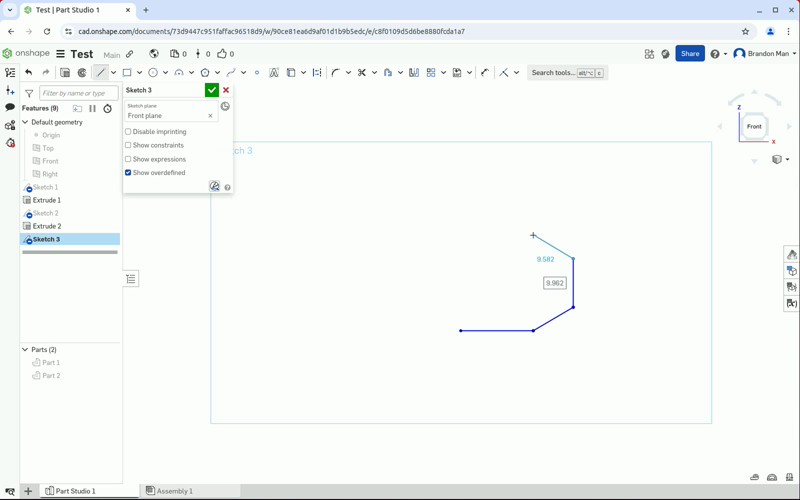
click(533, 234)
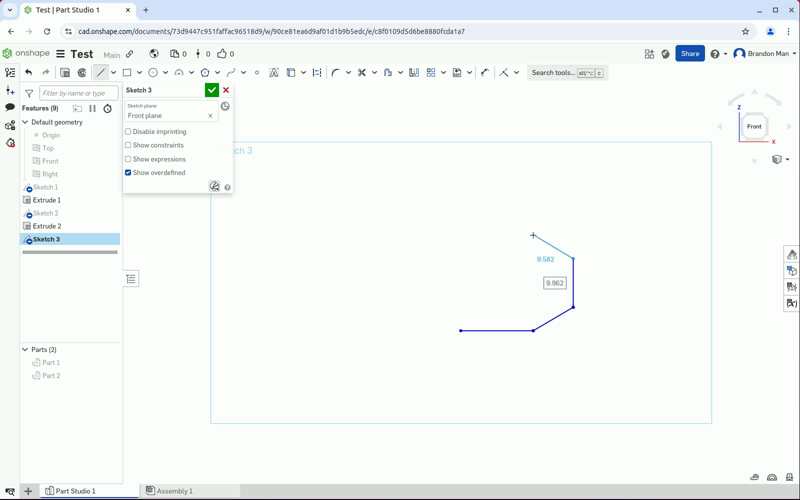
key_up(shift)
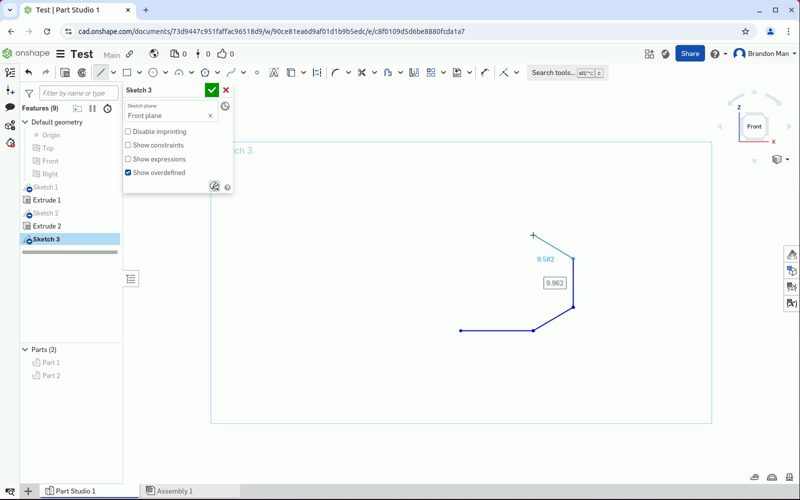
key_down(shift)
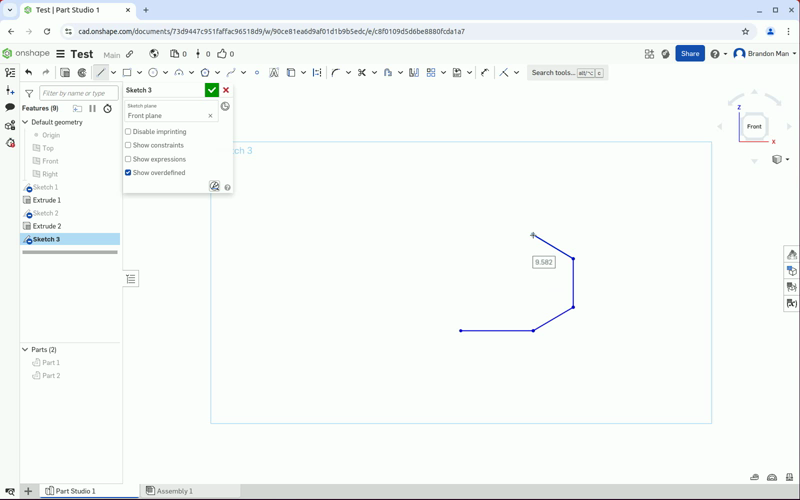
mouse_move(460, 234)
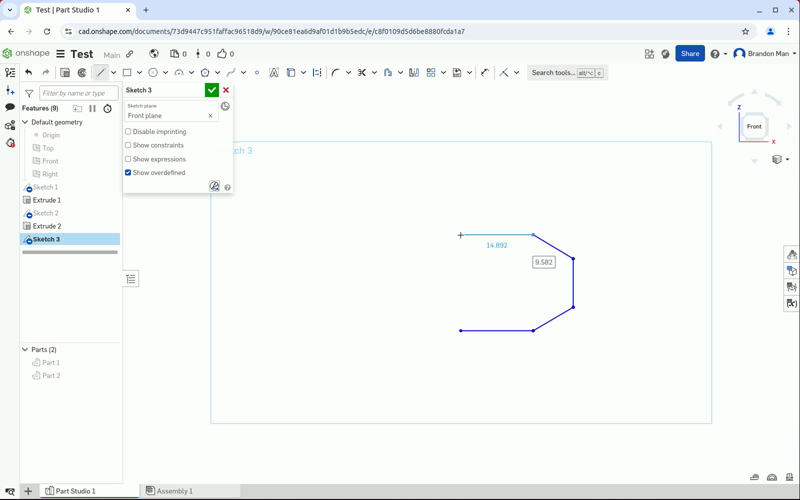
click(460, 234)
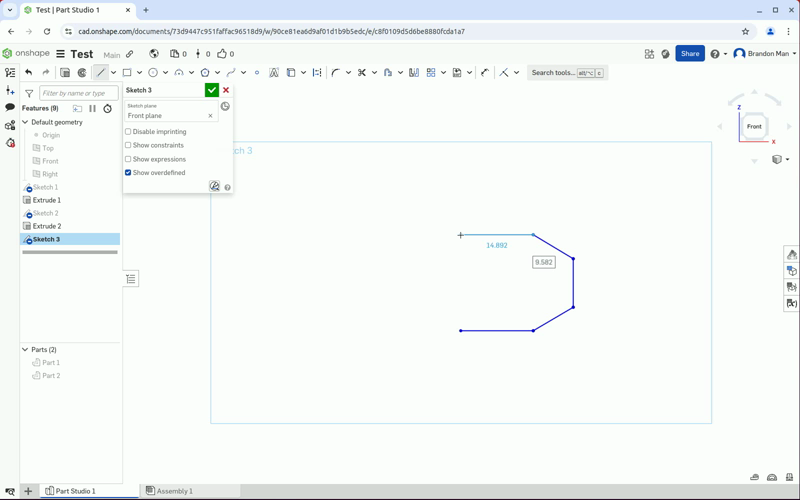
key_up(shift)
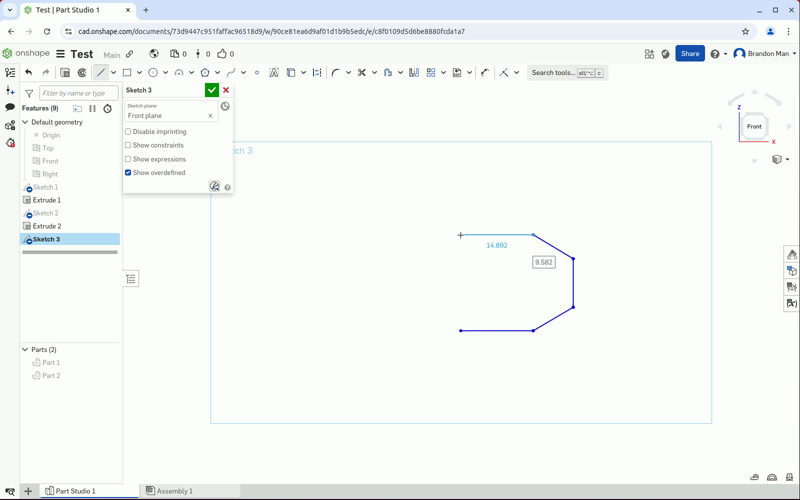
key(esc)
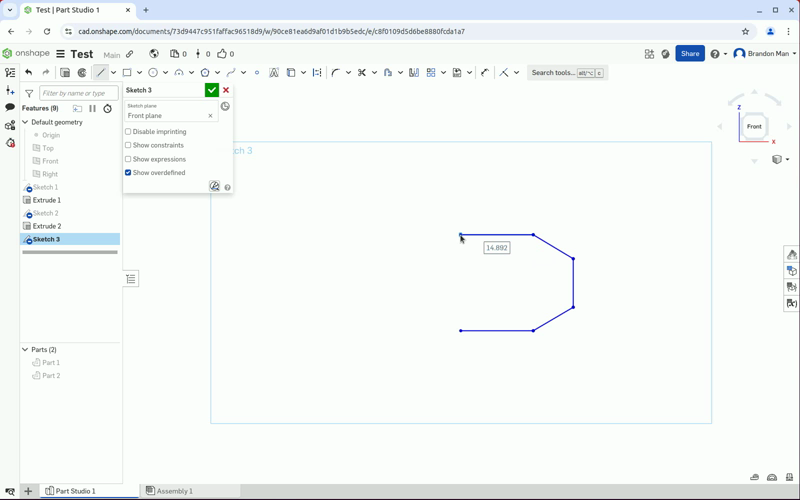
key(a)
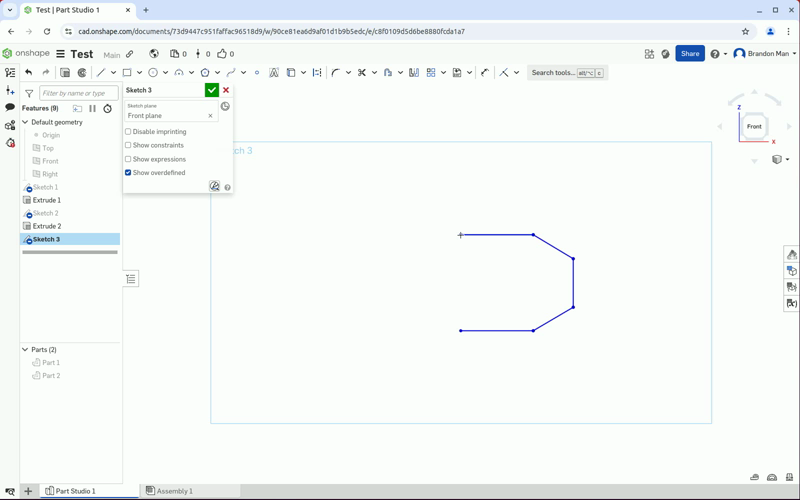
mouse_move(460, 234)
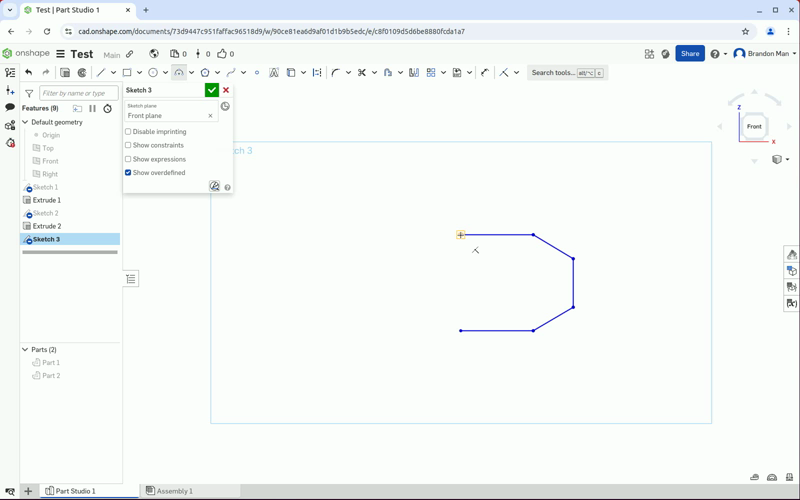
click(460, 234)
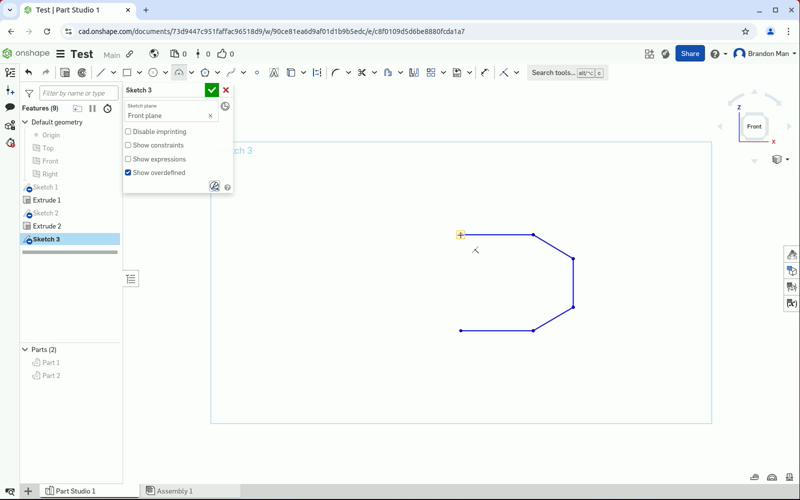
mouse_move(460, 330)
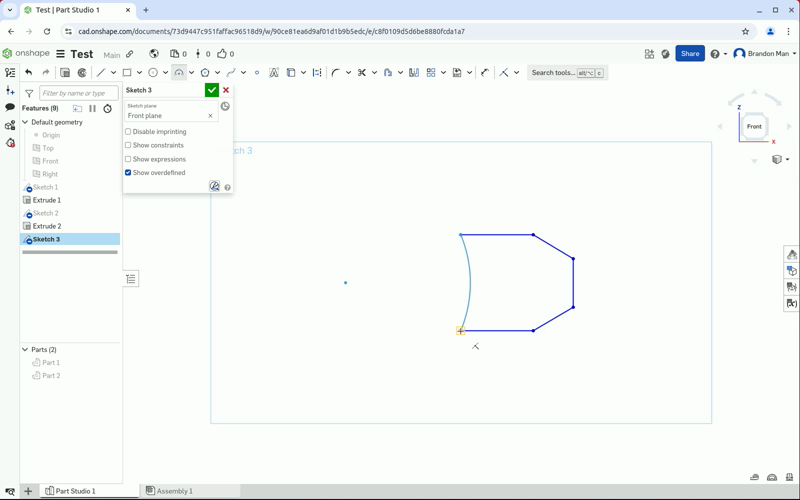
click(460, 330)
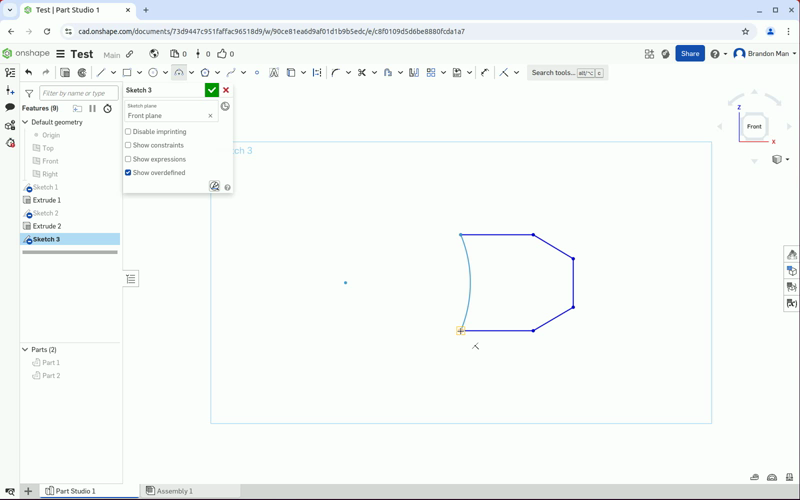
key_down(shift)
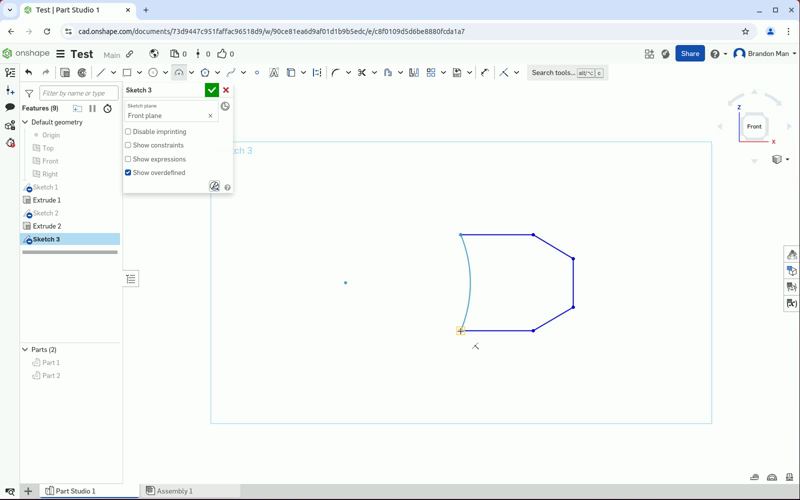
mouse_move(508, 282)
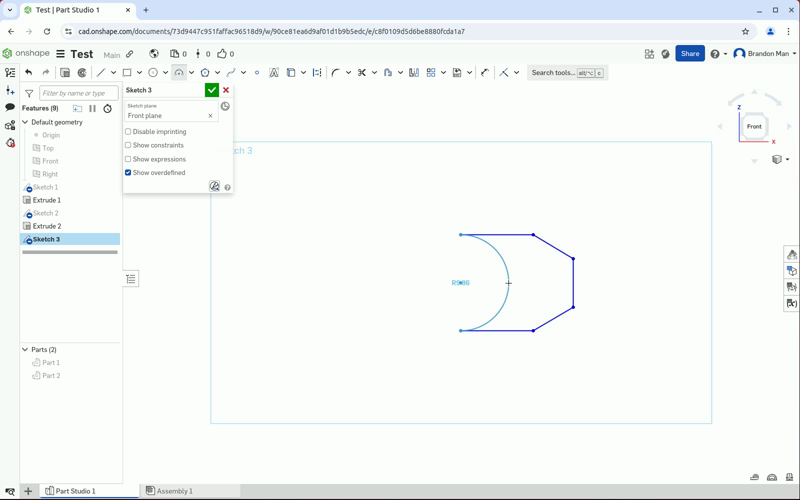
click(508, 282)
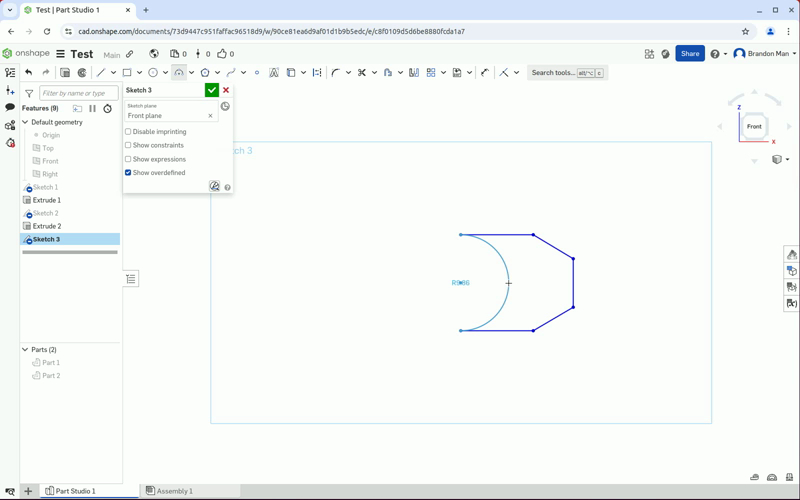
key_up(shift)
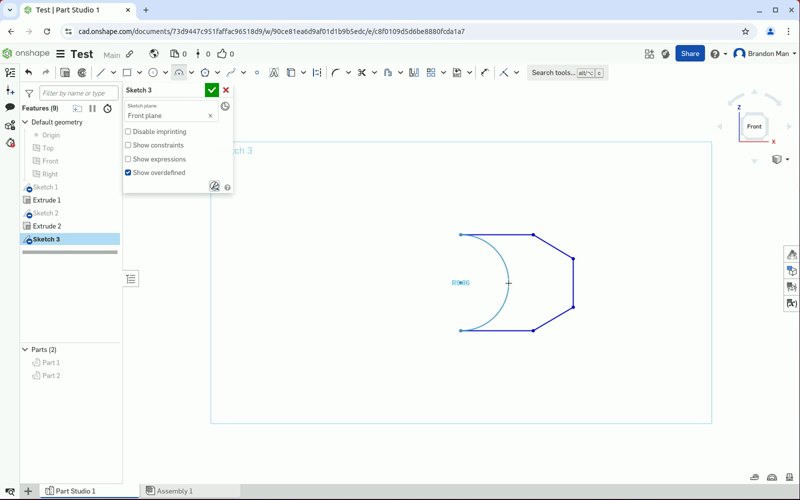
key(esc)
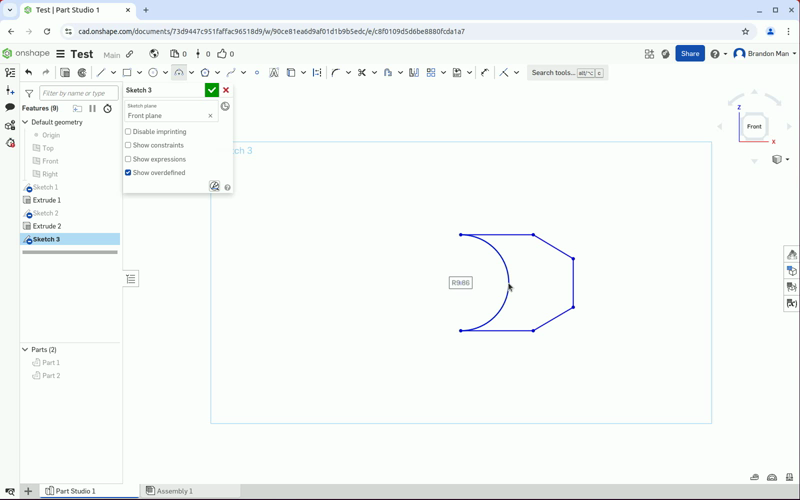
mouse_move(504, 275)
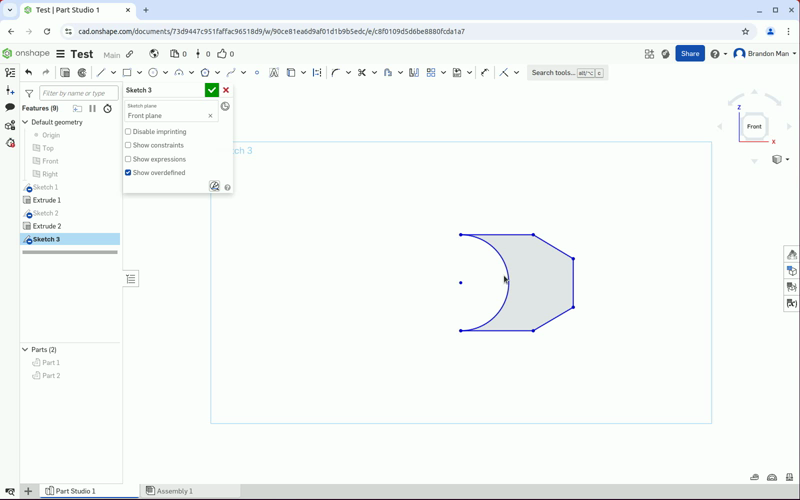
scroll(6)
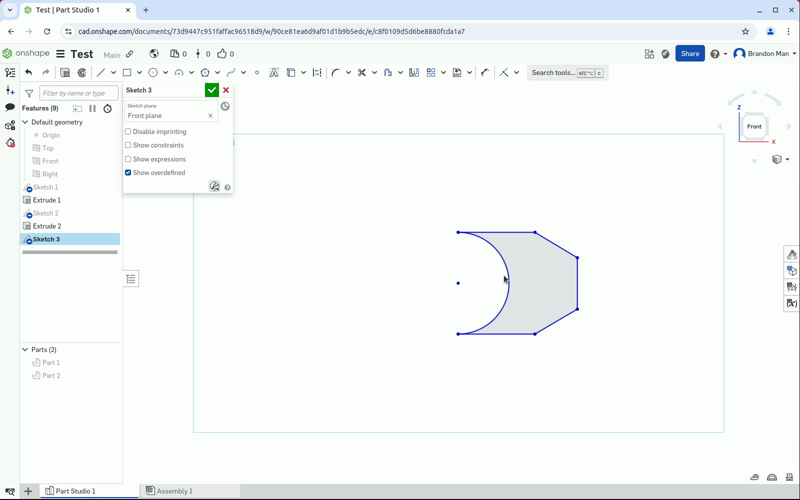
scroll(6)
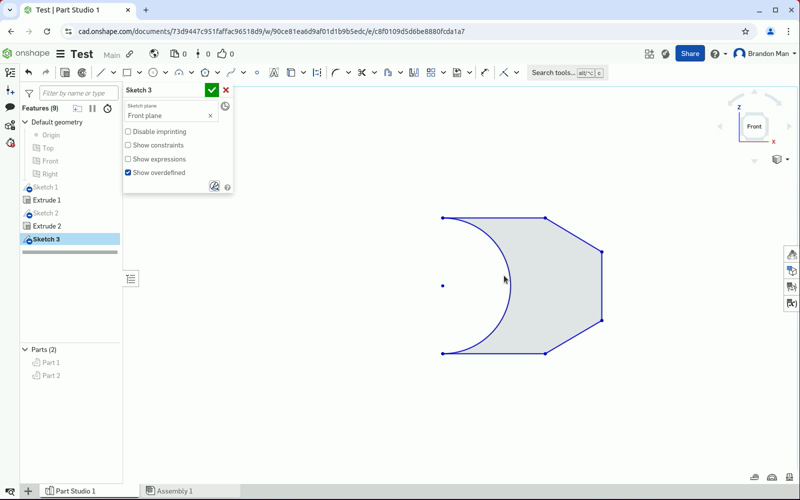
scroll(6)
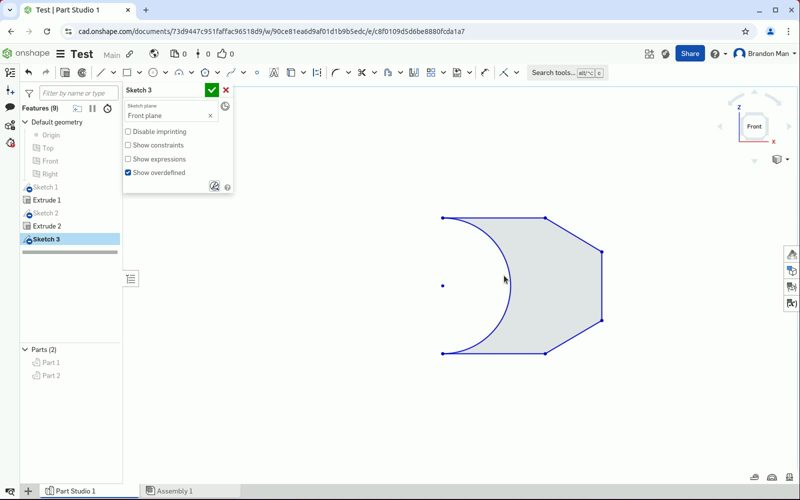
scroll(6)
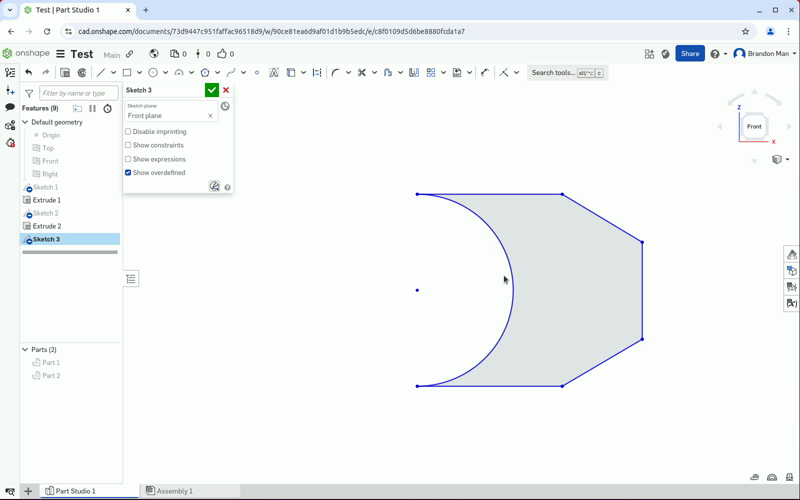
scroll(6)
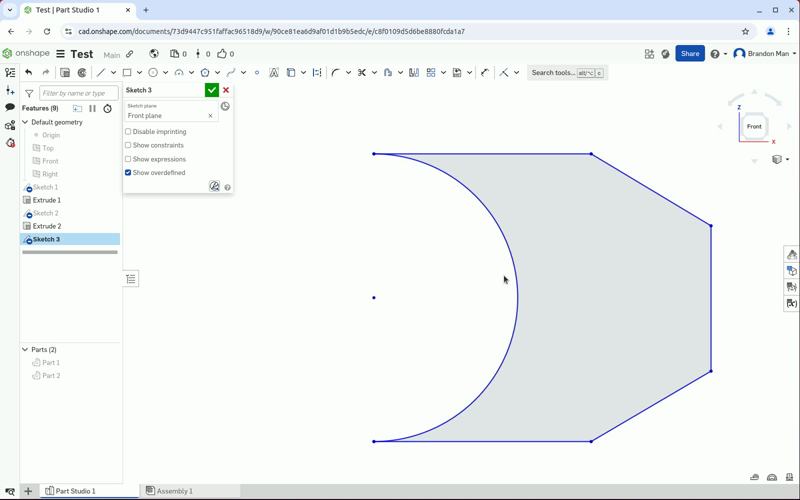
scroll(6)
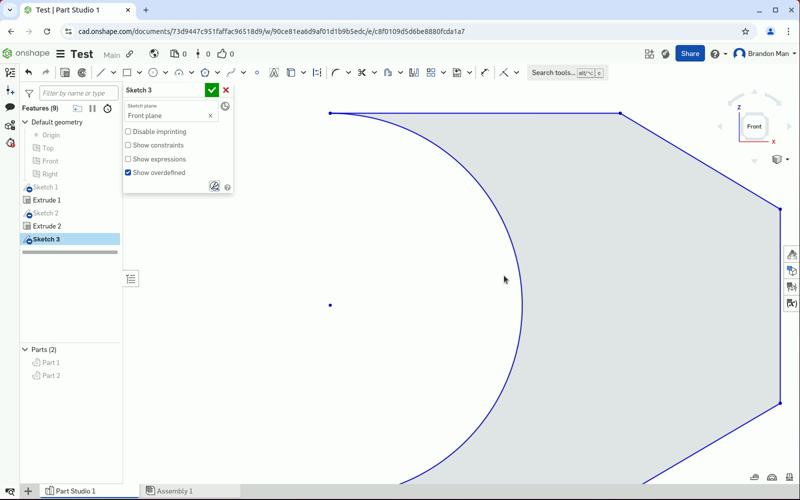
scroll(6)
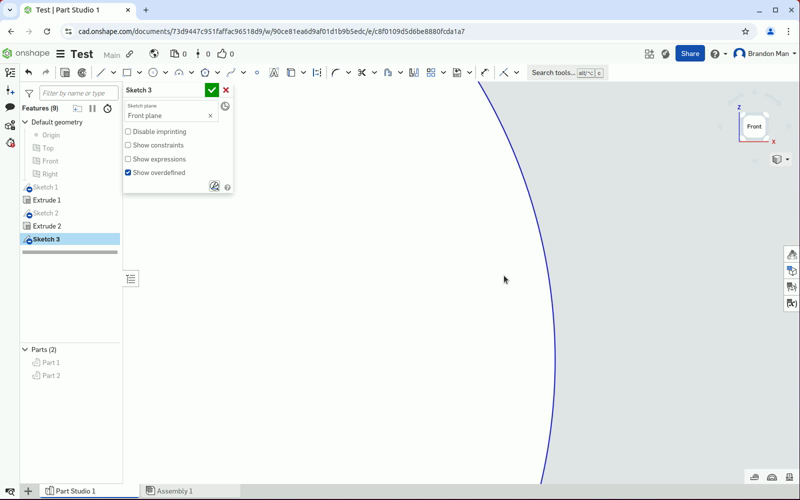
click(504, 275)
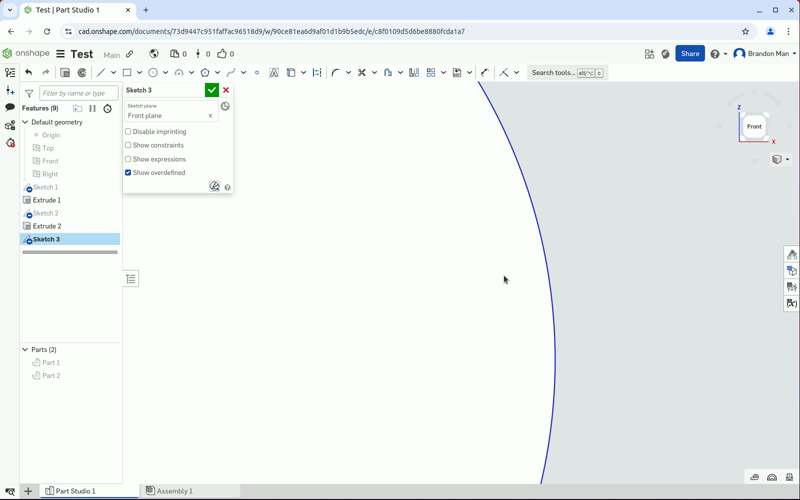
scroll(-6)
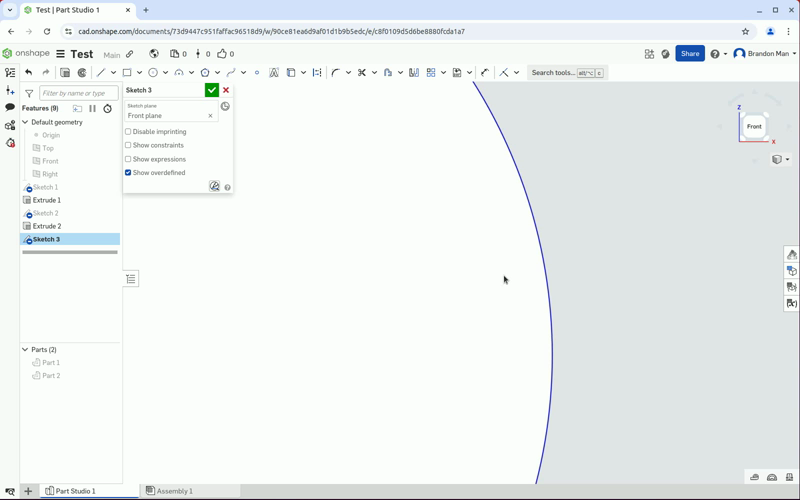
scroll(-6)
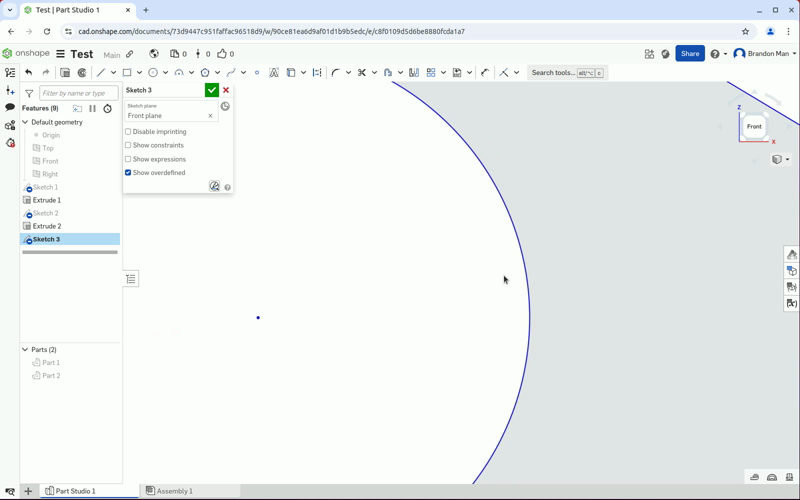
scroll(-6)
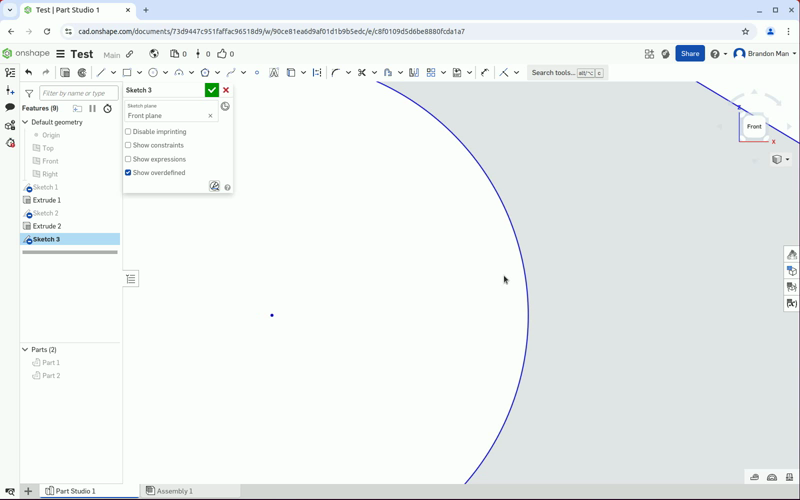
scroll(-6)
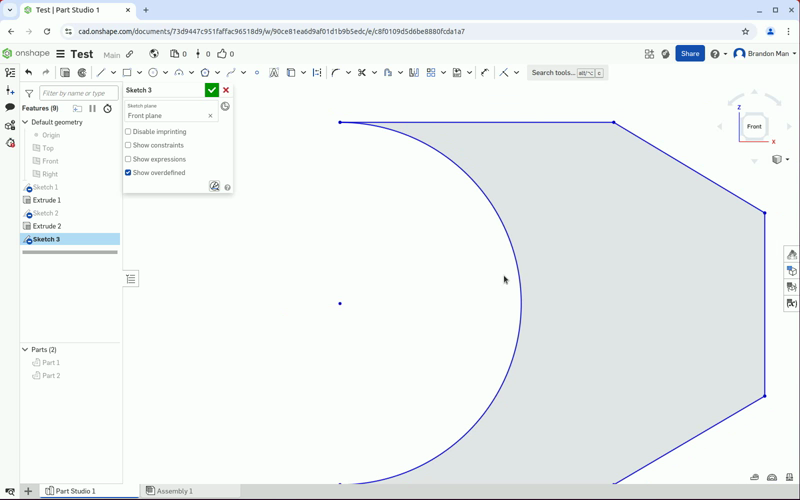
scroll(-6)
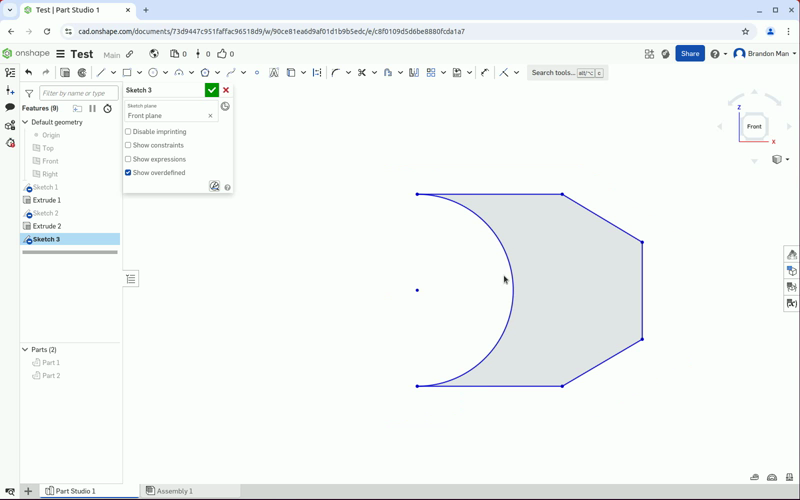
scroll(-6)
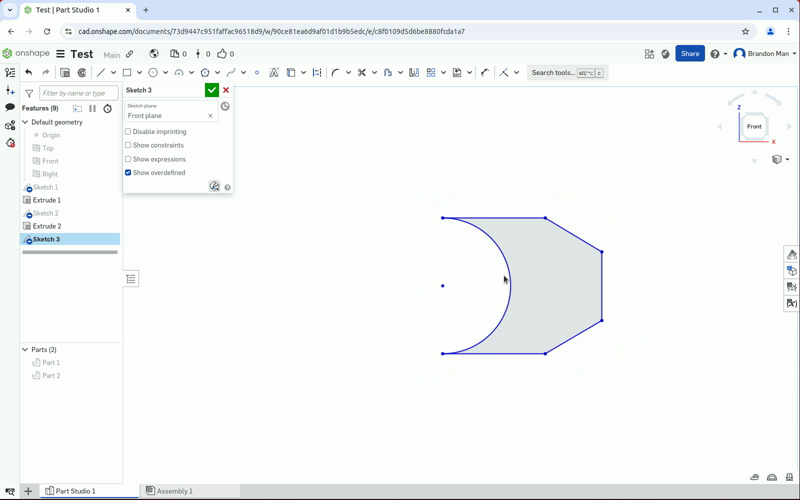
scroll(-6)
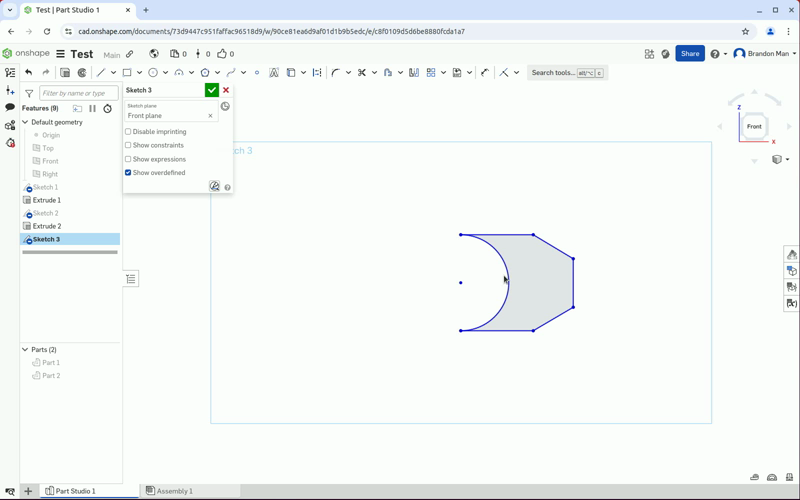
mouse_move(73, 352)
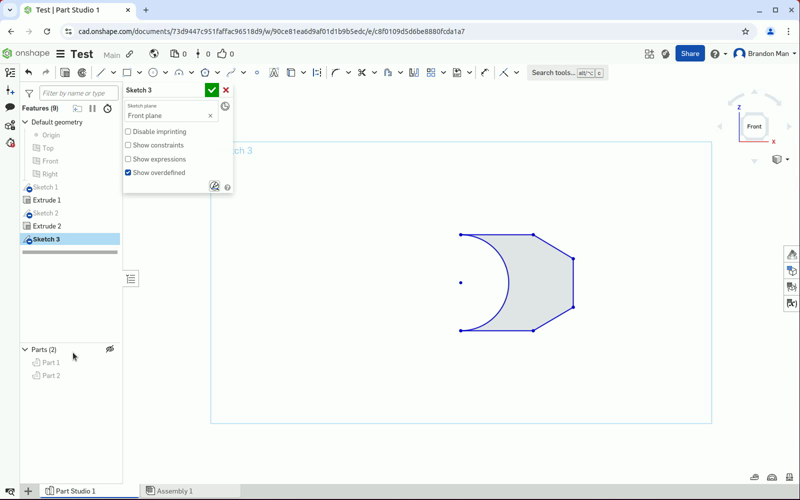
key(shift+y)
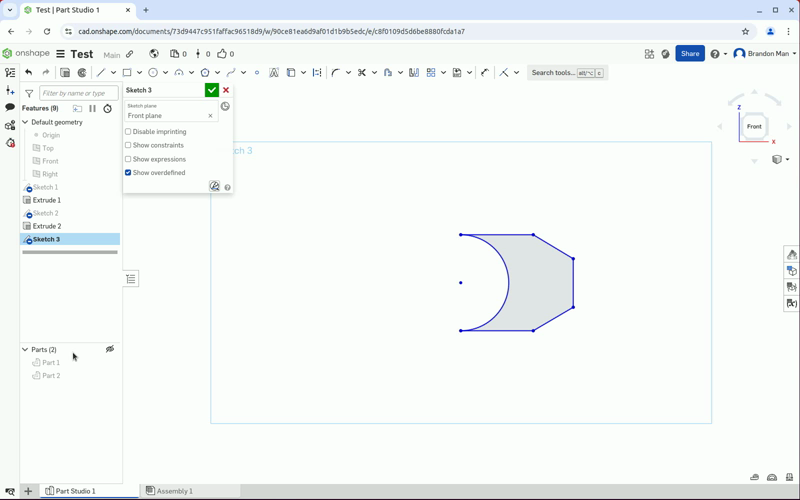
key(shift+e)
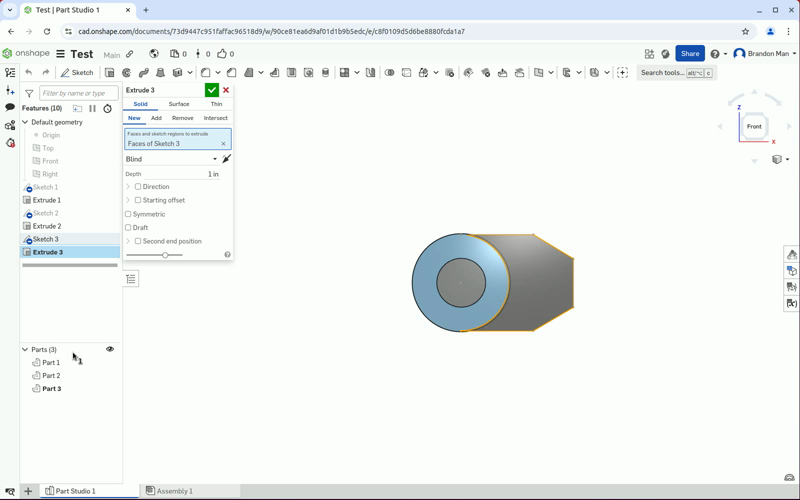
mouse_move(143, 106)
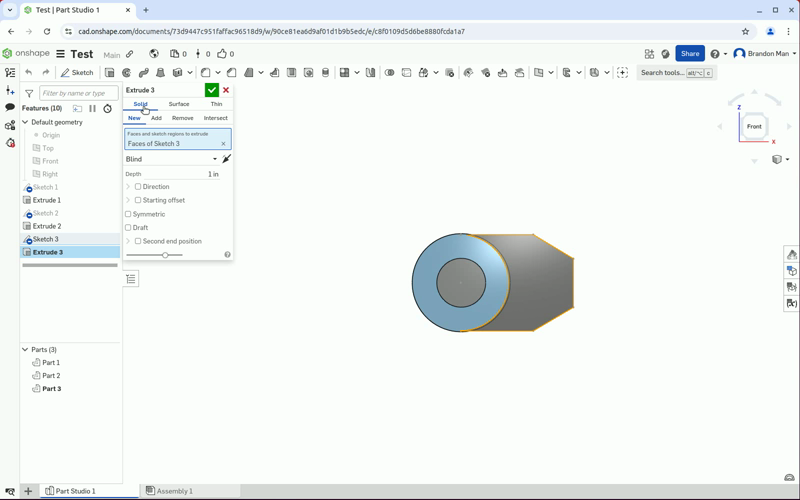
click(143, 106)
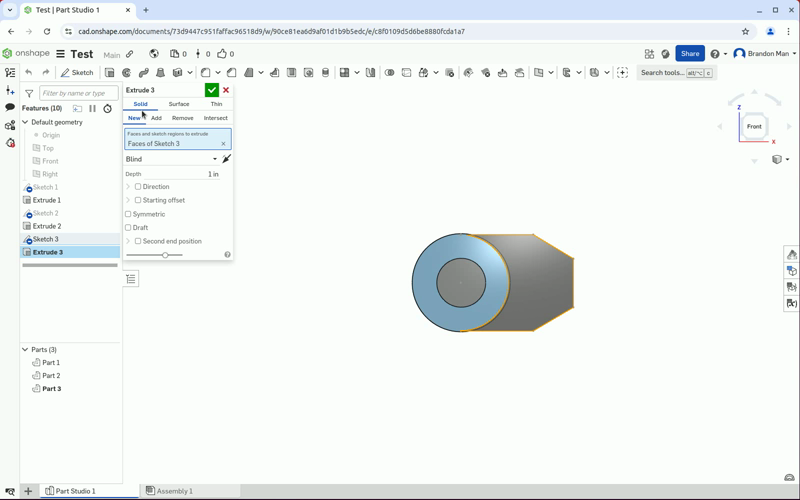
mouse_move(137, 120)
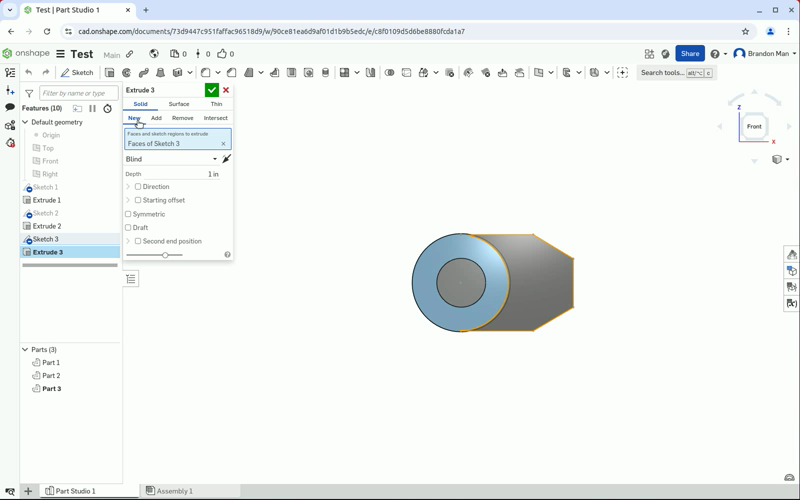
click(137, 120)
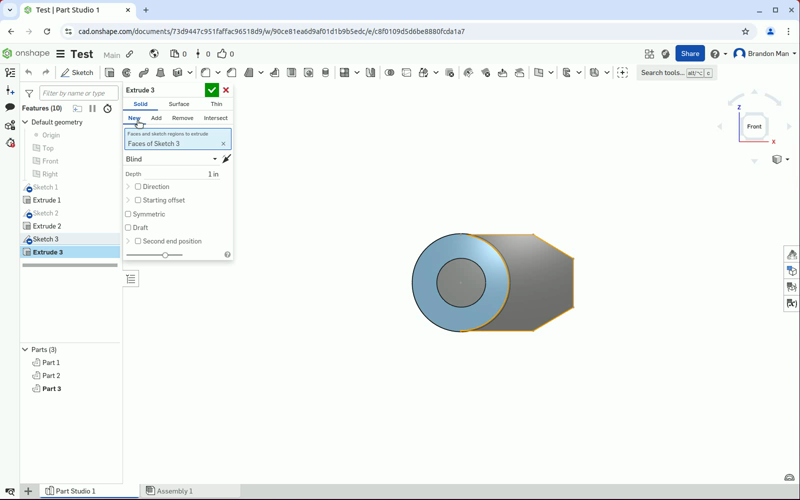
key(tab, 4)
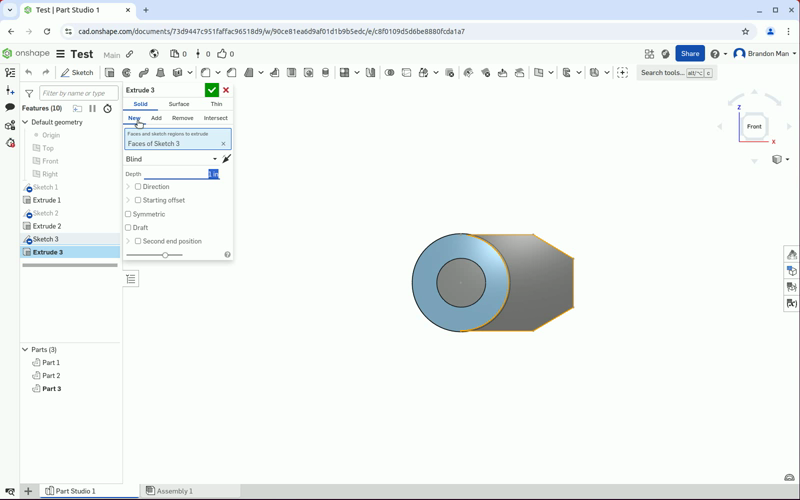
text(-14.683)
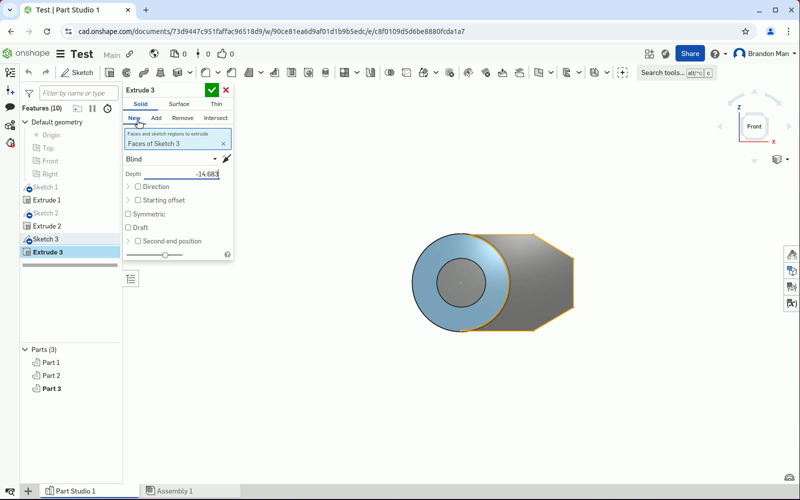
key(enter)
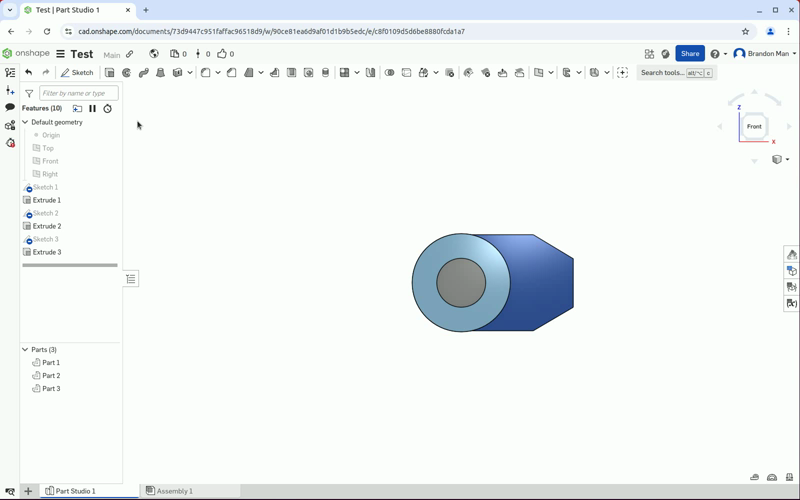
key(shift+h)
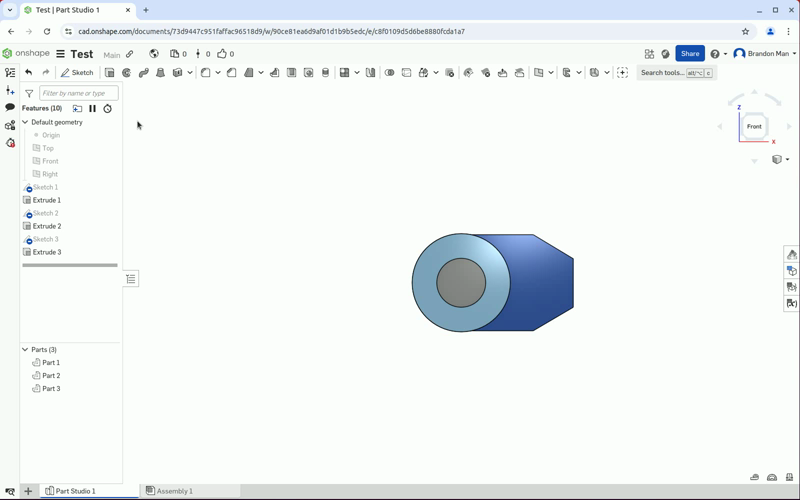
key(shift+h)
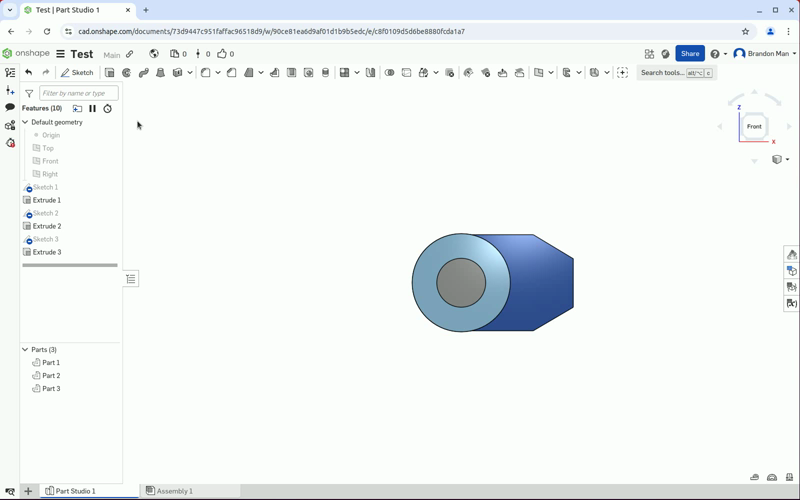
mouse_move(73, 189)
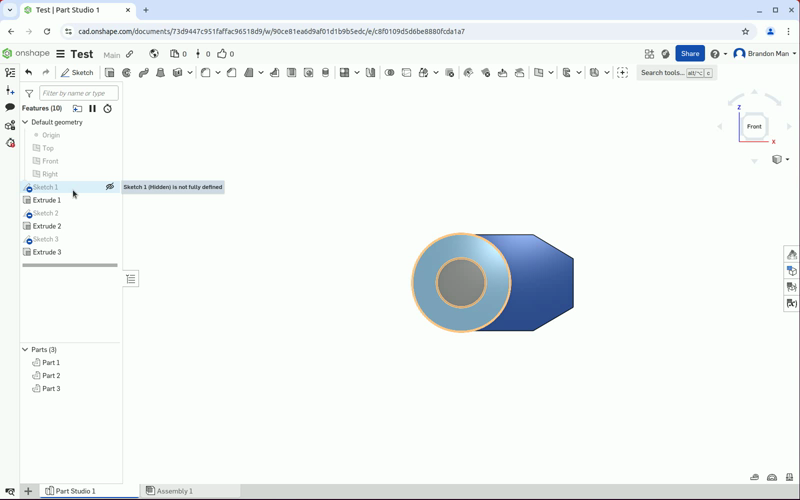
click(73, 189)
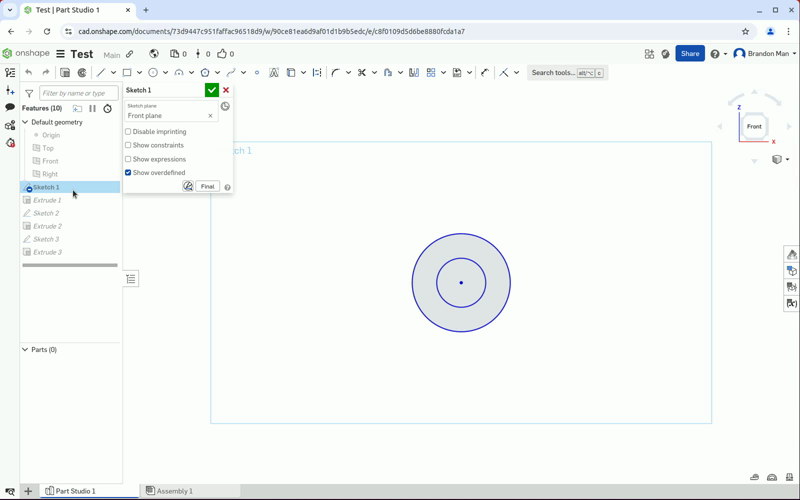
mouse_move(229, 92)
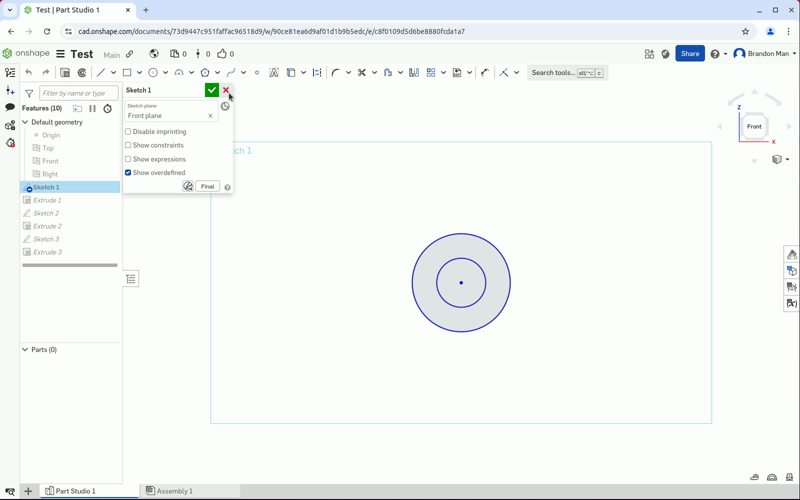
click(229, 92)
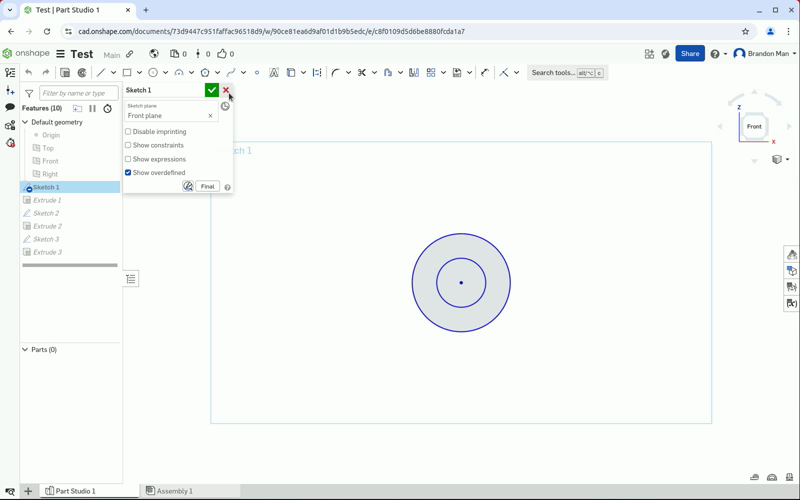
key(shift+s)
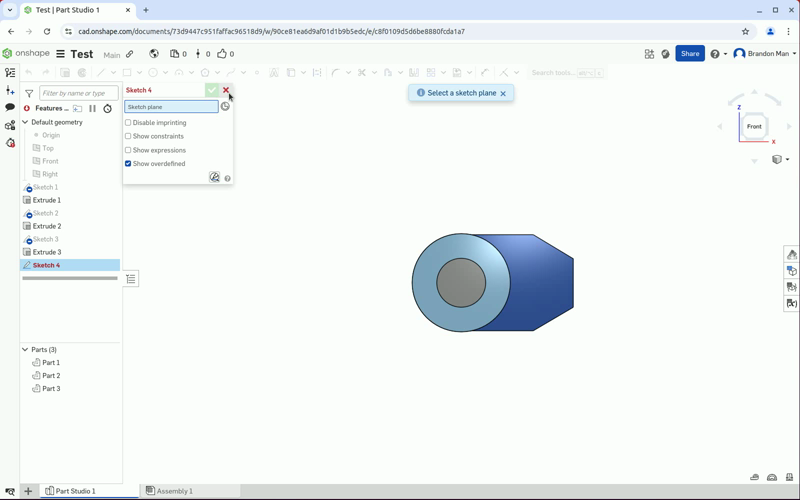
mouse_move(73, 163)
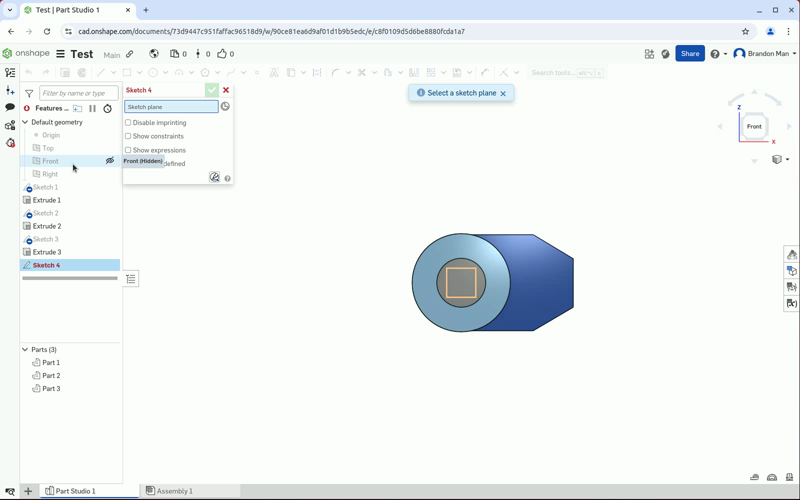
click(73, 163)
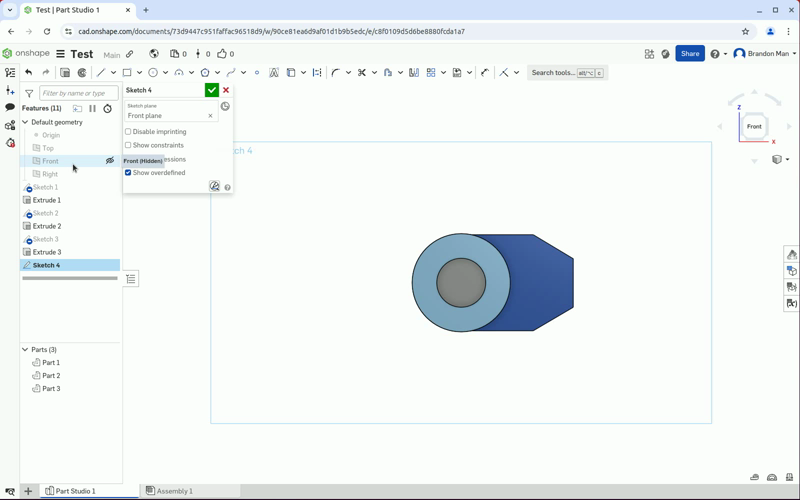
mouse_move(73, 352)
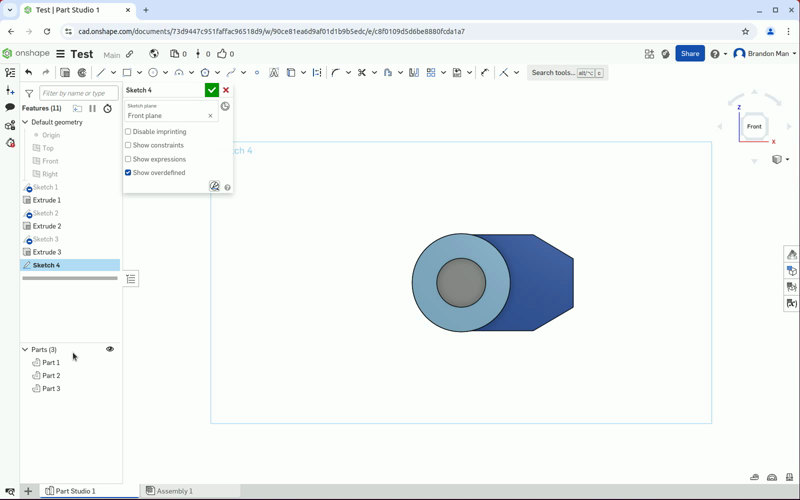
key(y)
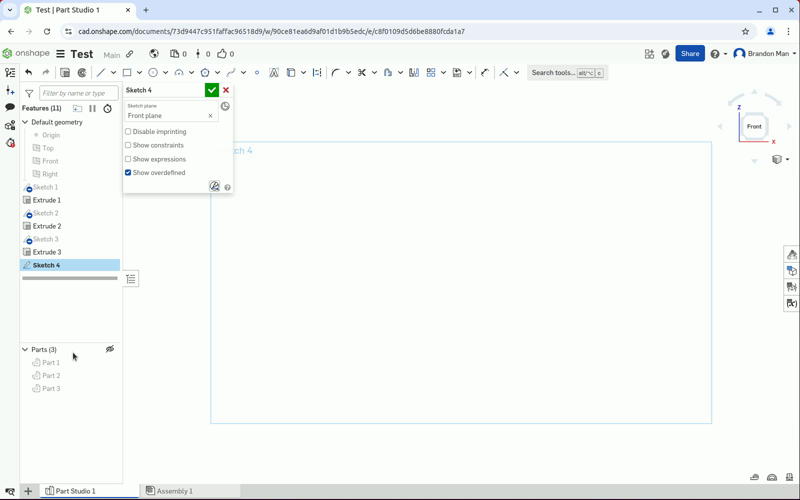
key(c)
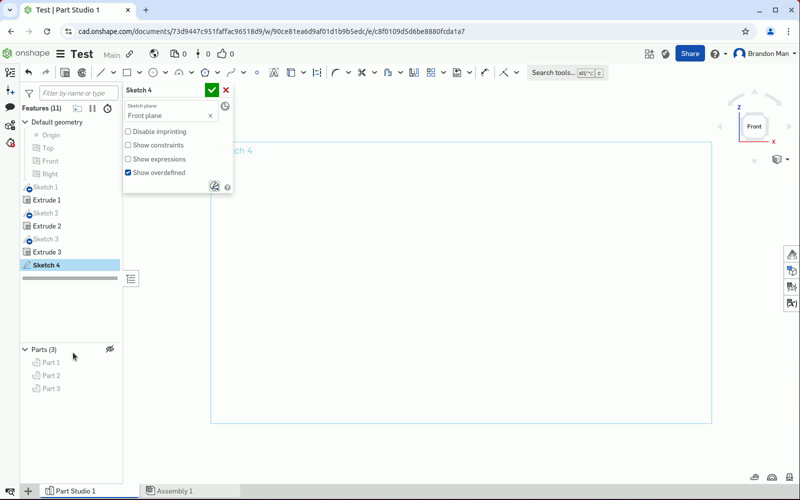
key_down(shift)
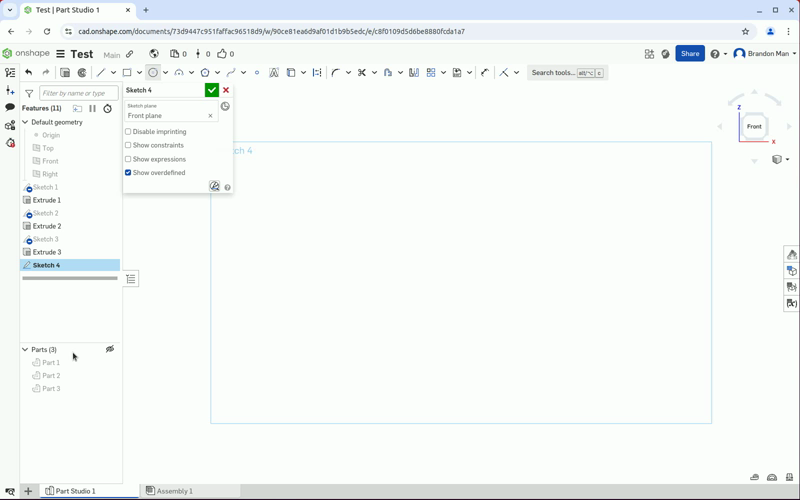
mouse_move(461, 282)
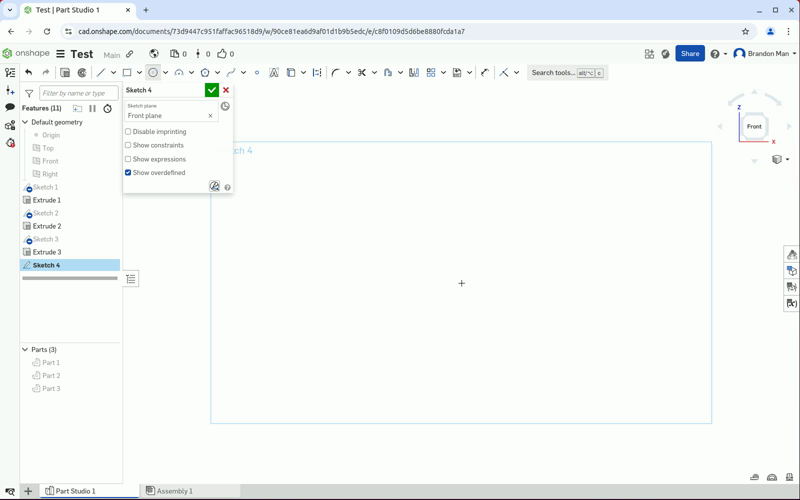
click(461, 282)
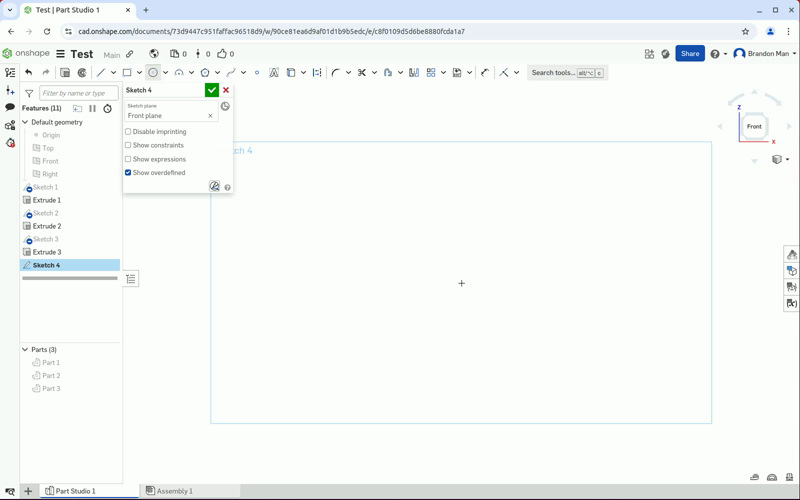
key_up(shift)
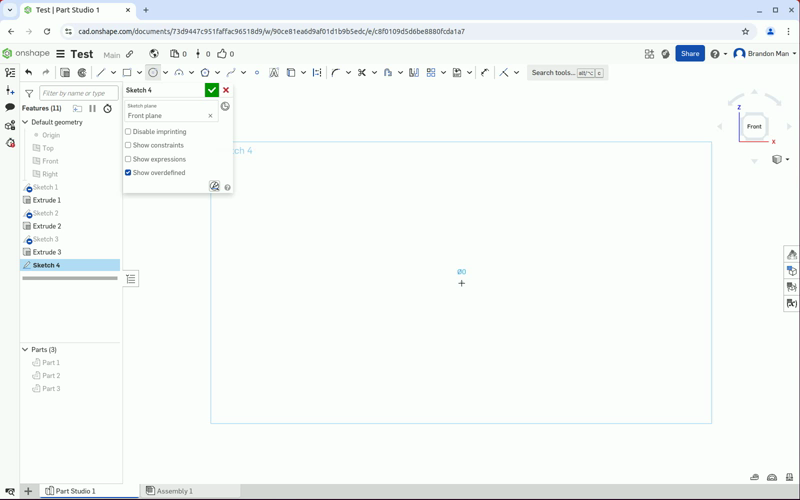
mouse_move(486, 282)
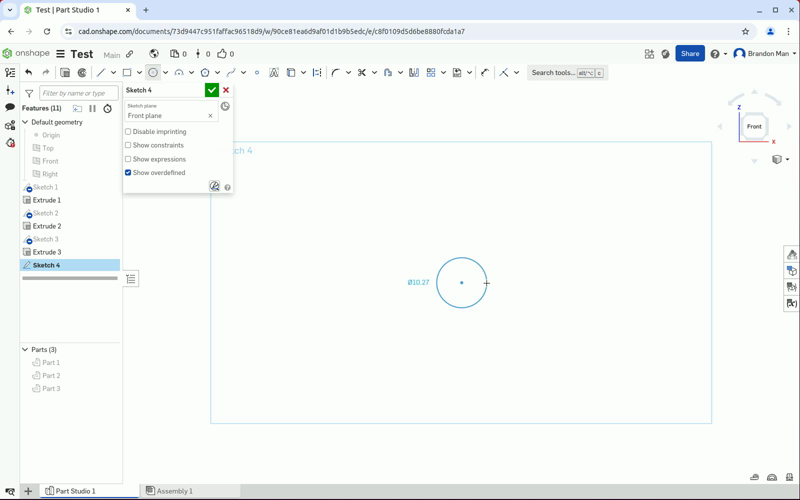
click(486, 282)
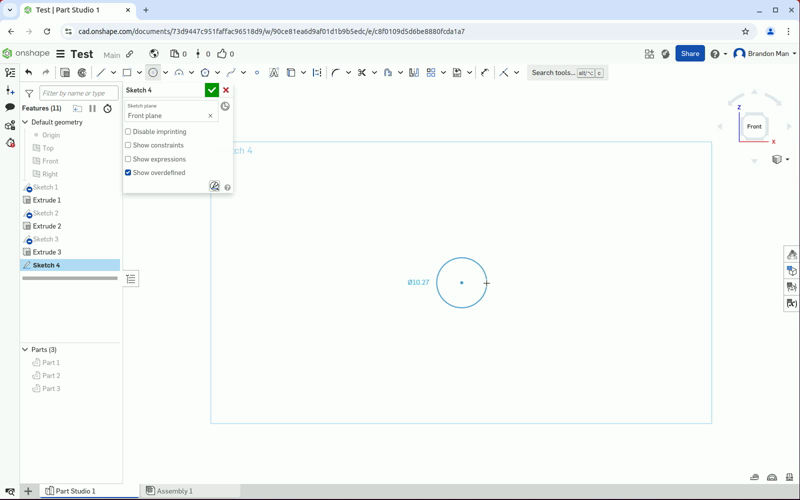
key(esc)
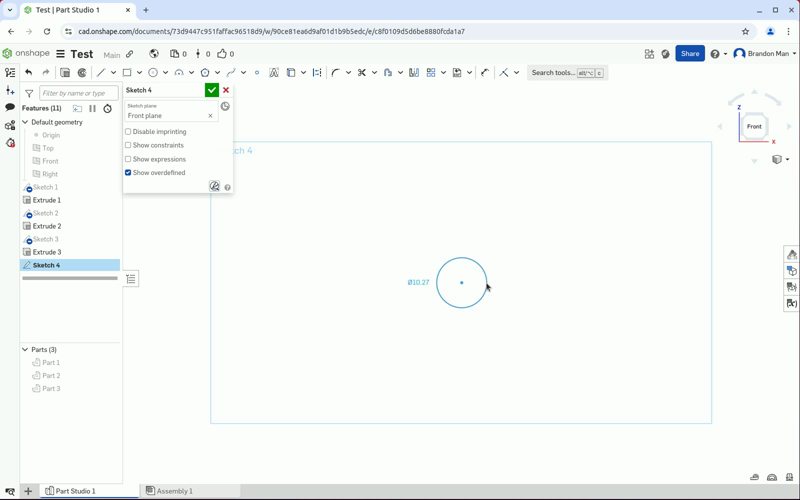
mouse_move(471, 288)
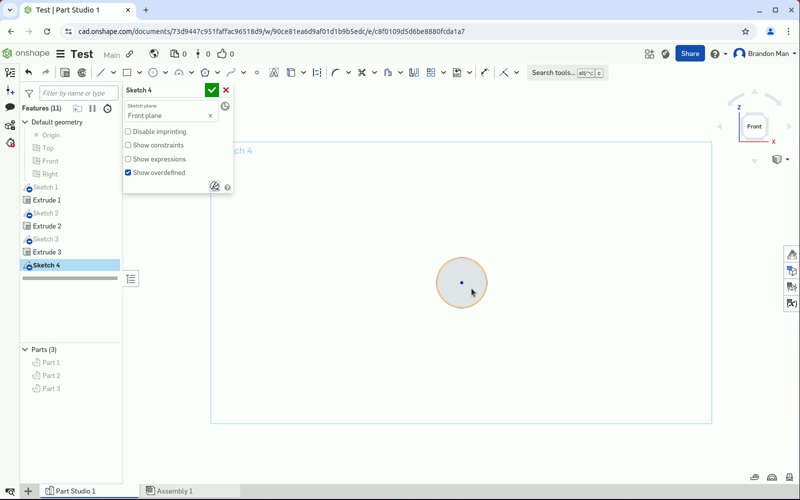
click(471, 288)
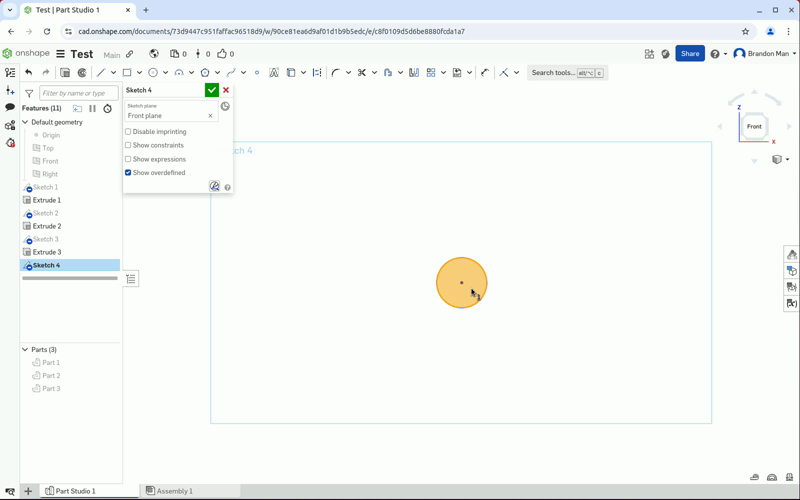
mouse_move(73, 352)
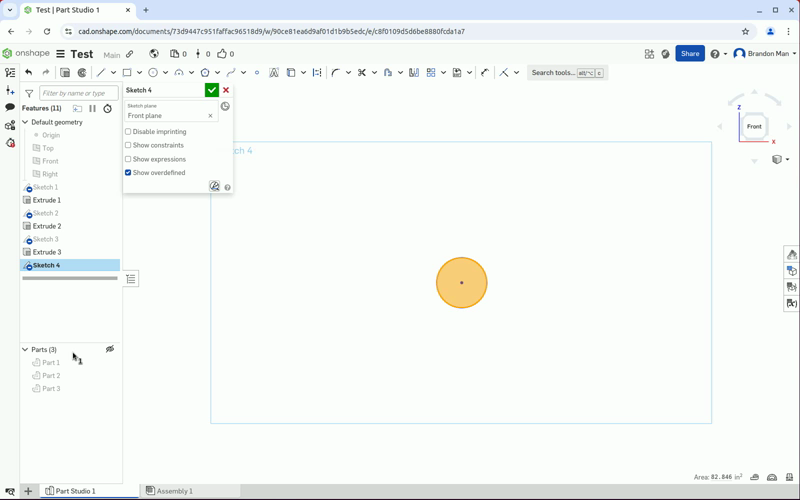
key(shift+y)
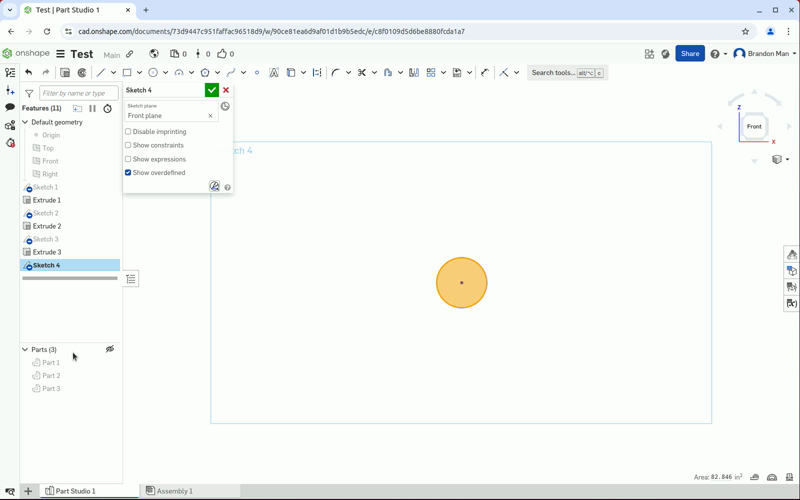
key(shift+e)
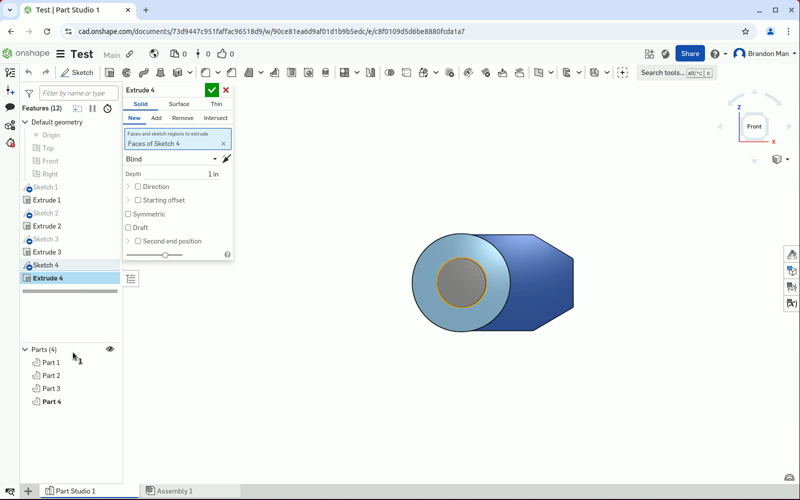
mouse_move(143, 106)
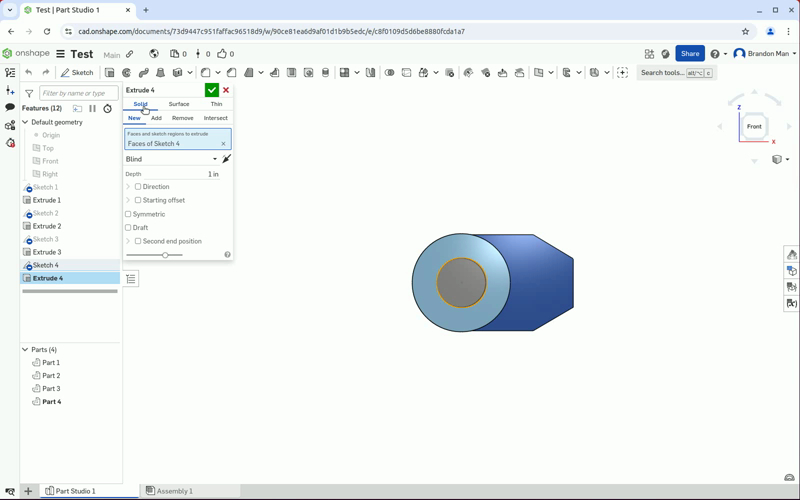
click(143, 106)
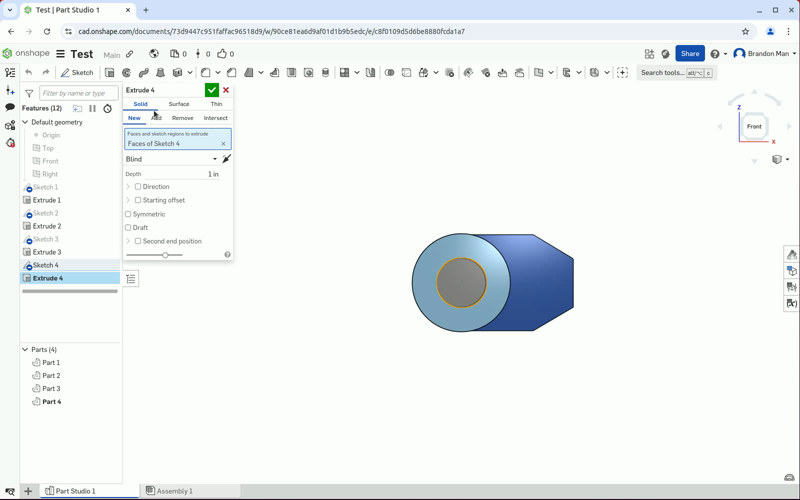
mouse_move(186, 120)
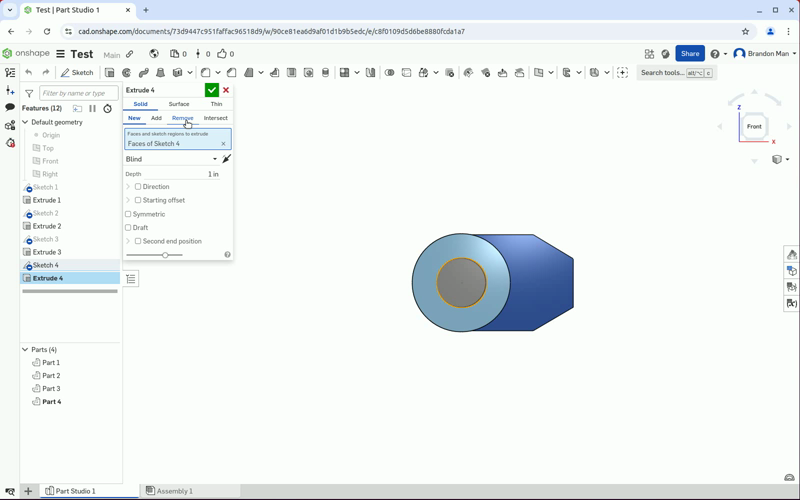
click(186, 120)
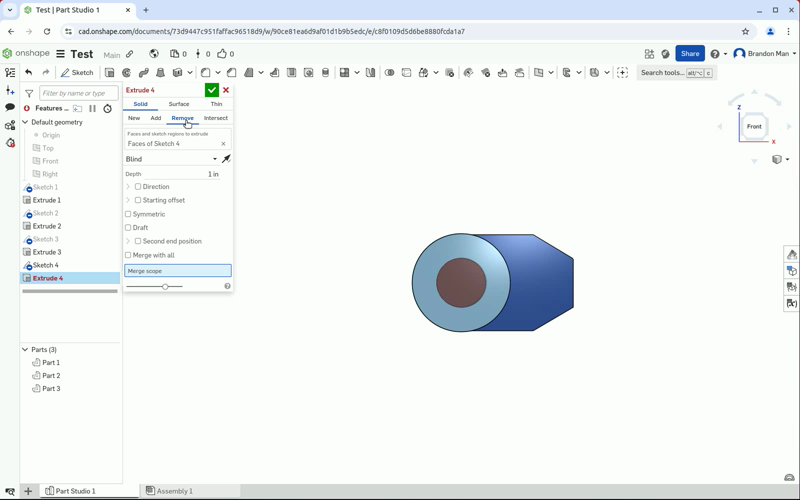
key(tab, 4)
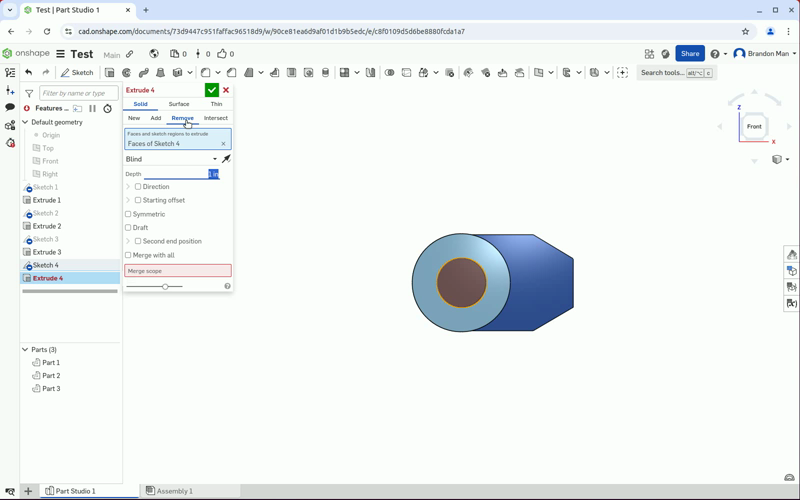
text(49.106)
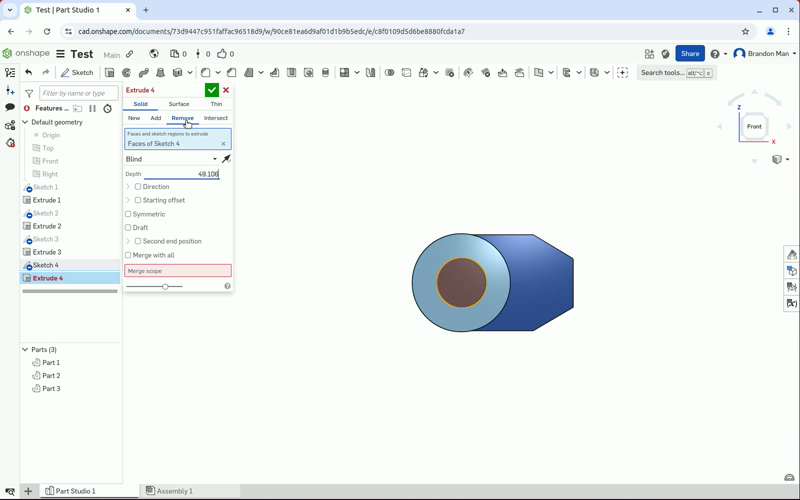
key(tab, 3)
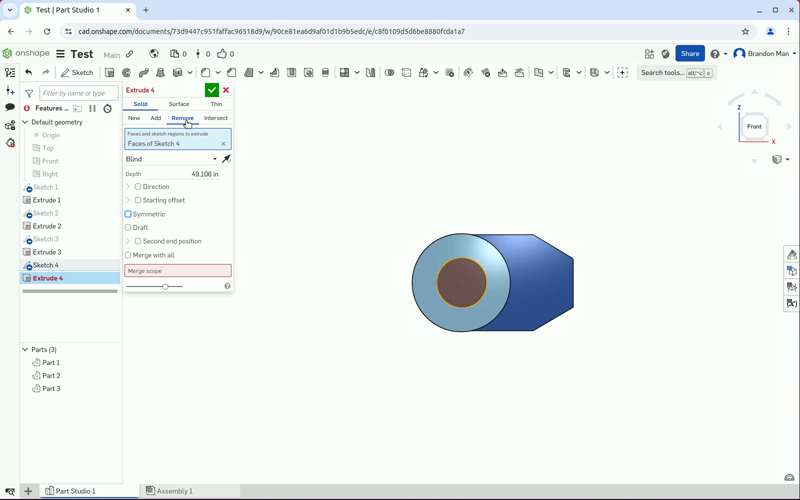
key(space)
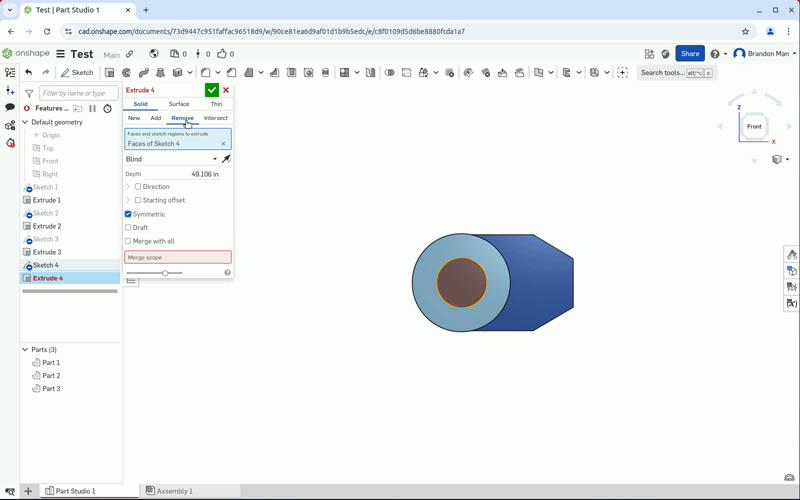
key(tab, 2)
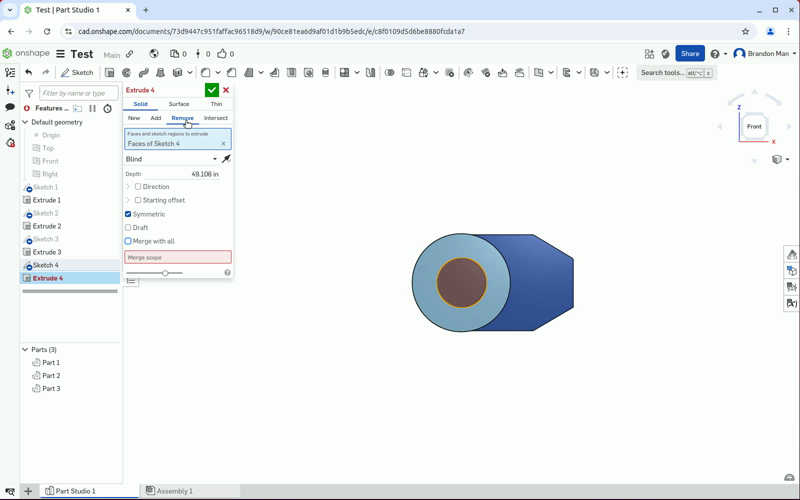
key(space)
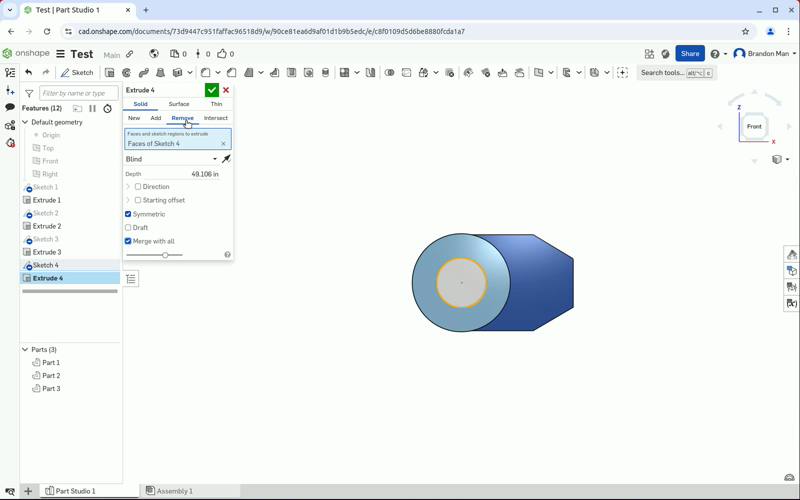
key(enter)
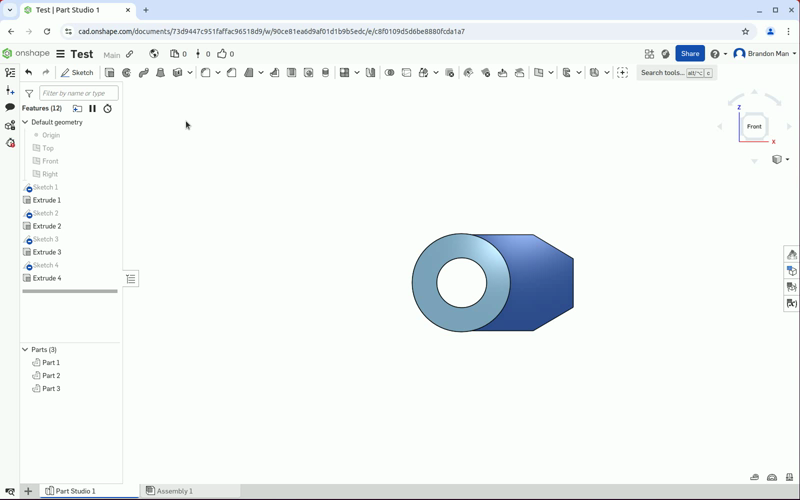
key(shift+h)
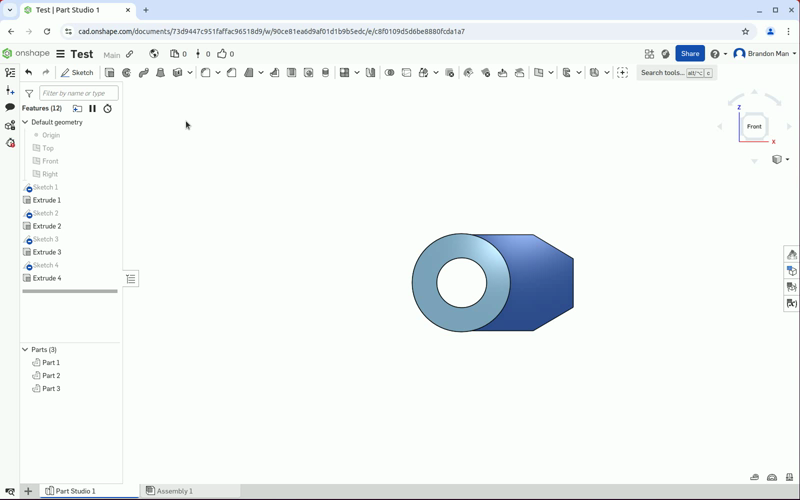
key(shift+h)
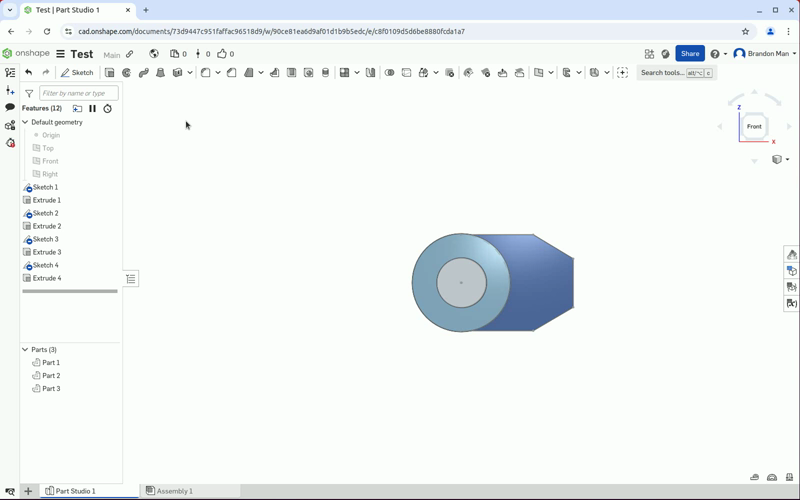
key(shift+7)
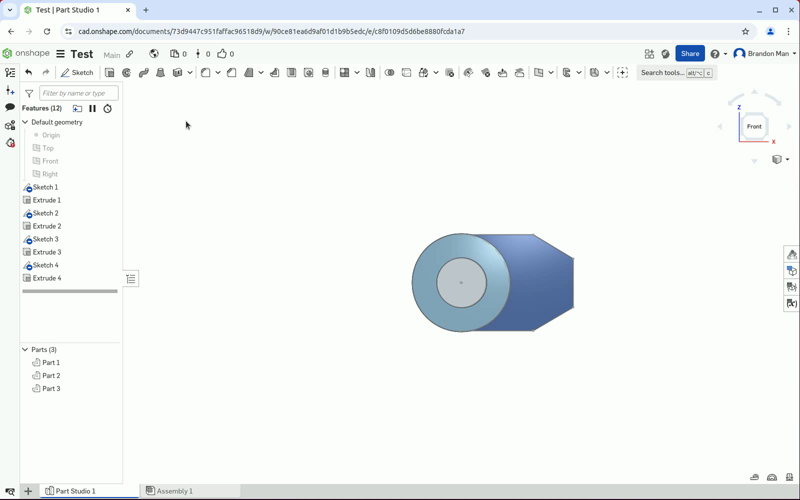
key(left, 2)
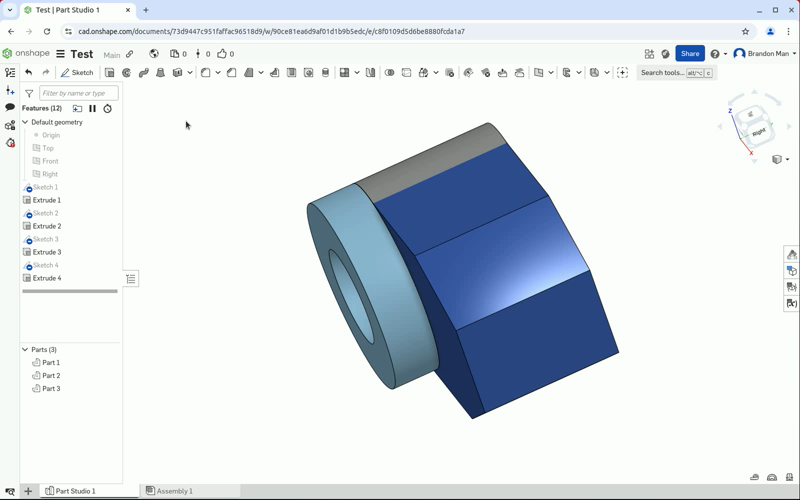
key(down, 2)
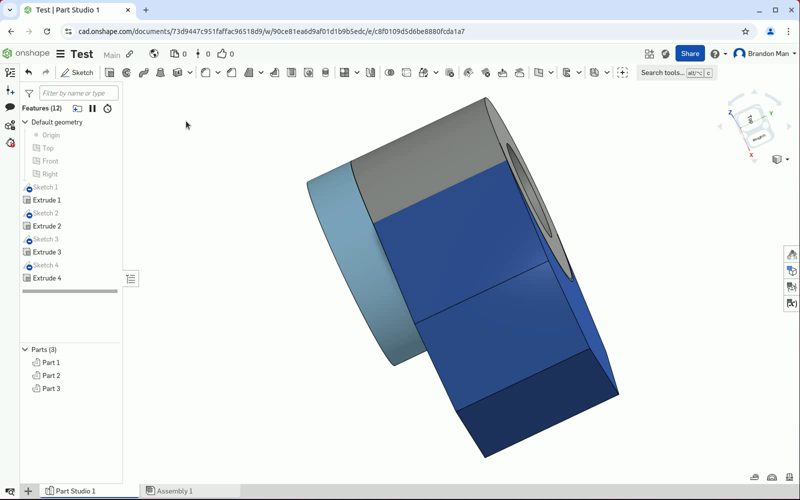
key(up, 2)
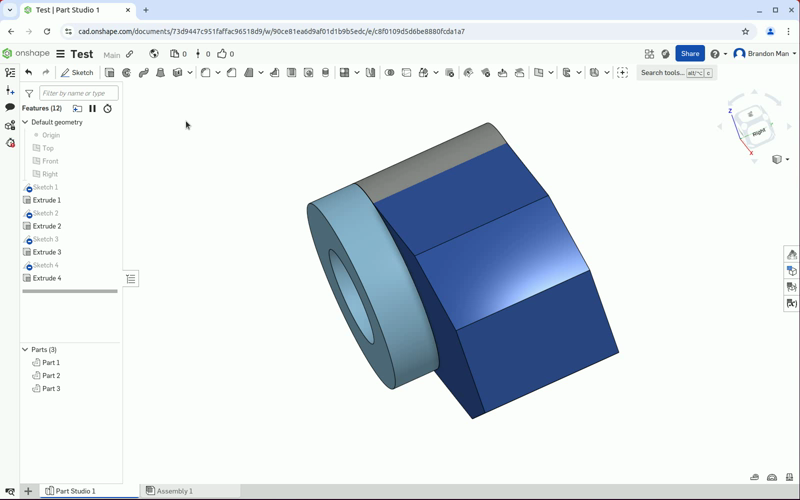
key(right, 2)
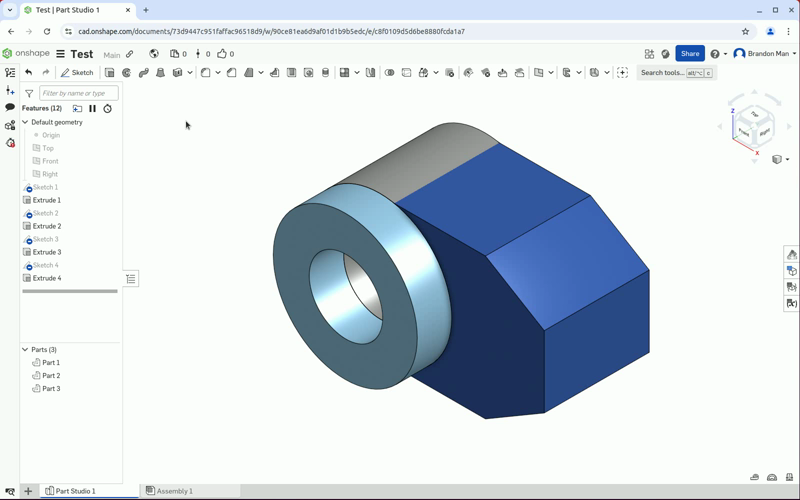
mouse_move(73, 189)
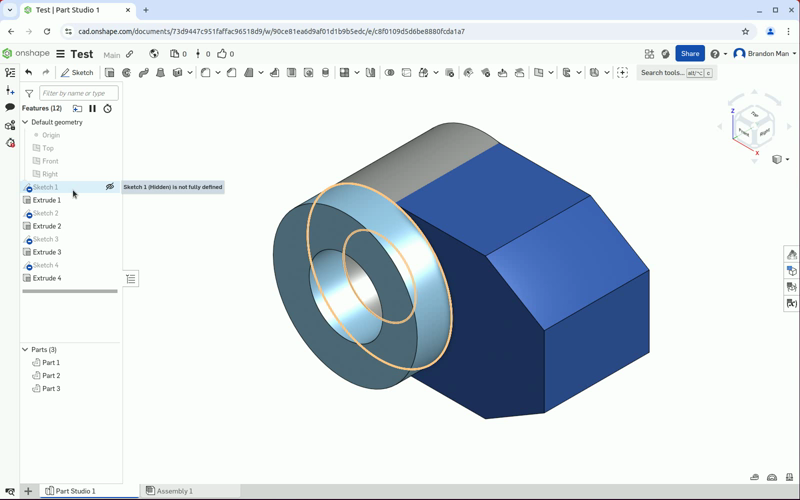
click(73, 189)